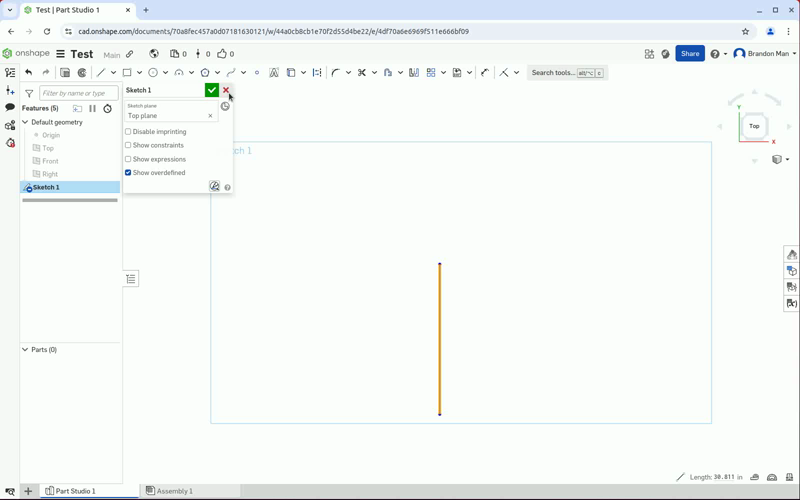
key(shift+h)
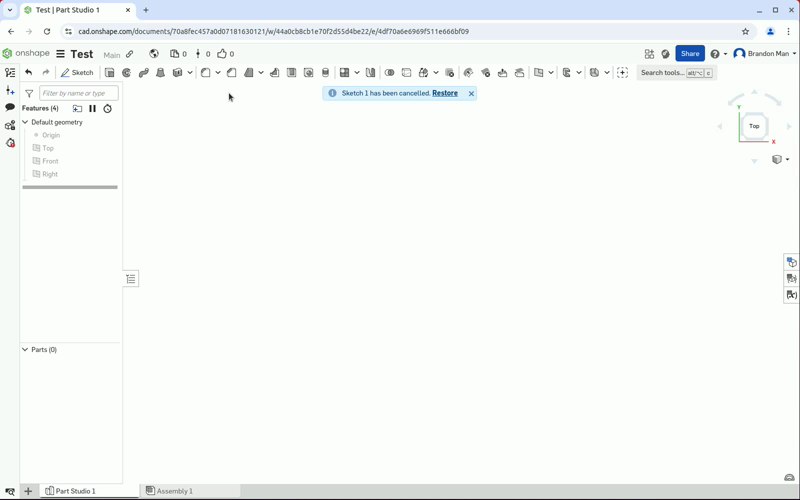
mouse_move(73, 352)
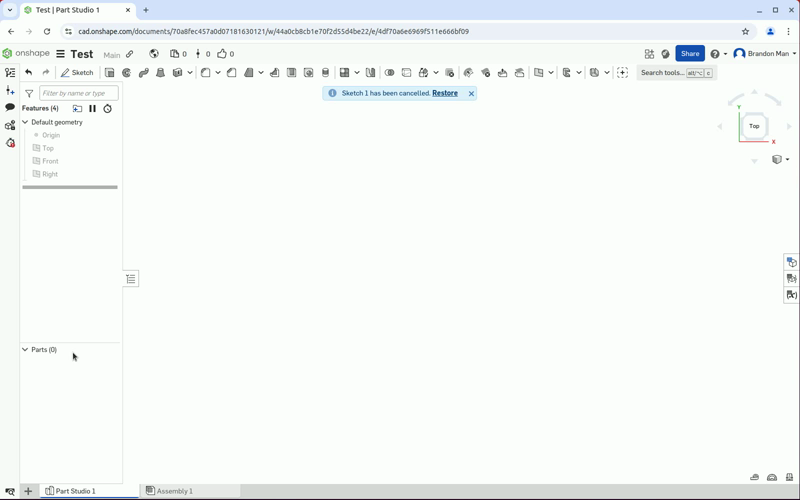
key(y)
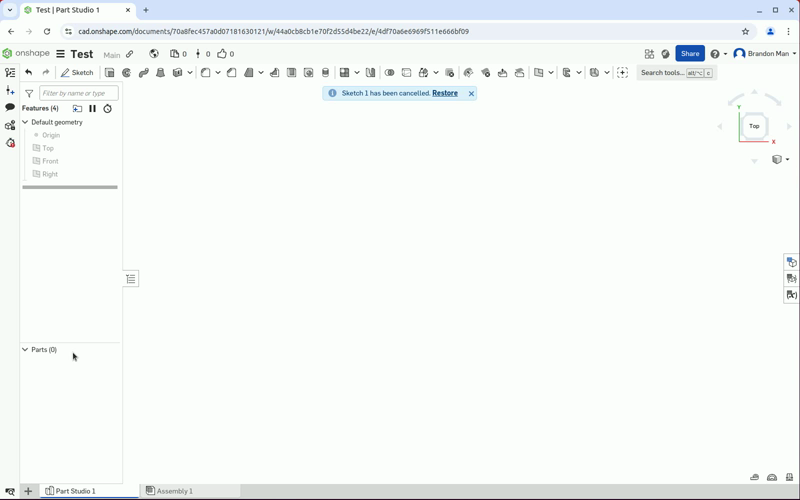
key(shift+p)
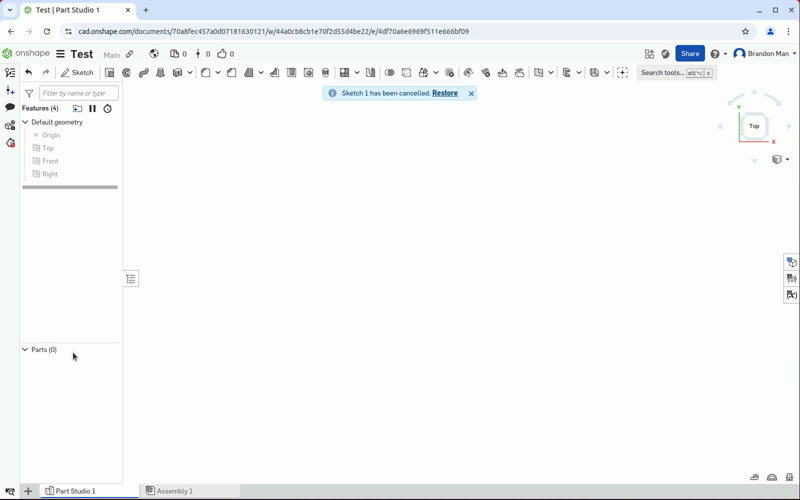
key(space)
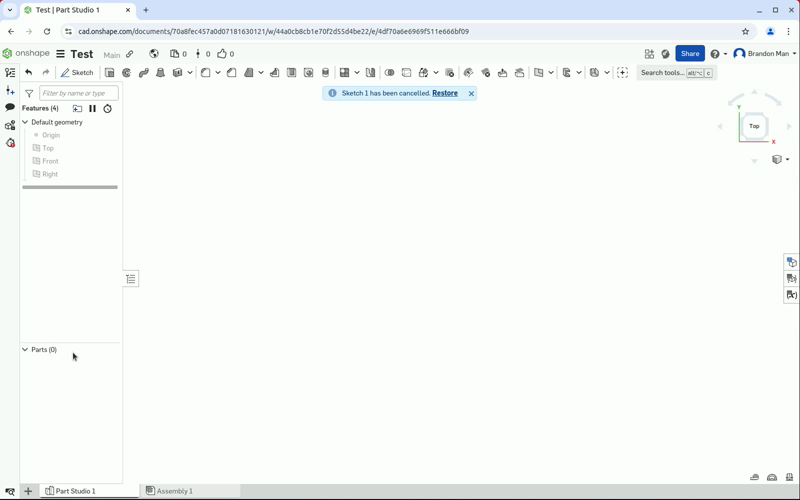
key_down(shift)
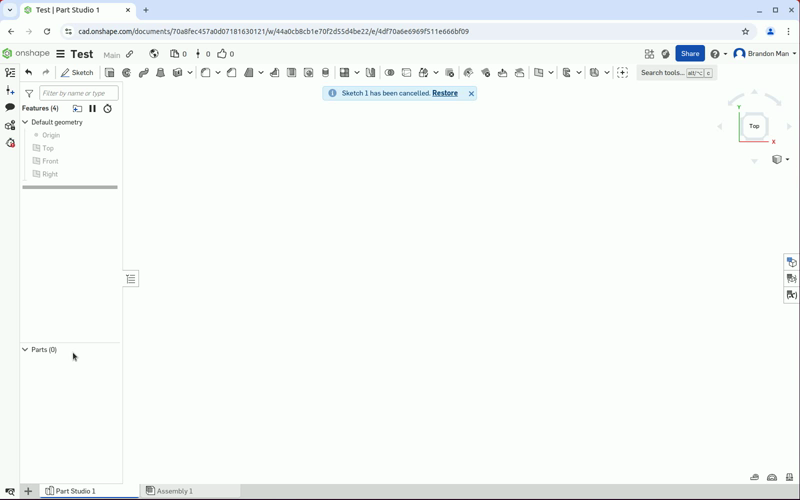
key(up)
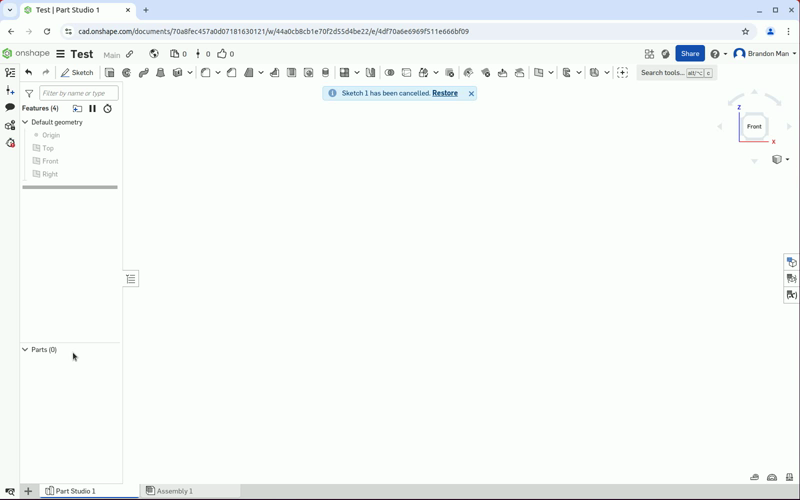
key_up(shift)
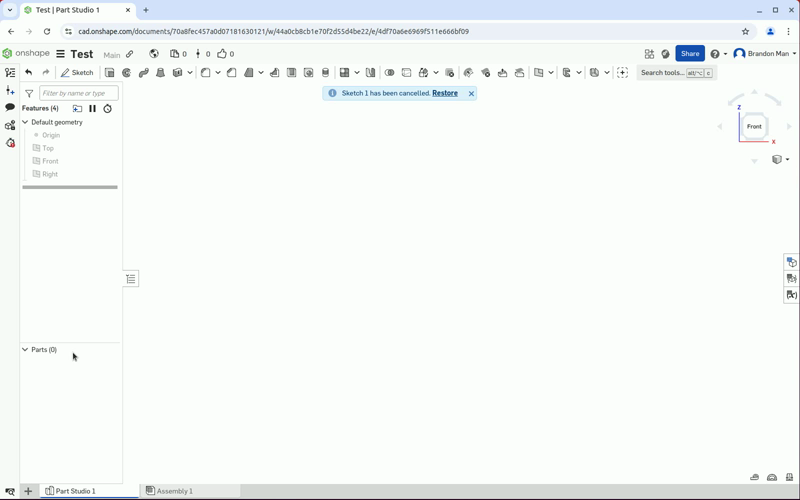
mouse_move(73, 352)
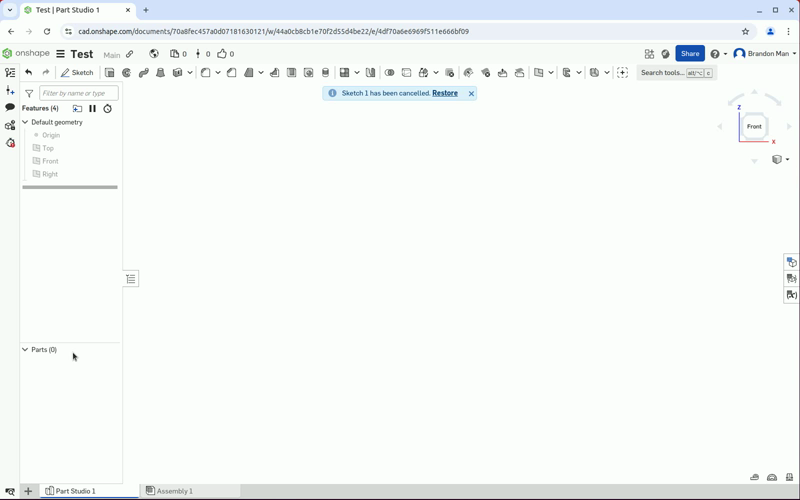
key(shift+y)
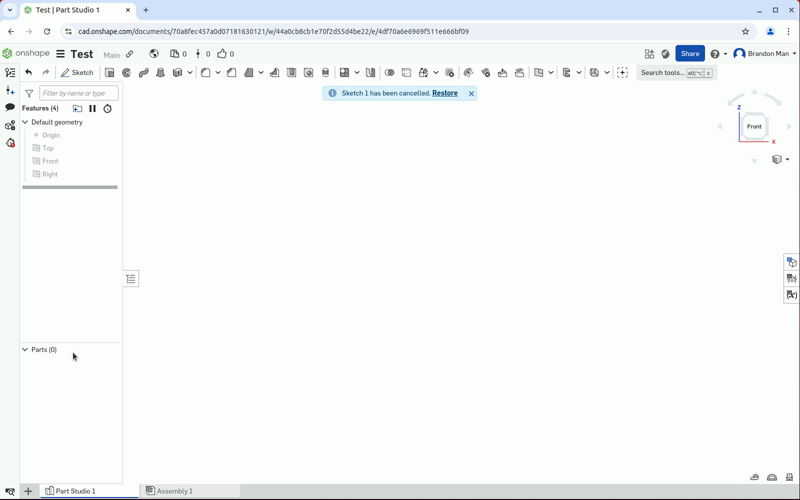
key(shift+s)
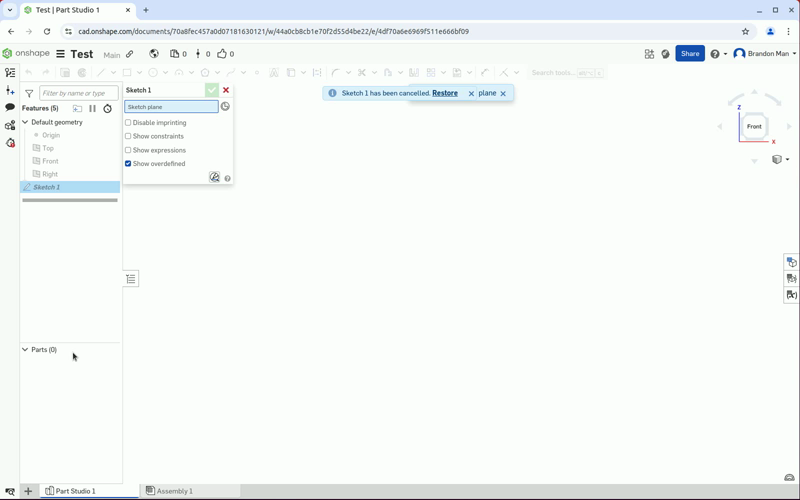
mouse_move(73, 163)
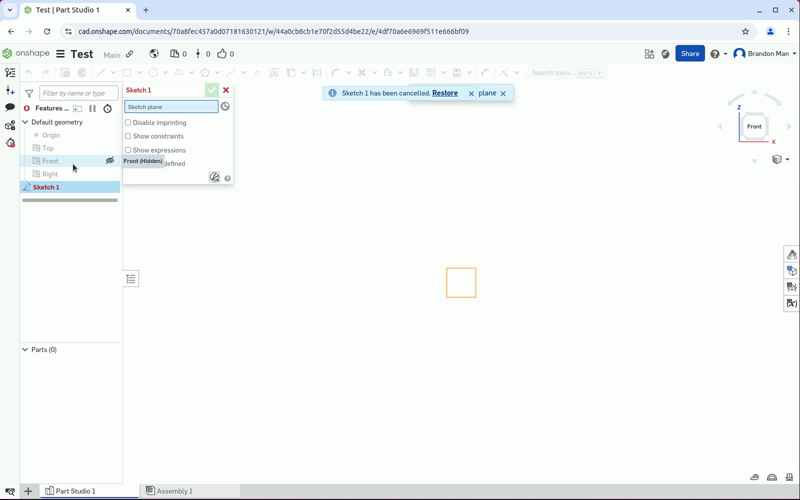
click(73, 163)
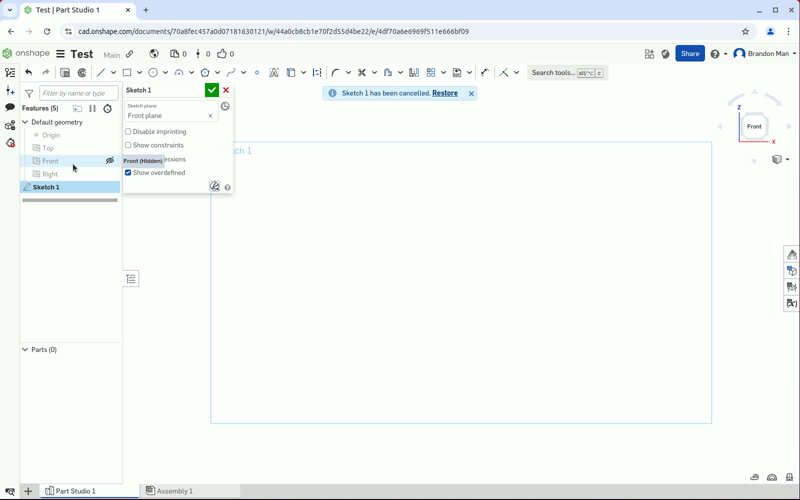
mouse_move(73, 352)
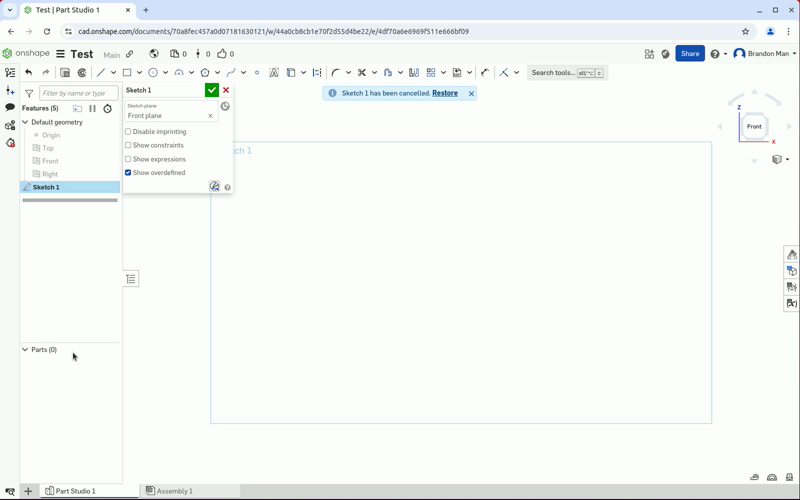
key(y)
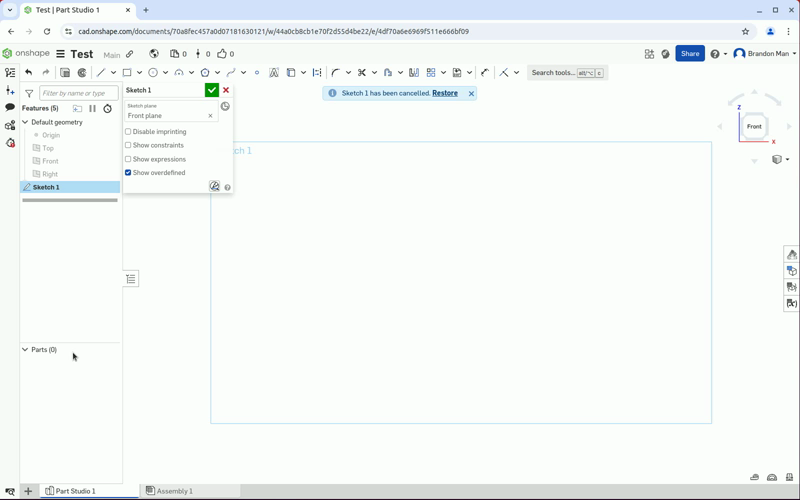
key(l)
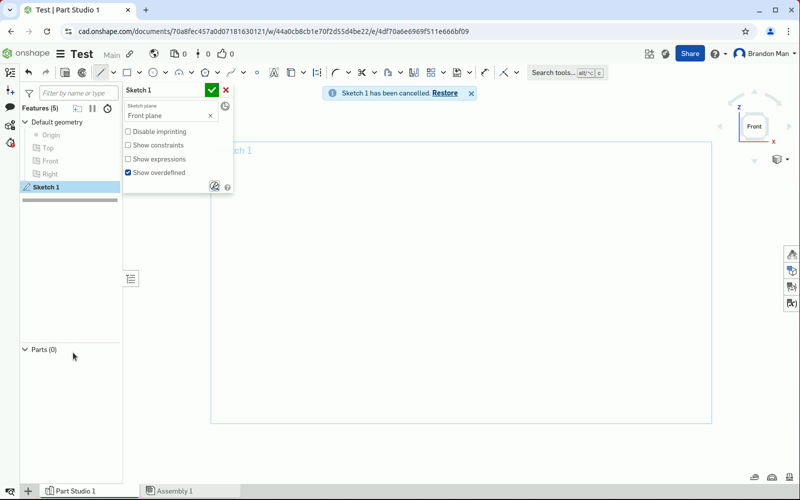
key_down(shift)
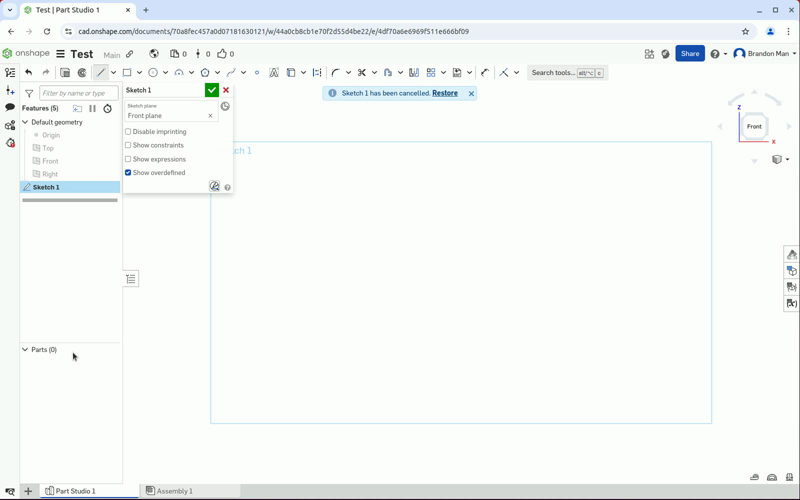
mouse_move(385, 299)
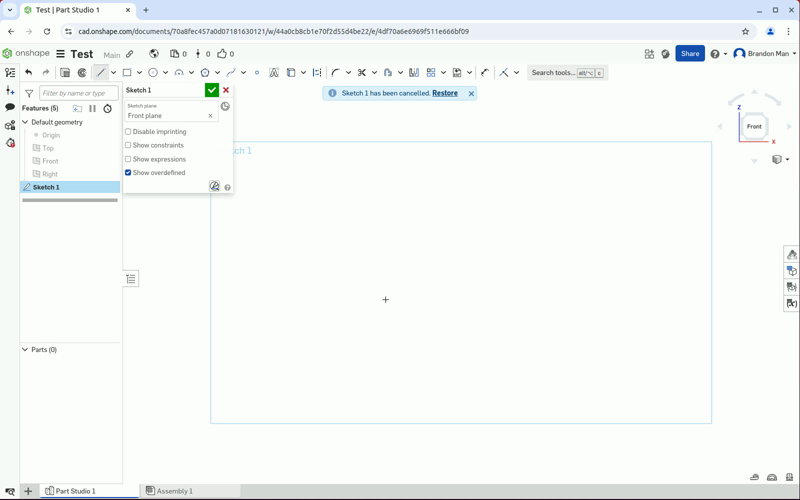
click(385, 299)
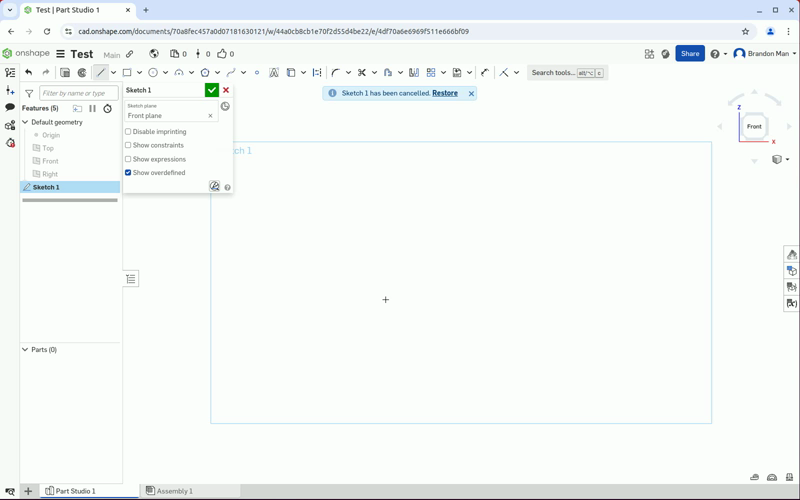
key_up(shift)
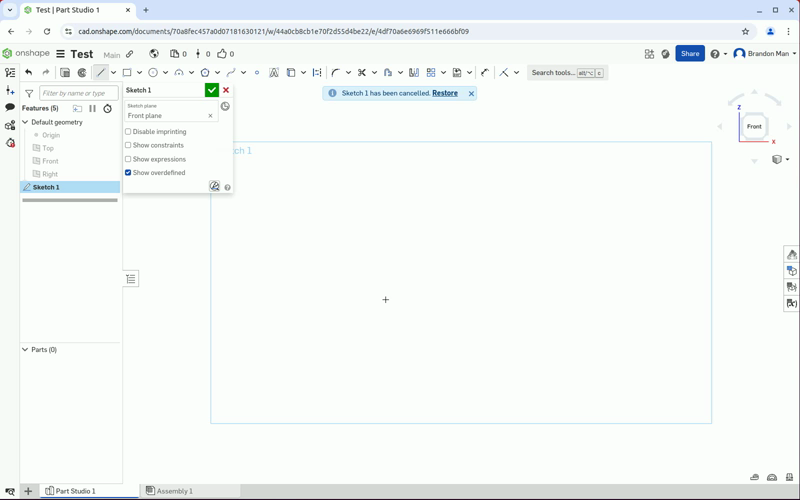
key_down(shift)
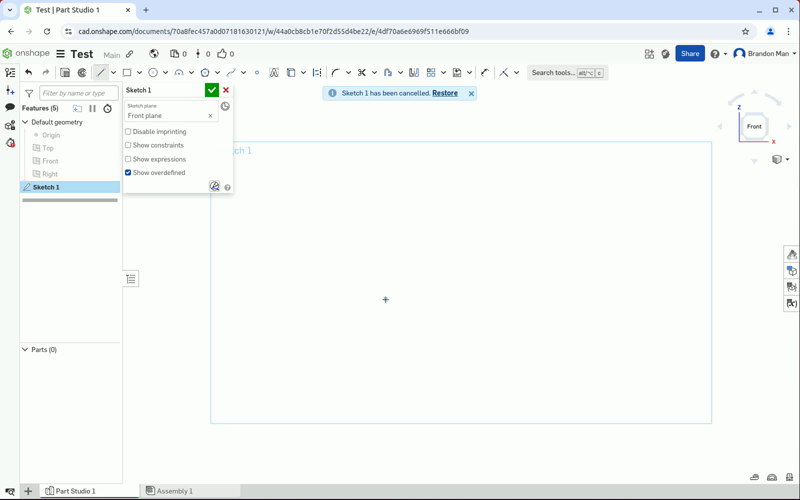
mouse_move(415, 299)
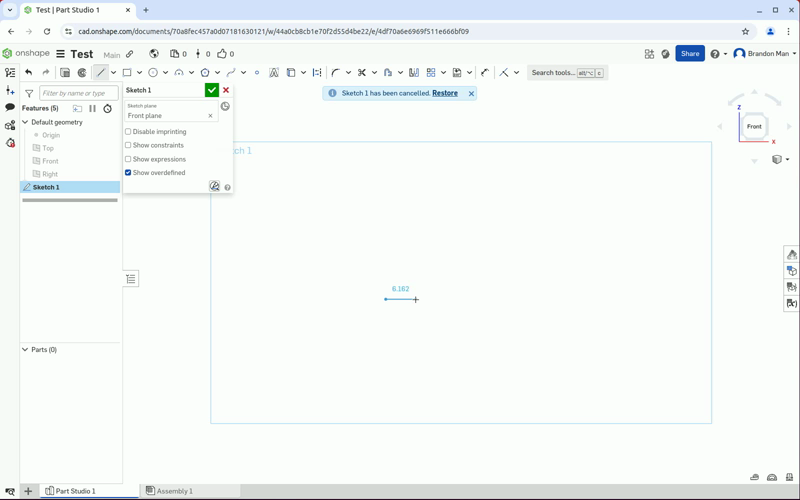
mouse_move(399, 299)
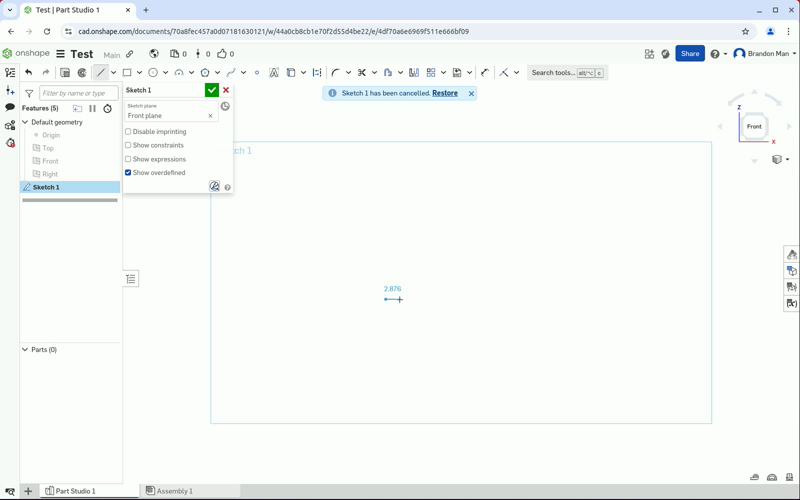
click(399, 299)
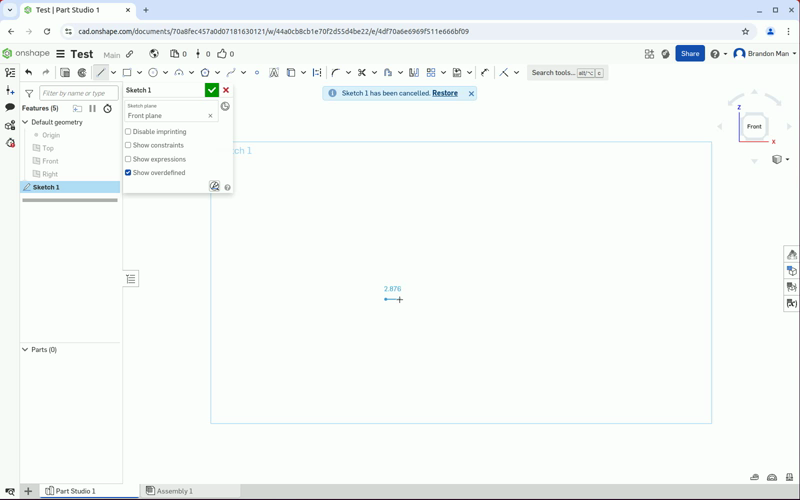
key_up(shift)
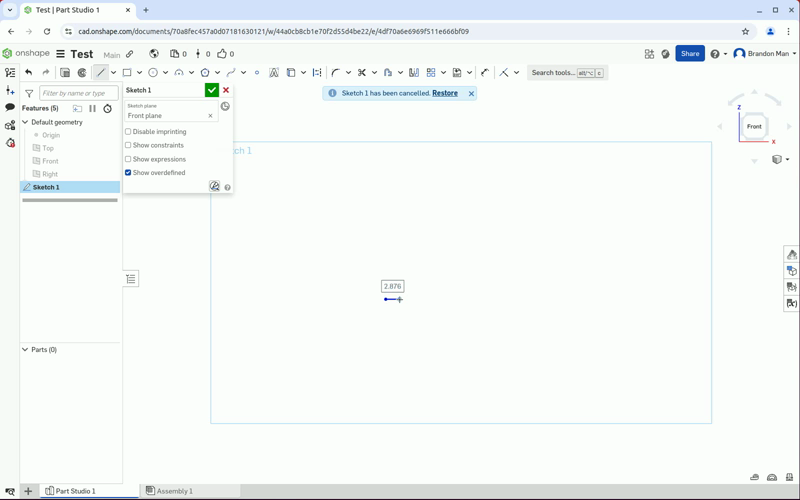
key(esc)
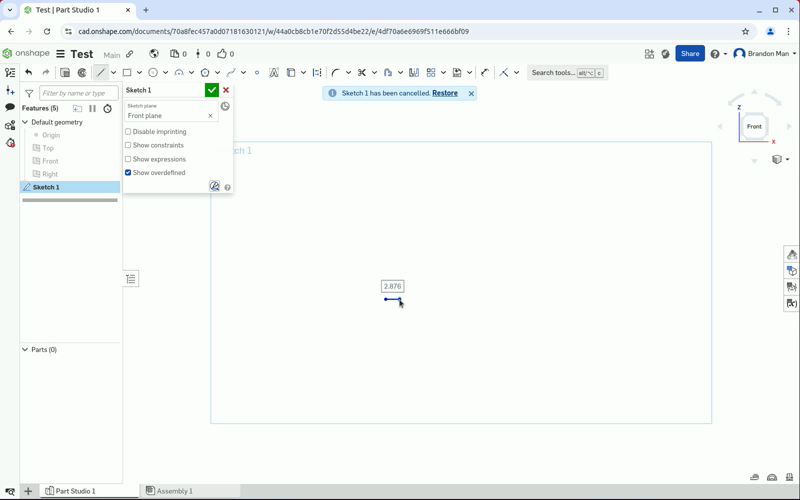
key(a)
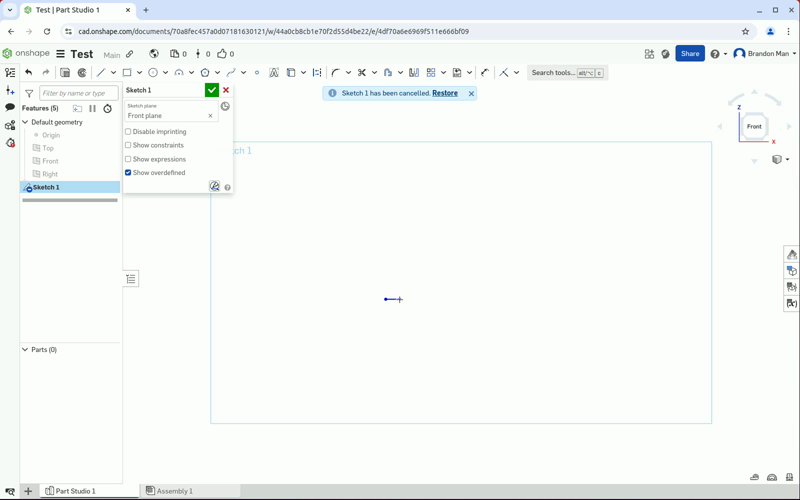
mouse_move(399, 299)
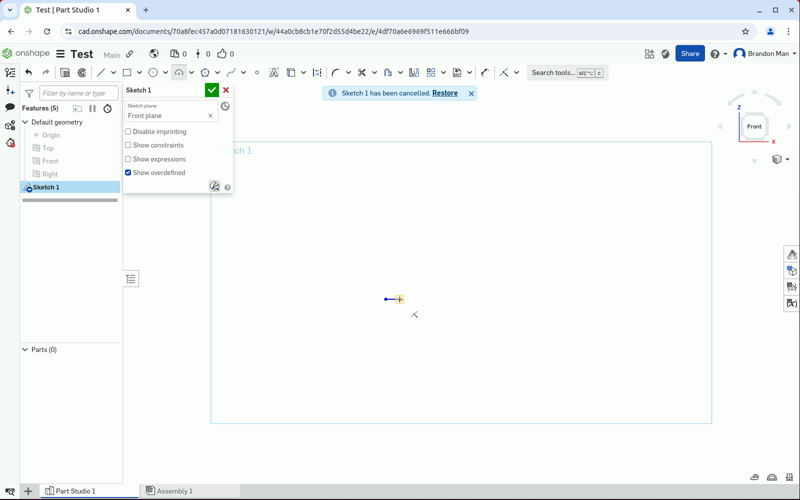
click(399, 299)
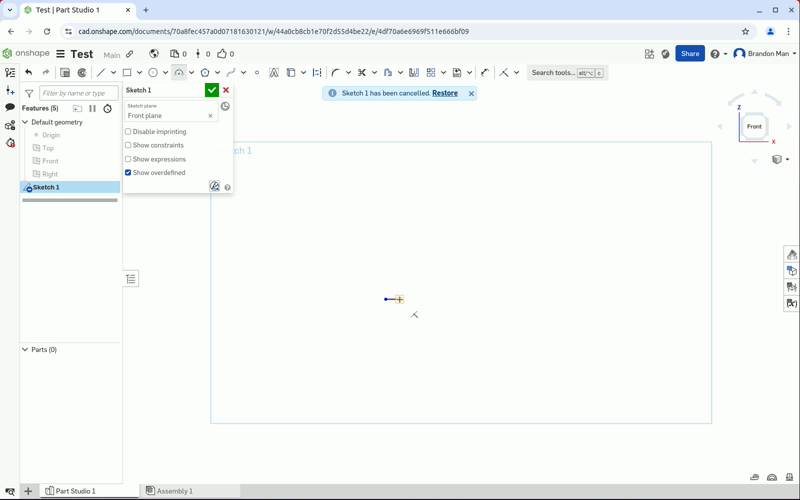
key_down(shift)
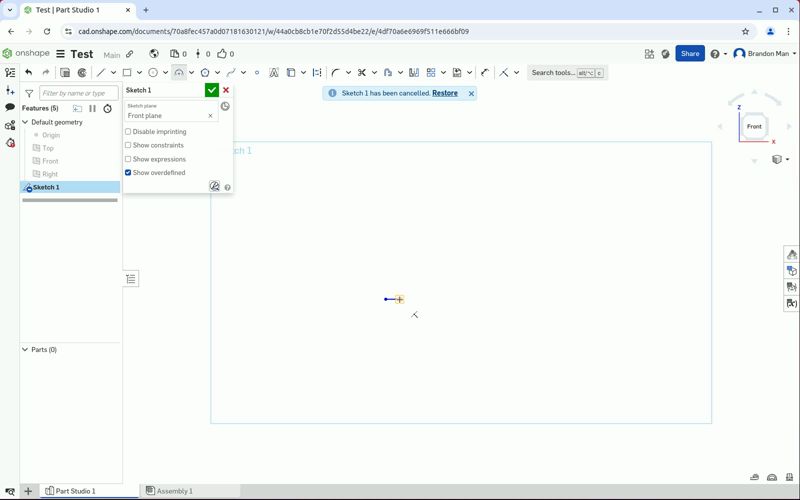
mouse_move(395, 288)
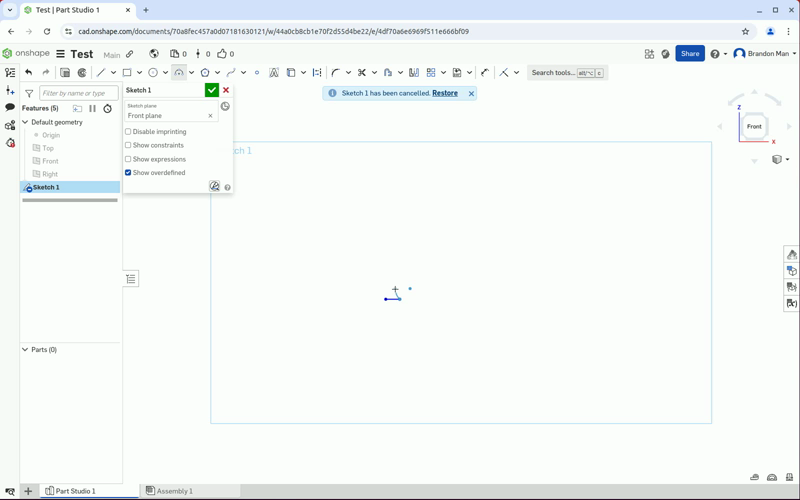
click(395, 288)
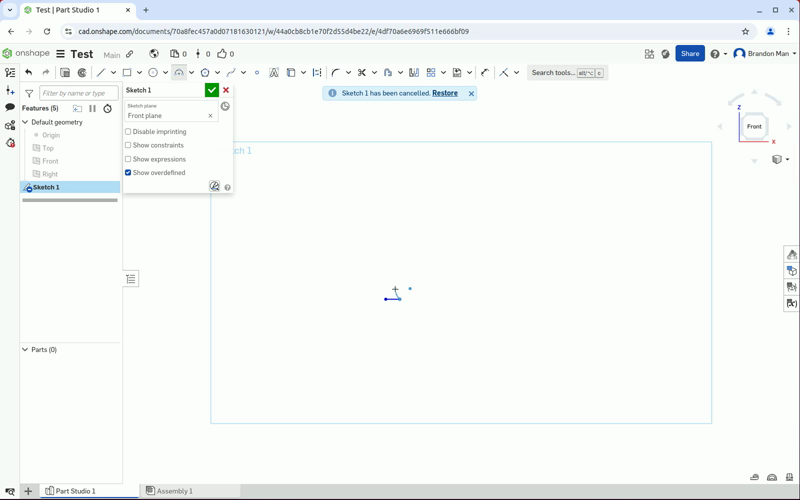
mouse_move(372, 305)
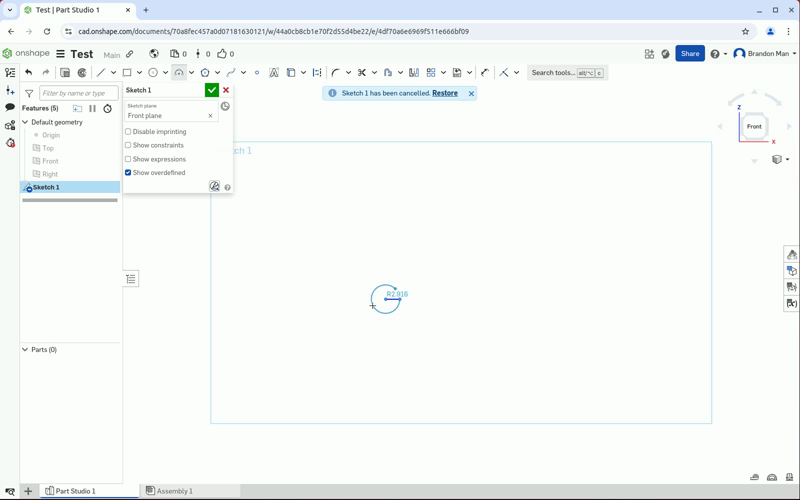
click(372, 305)
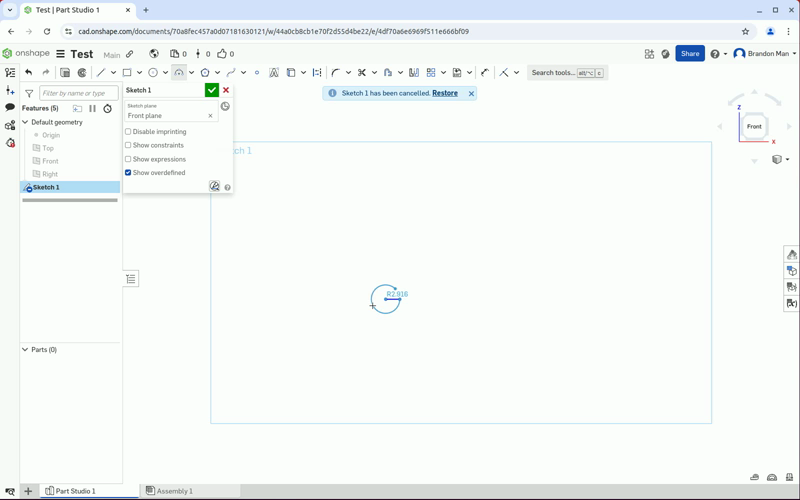
key_up(shift)
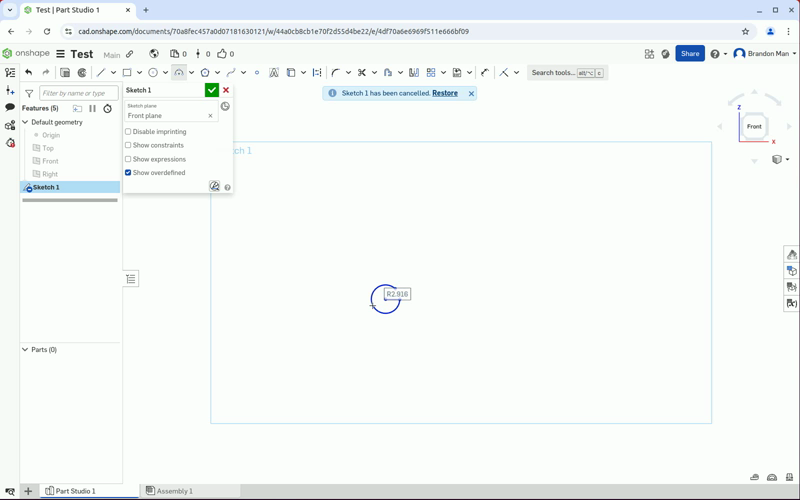
key(esc)
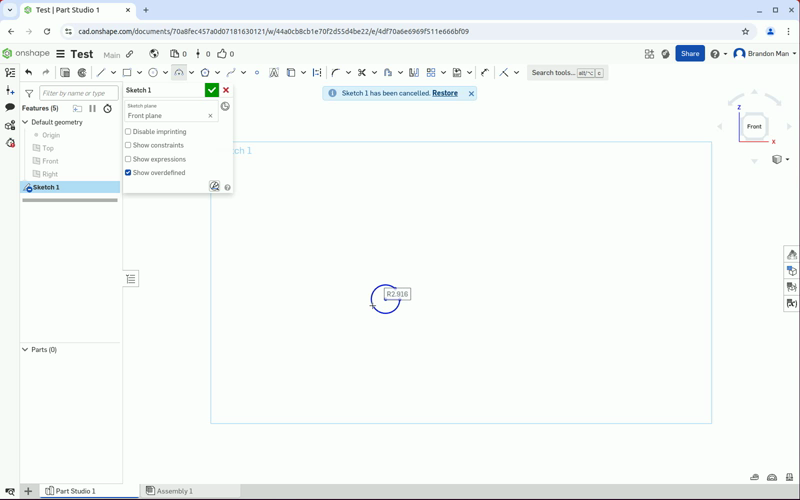
key(l)
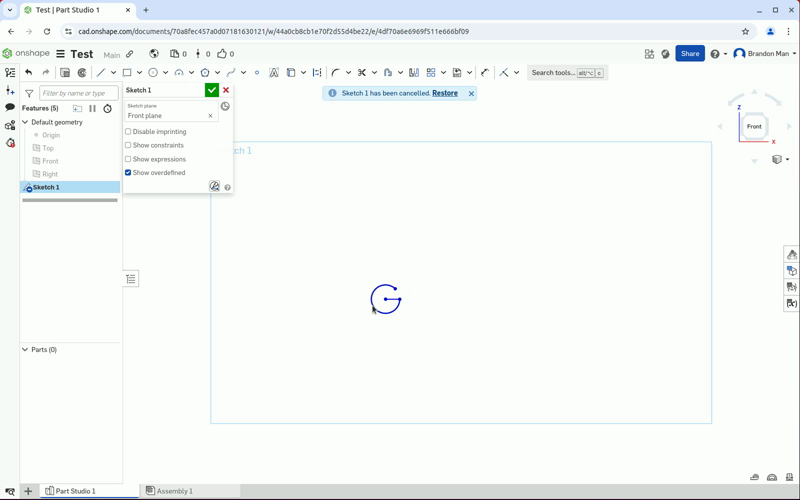
mouse_move(395, 288)
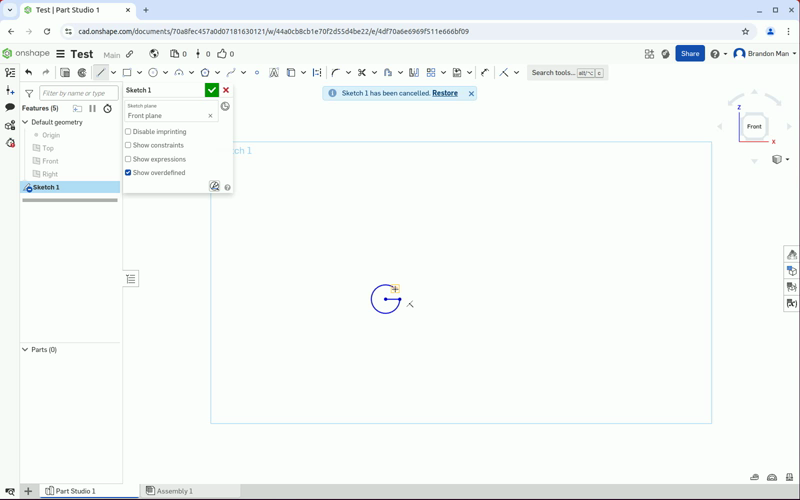
click(395, 288)
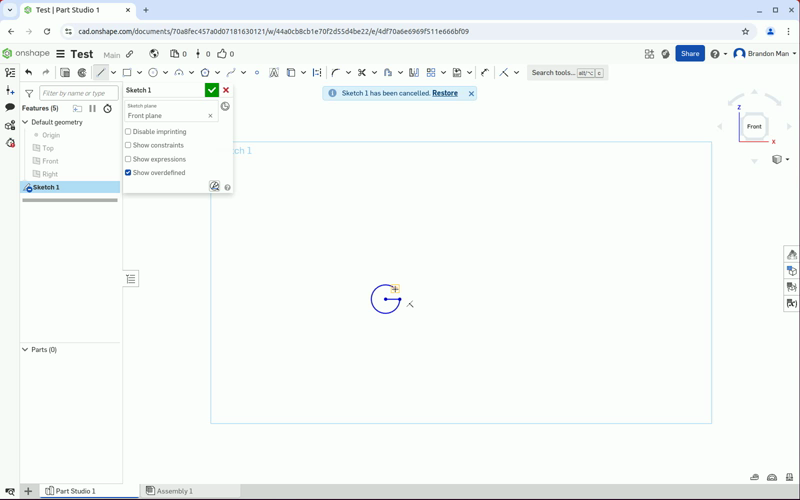
mouse_move(425, 288)
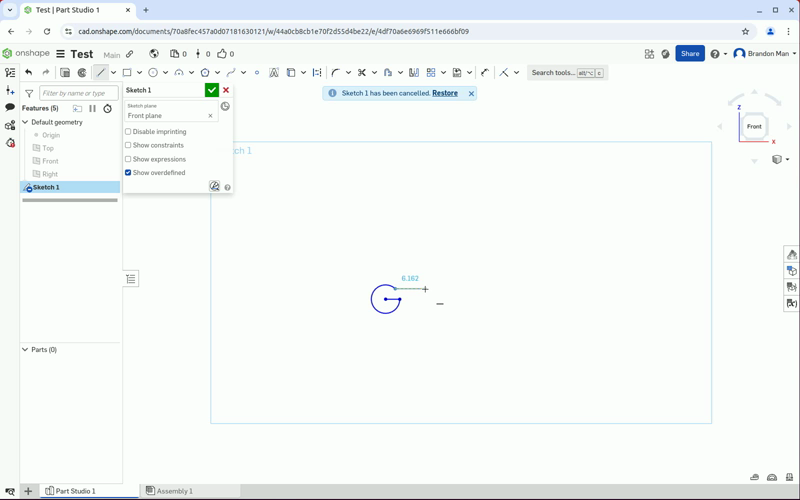
key_down(shift)
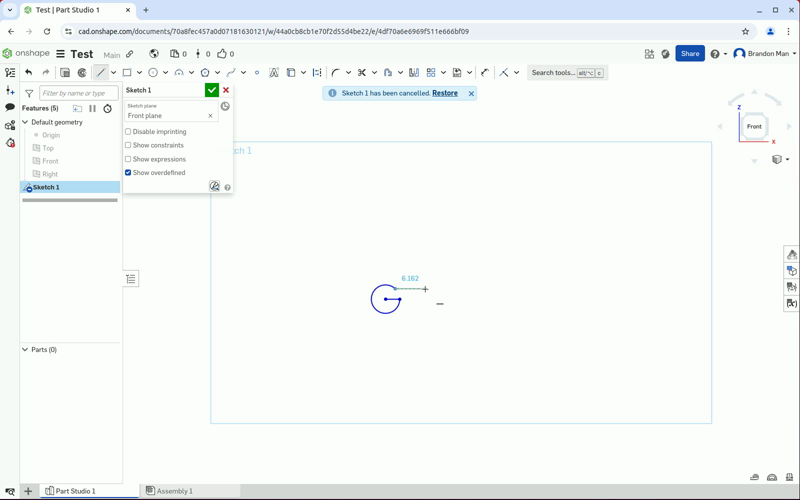
mouse_move(385, 299)
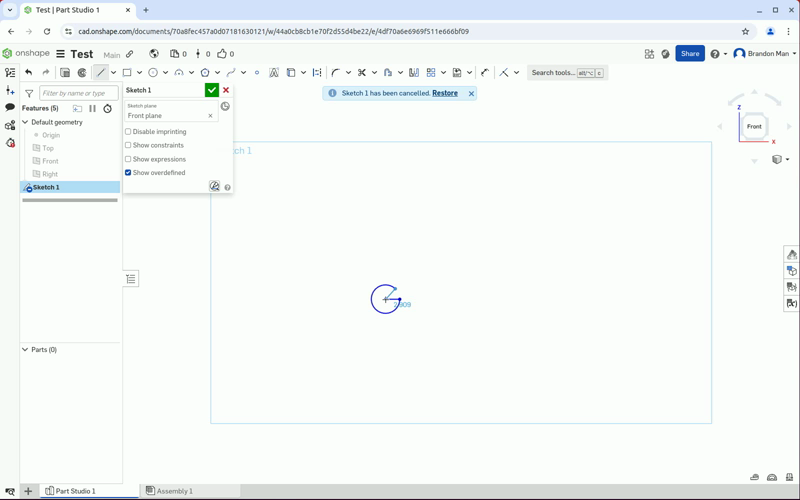
key_up(shift)
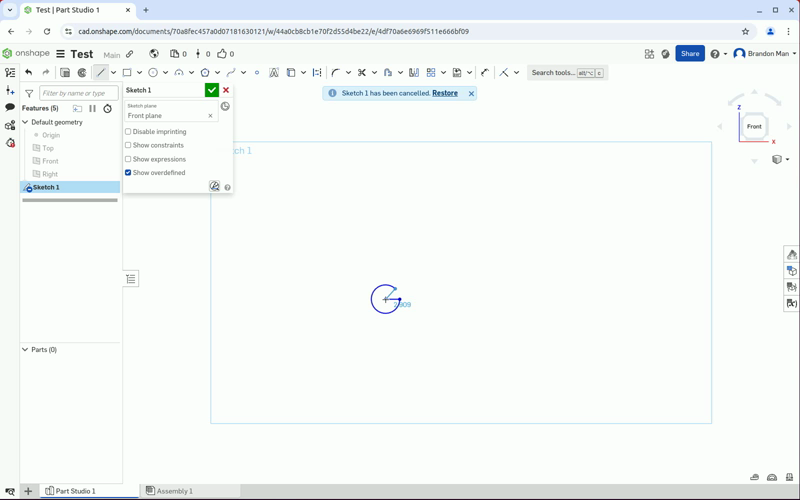
click(385, 299)
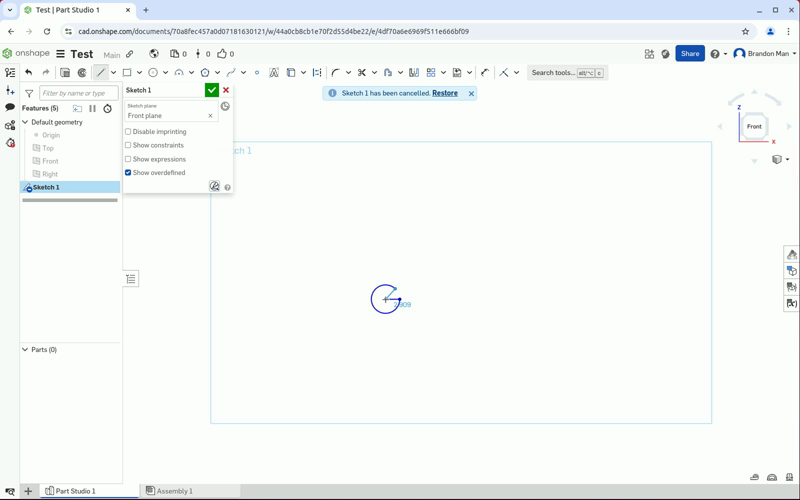
key(esc)
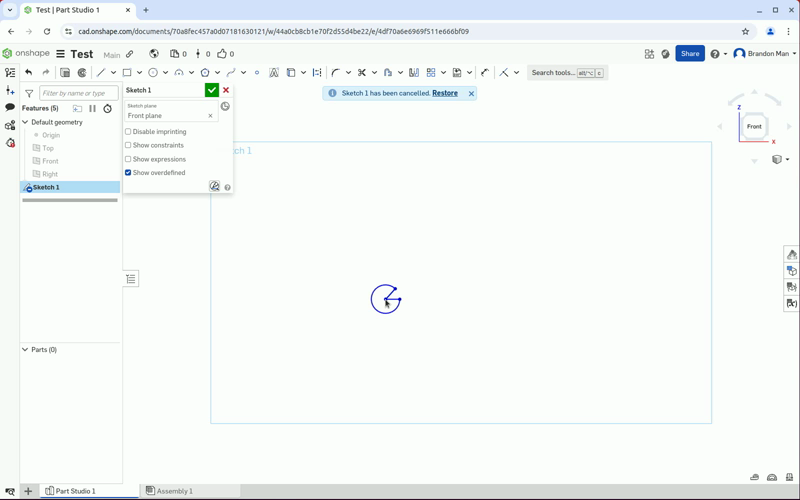
mouse_move(374, 302)
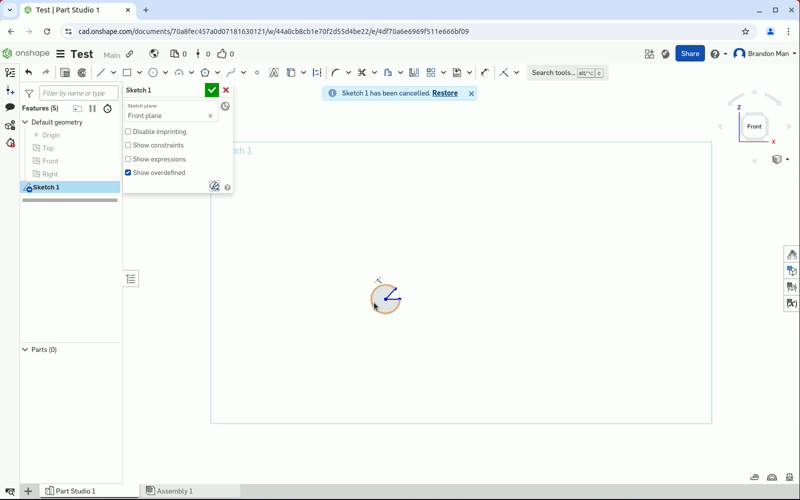
scroll(6)
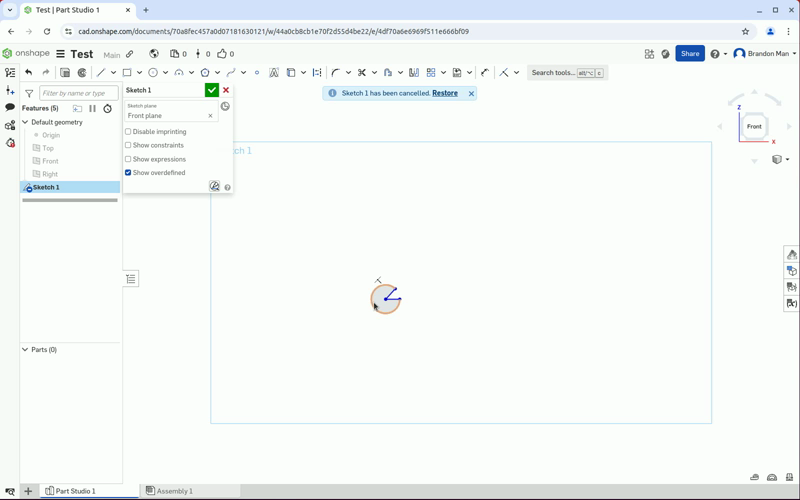
scroll(6)
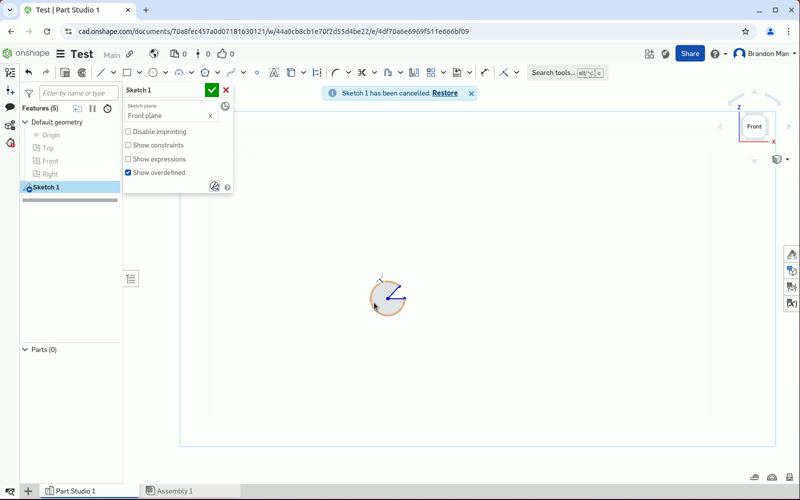
scroll(6)
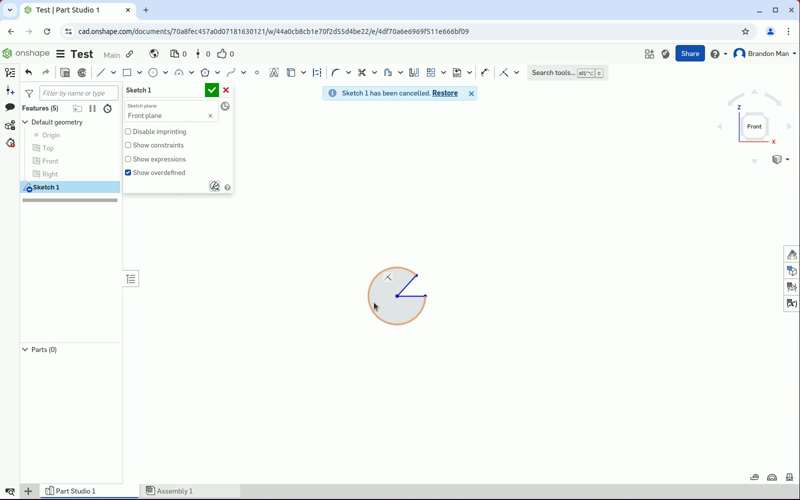
scroll(6)
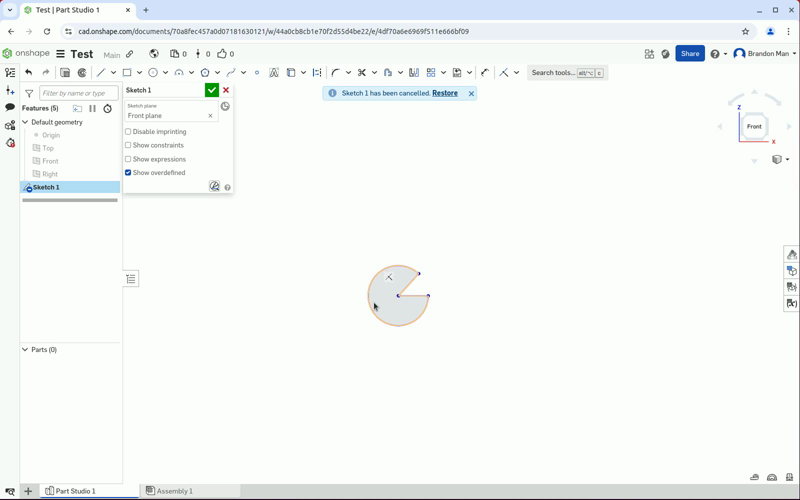
scroll(6)
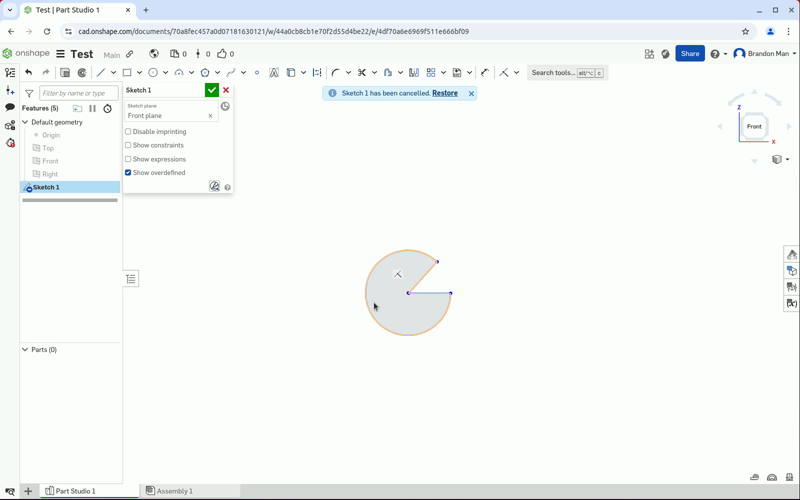
scroll(6)
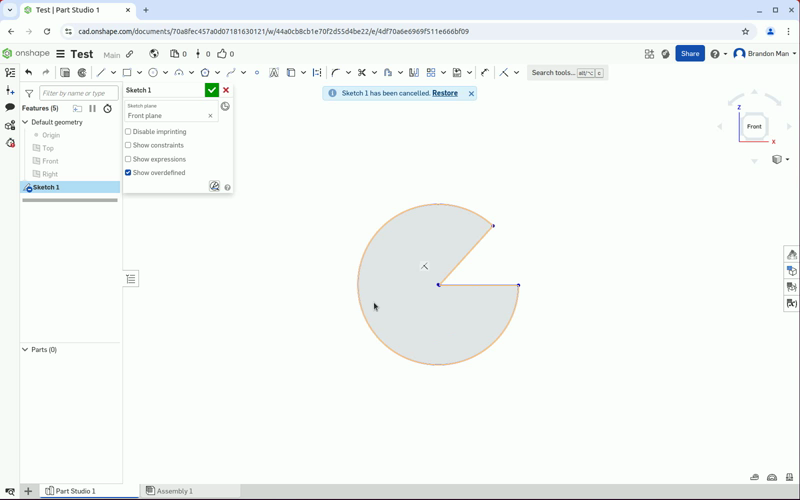
scroll(6)
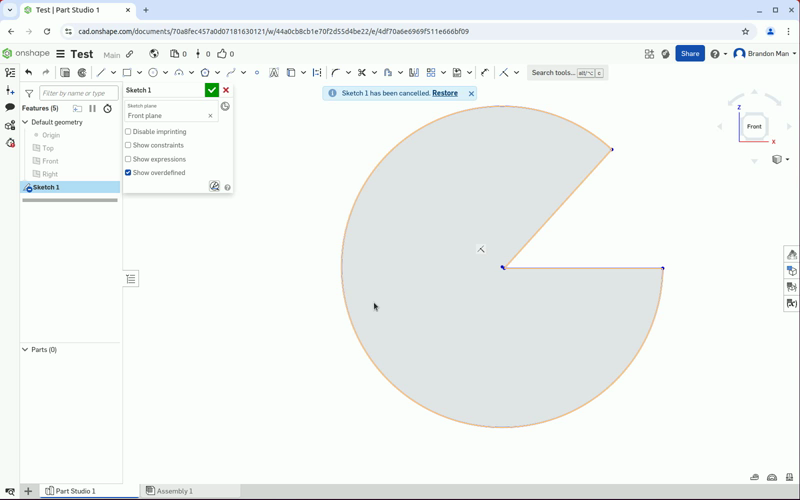
click(374, 302)
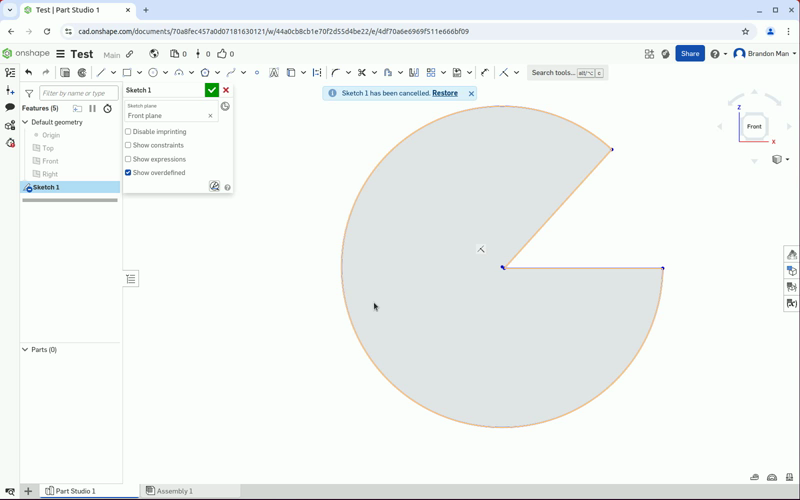
scroll(-6)
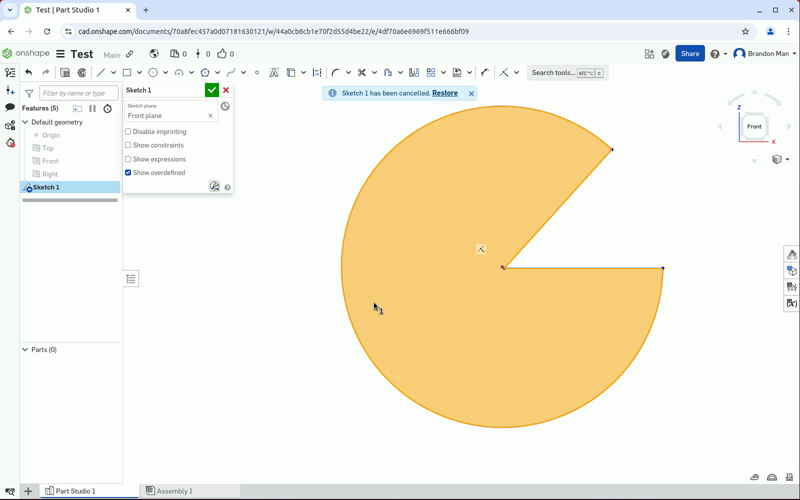
scroll(-6)
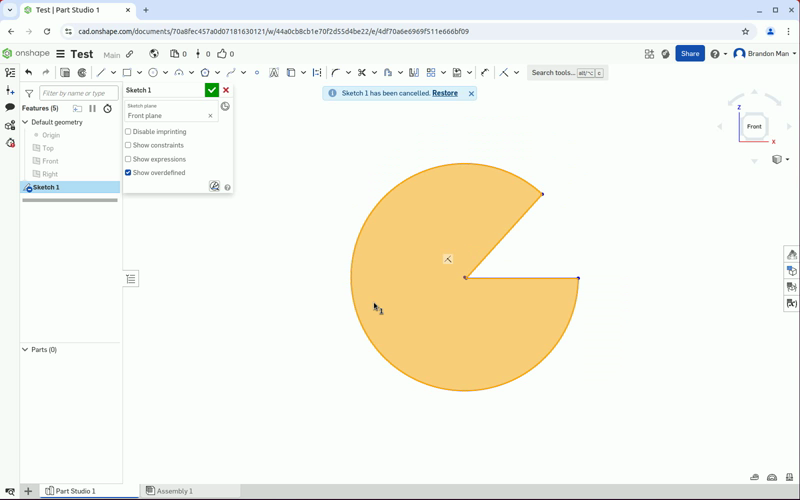
scroll(-6)
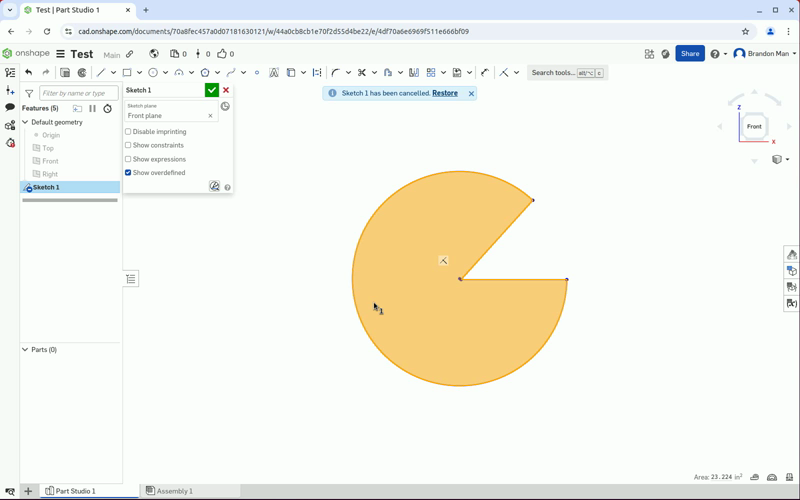
scroll(-6)
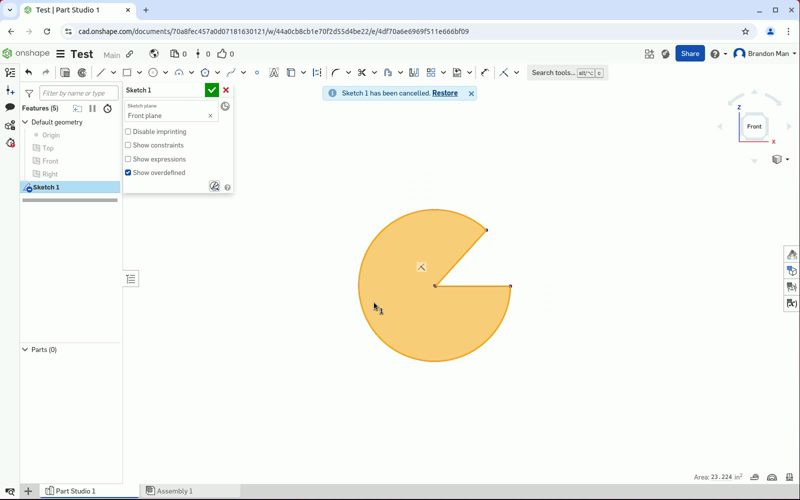
scroll(-6)
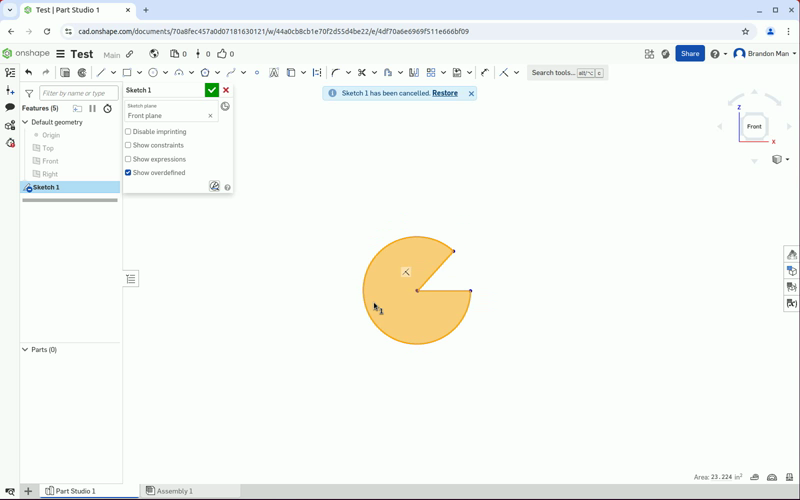
scroll(-6)
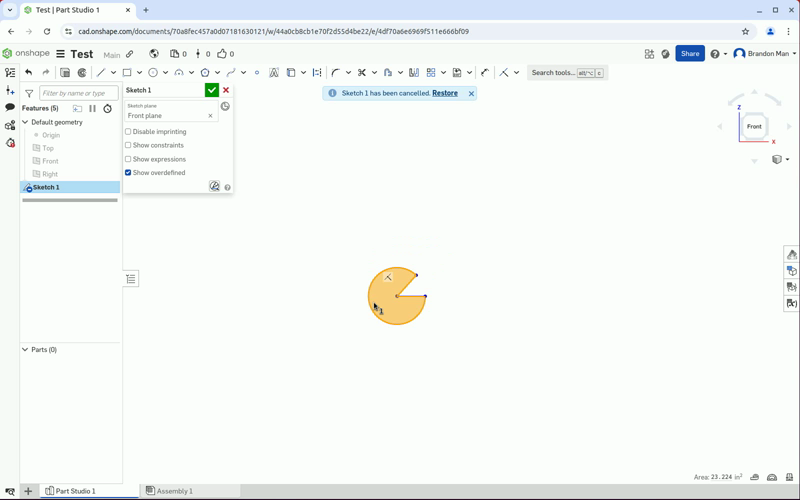
scroll(-6)
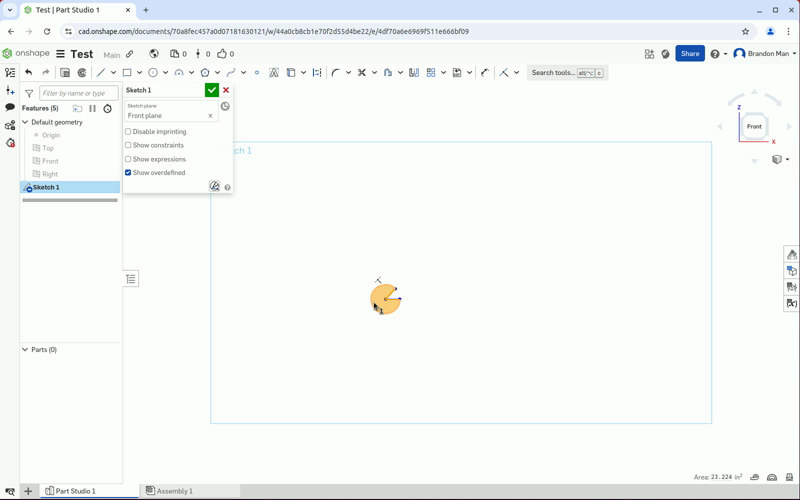
mouse_move(73, 352)
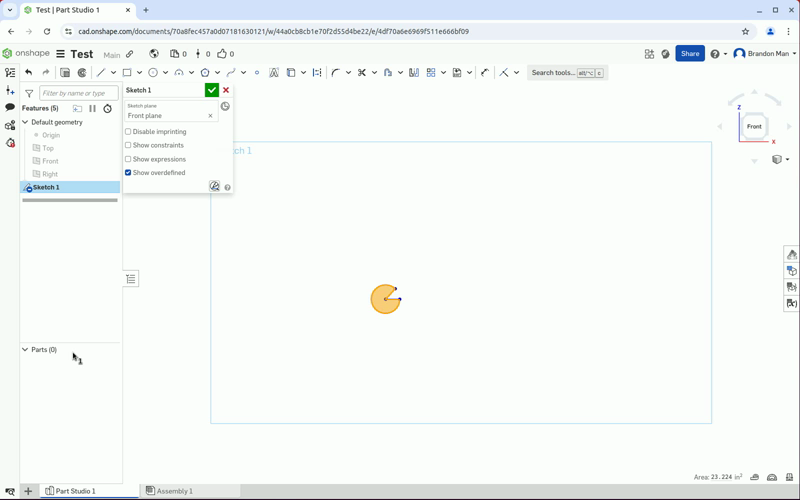
key(shift+y)
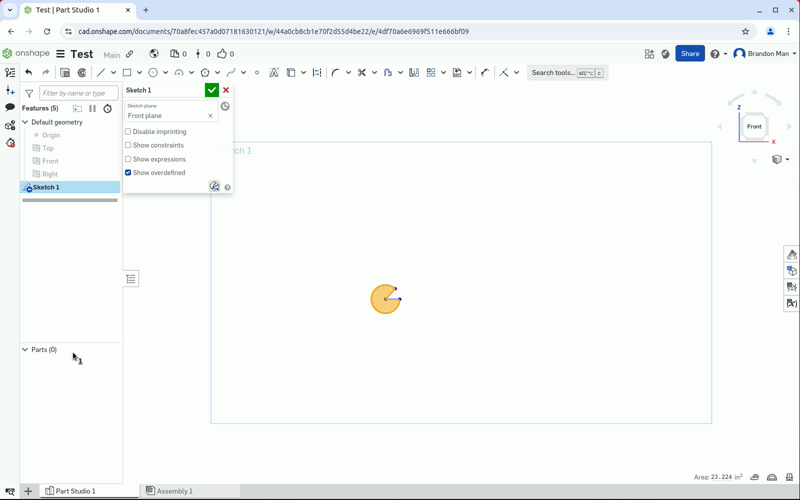
key(shift+e)
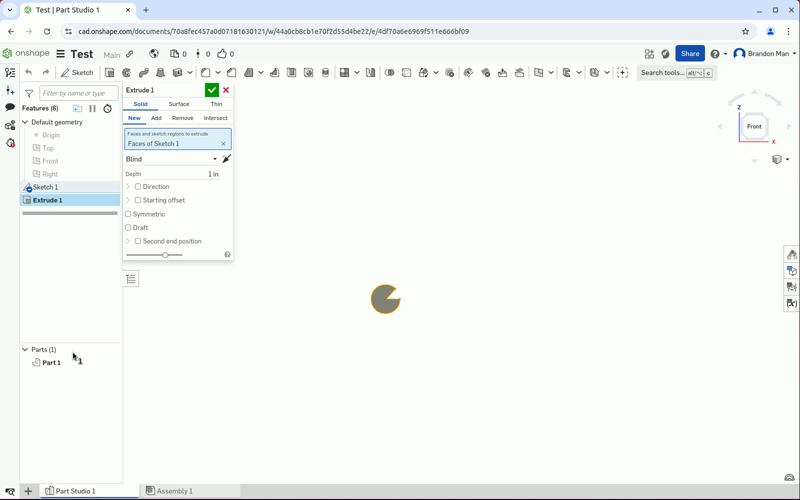
mouse_move(143, 106)
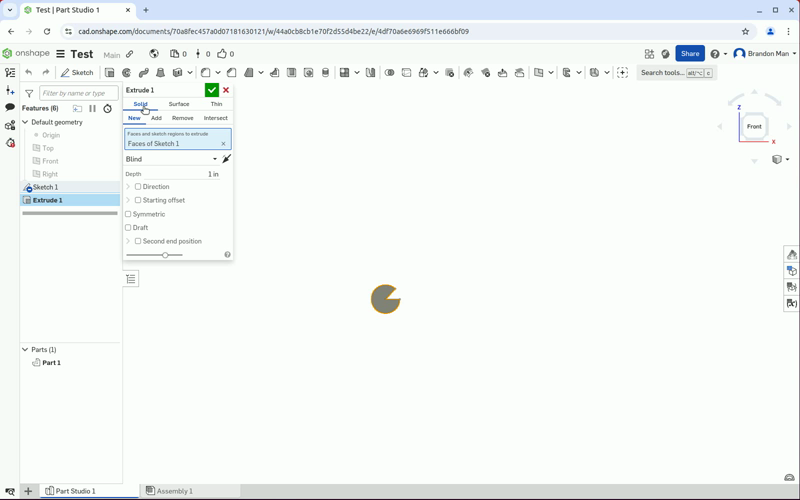
click(143, 106)
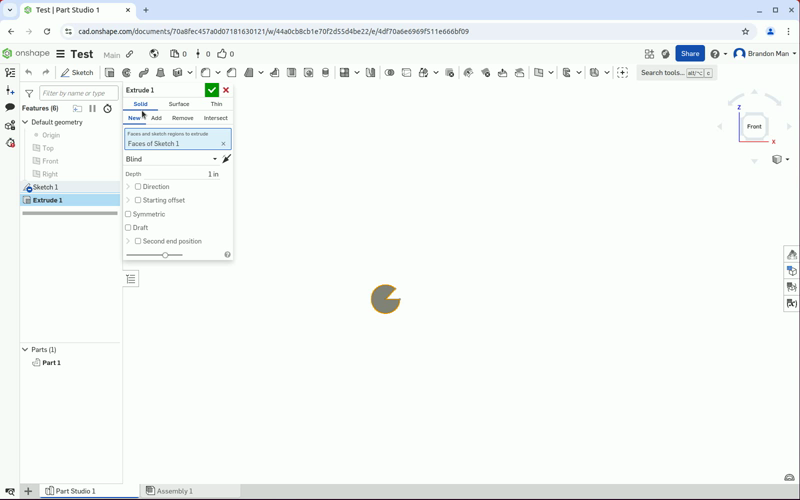
mouse_move(137, 120)
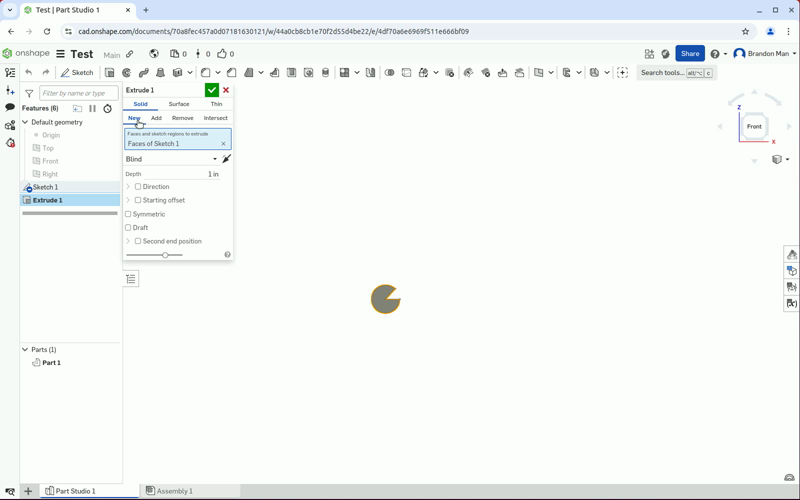
click(137, 120)
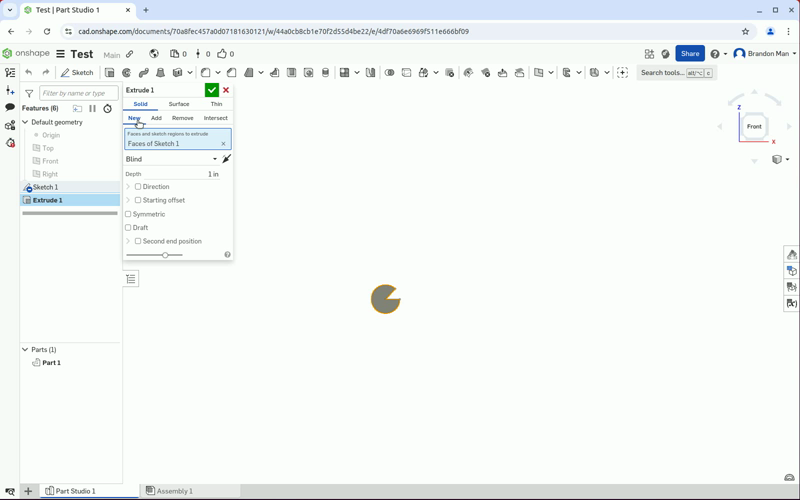
key(tab, 4)
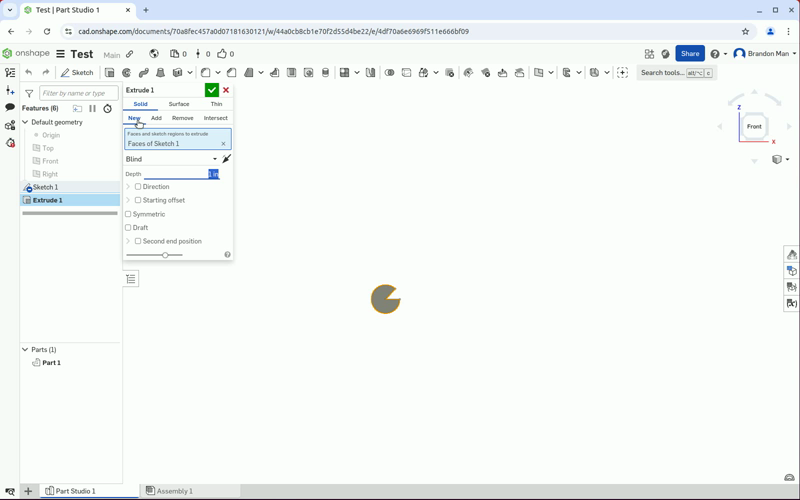
text(3.129)
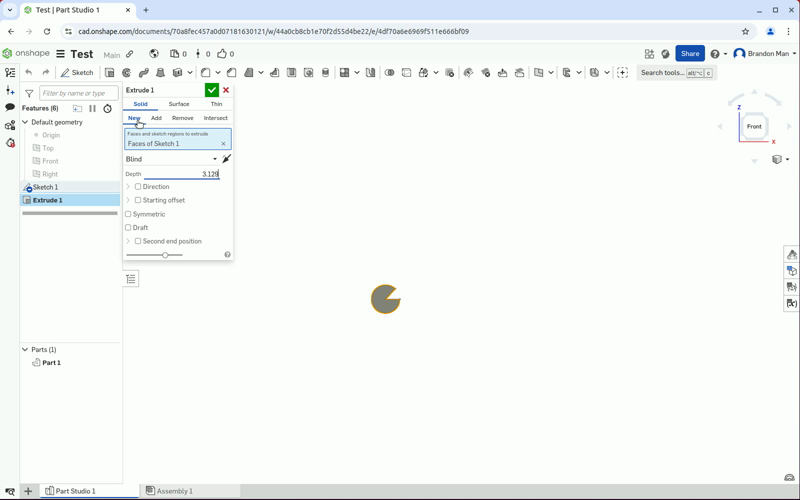
key(enter)
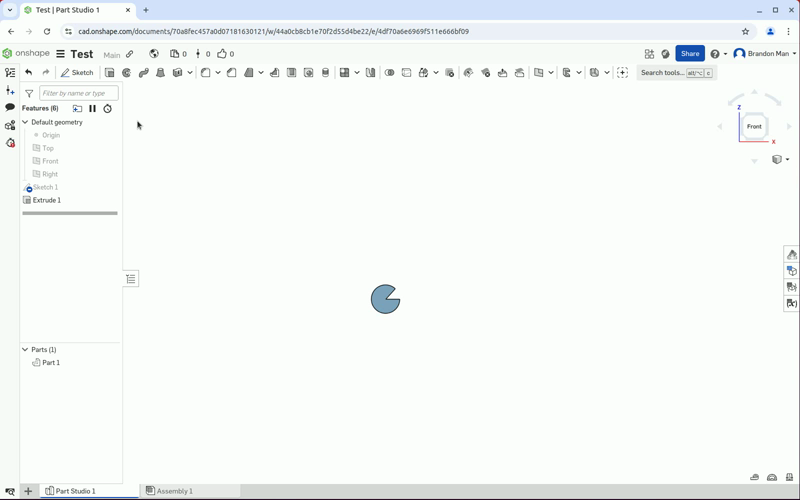
key(shift+h)
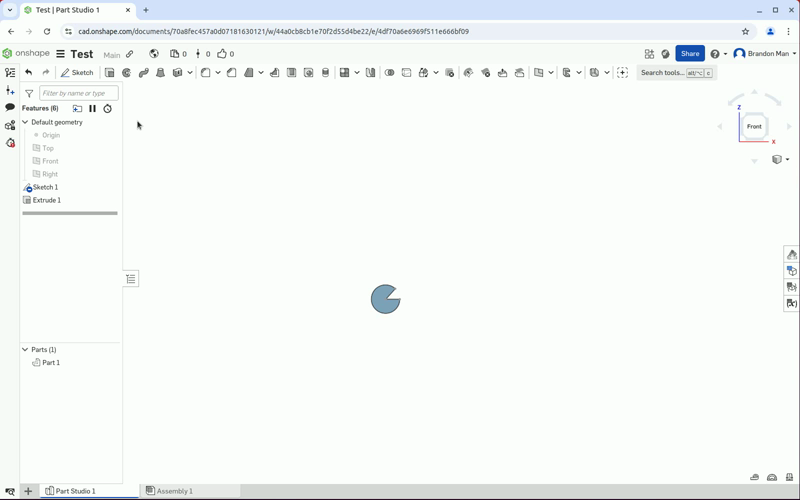
key(shift+h)
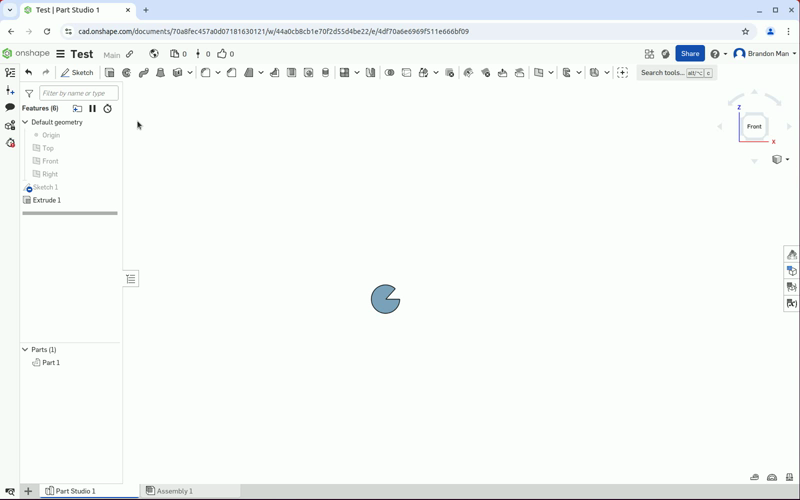
mouse_move(73, 189)
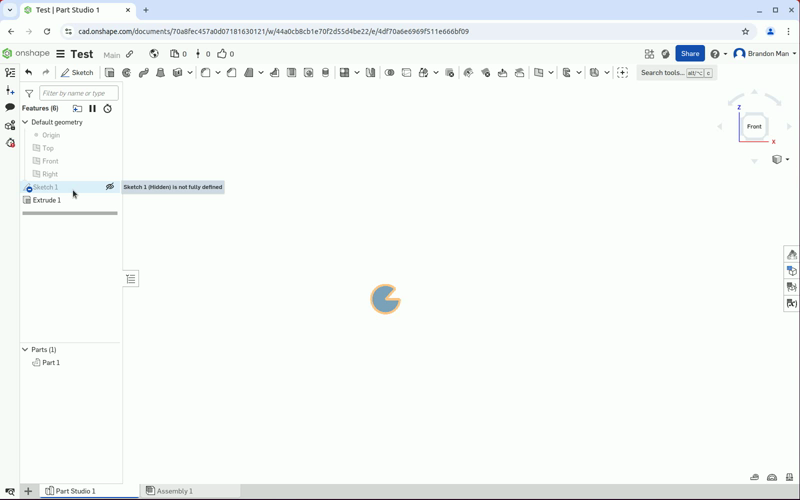
click(73, 189)
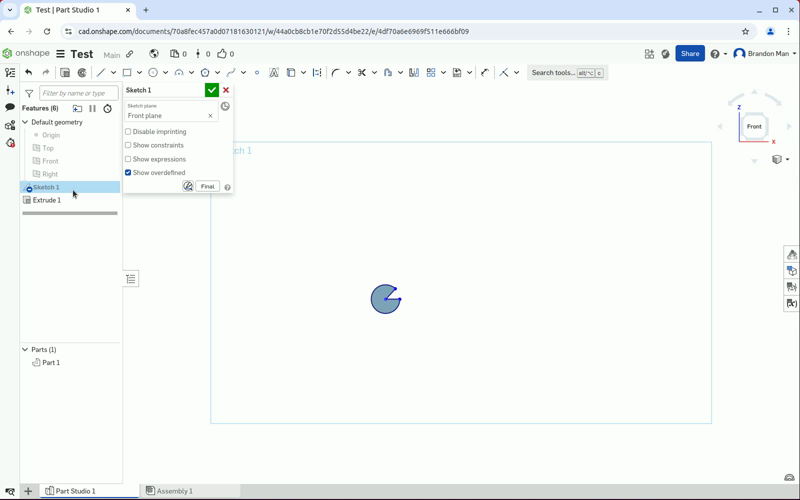
mouse_move(229, 92)
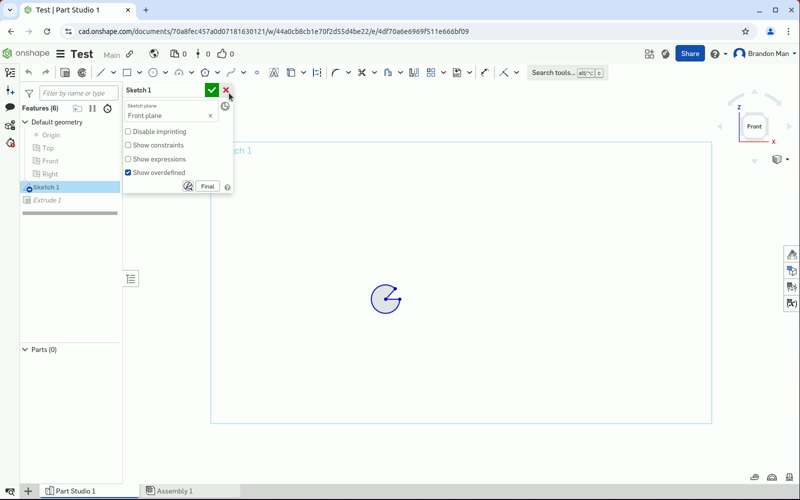
click(229, 92)
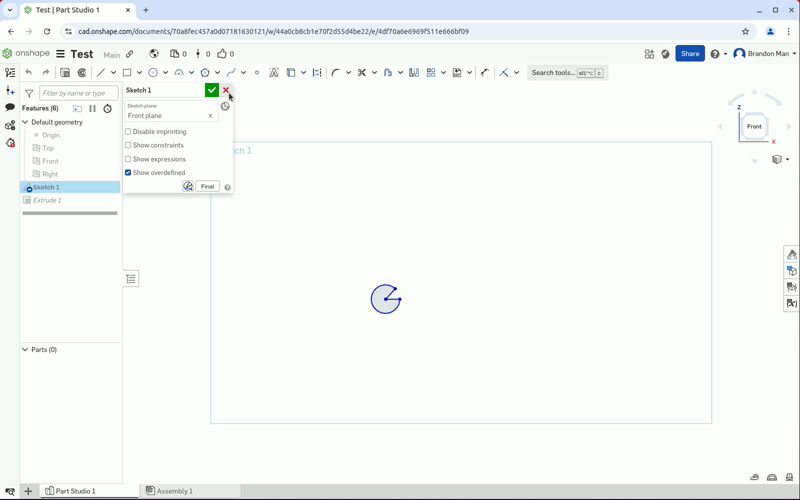
key(shift+s)
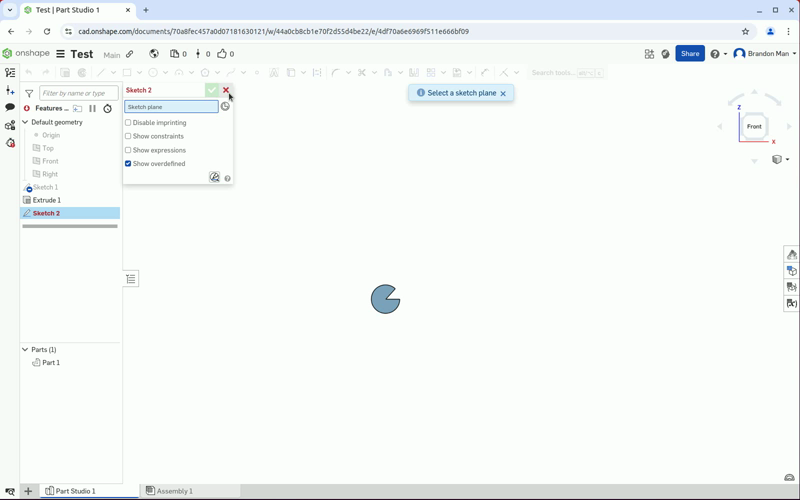
mouse_move(73, 163)
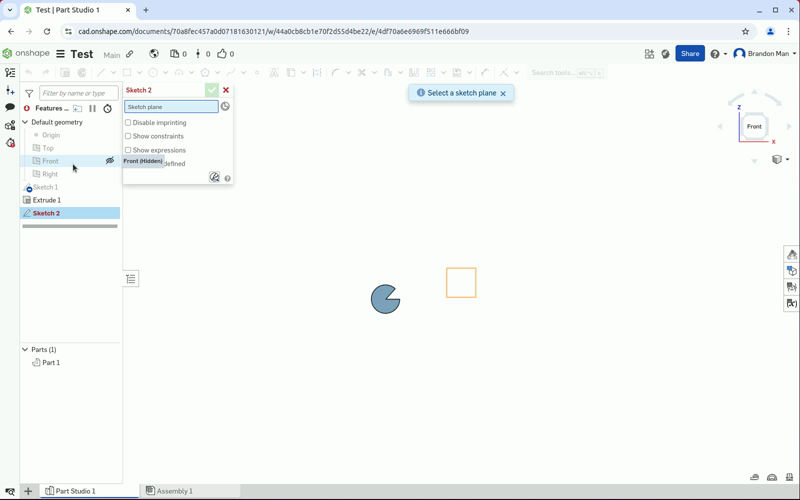
click(73, 163)
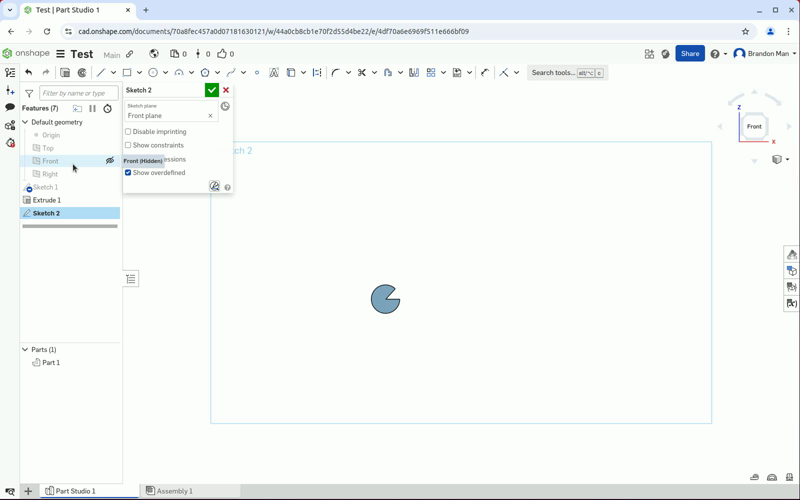
mouse_move(73, 352)
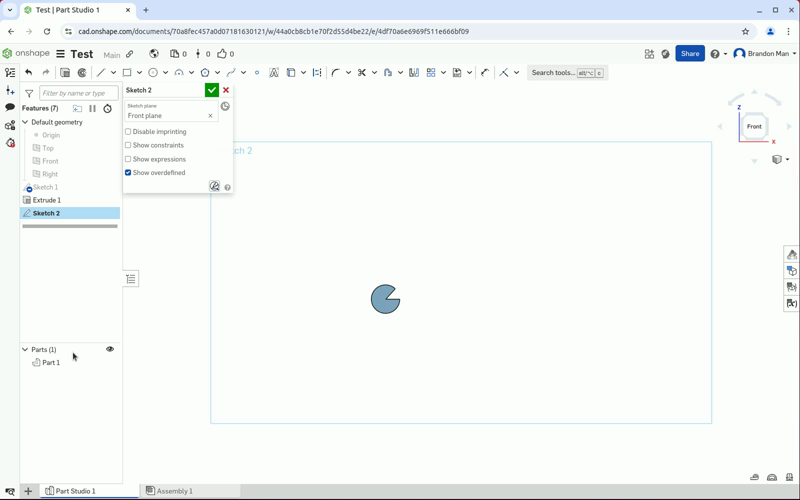
key(y)
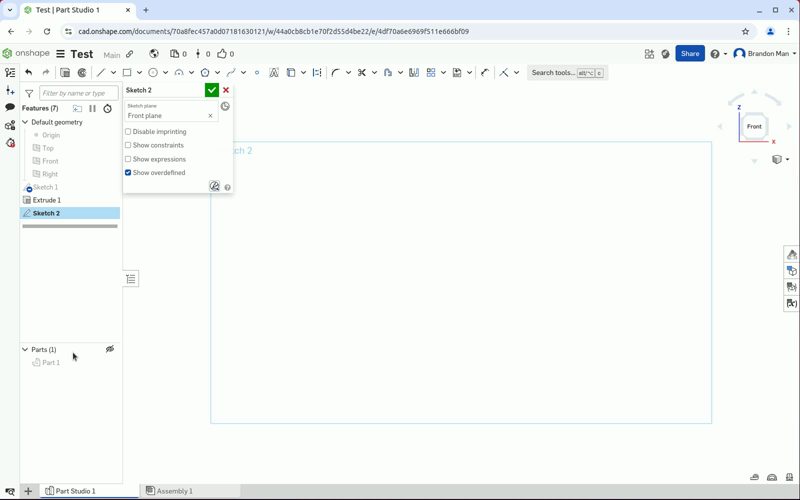
key(c)
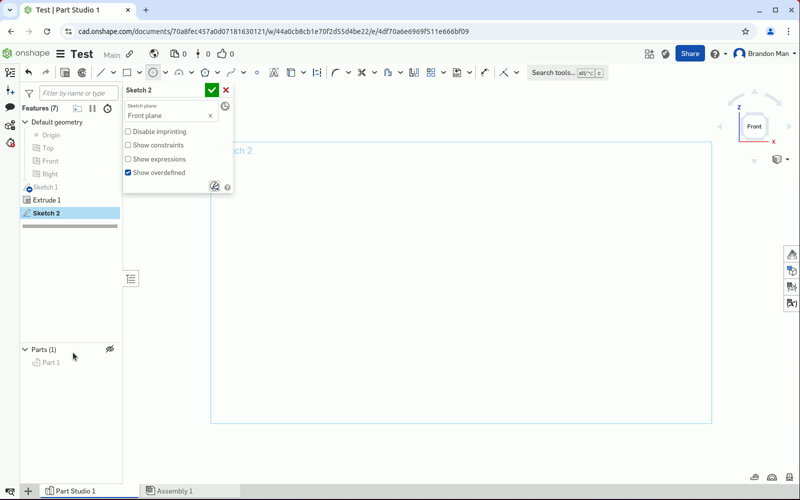
key_down(shift)
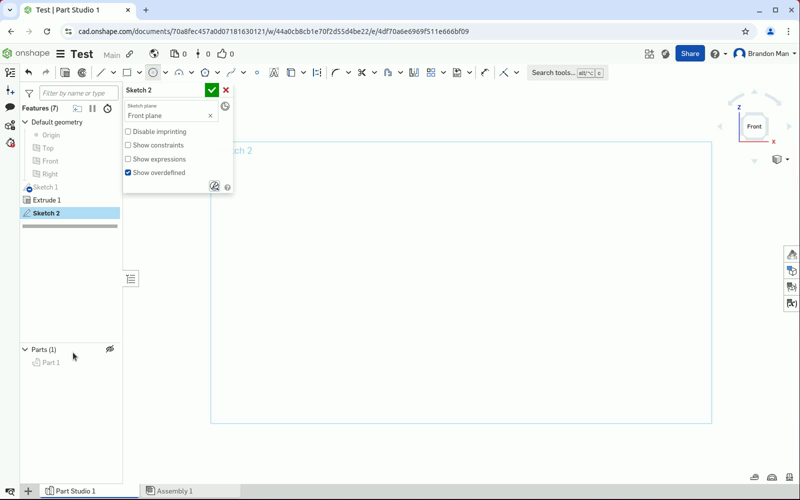
mouse_move(557, 217)
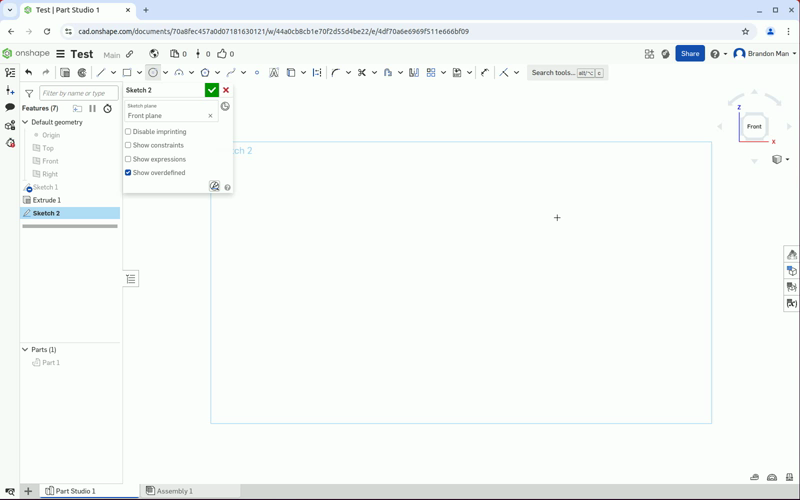
click(557, 217)
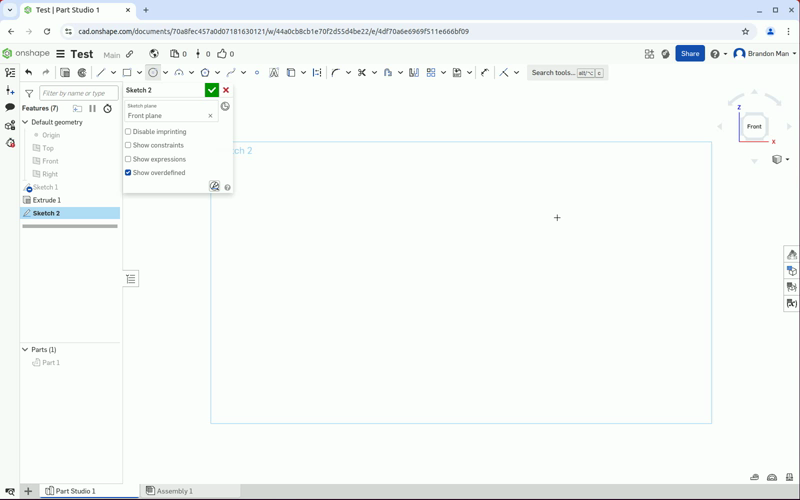
key_up(shift)
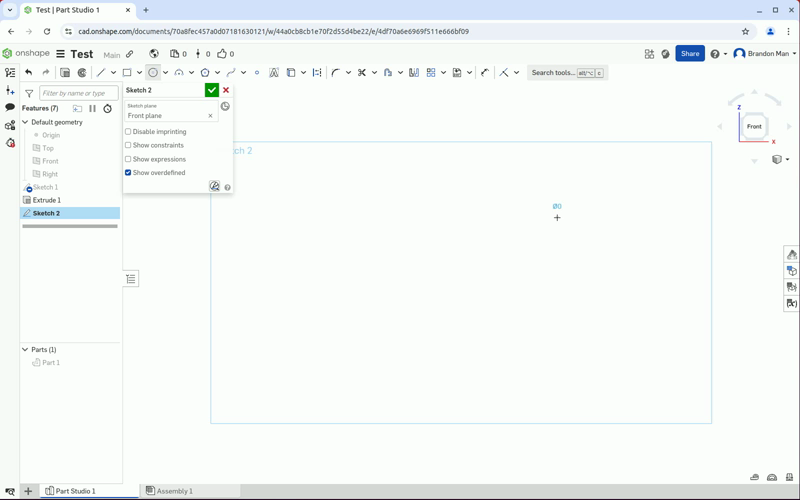
mouse_move(573, 217)
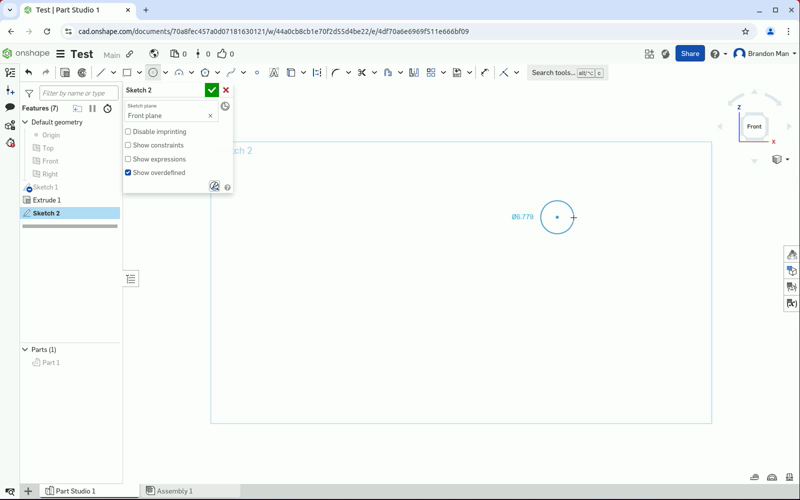
click(573, 217)
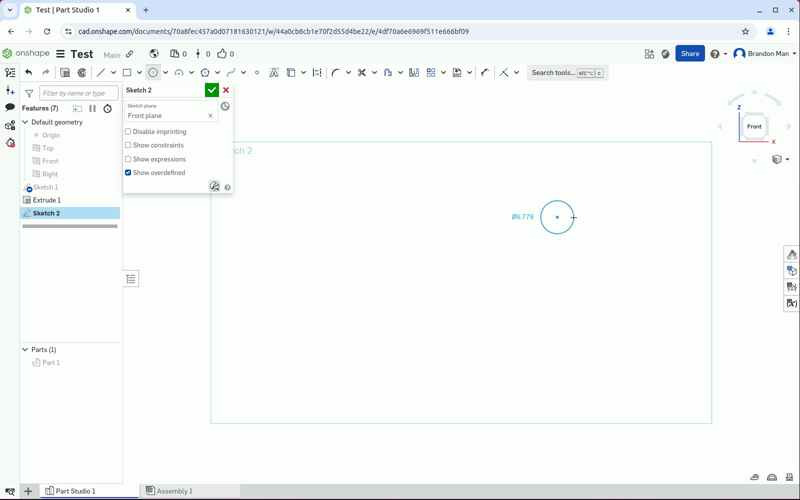
key(esc)
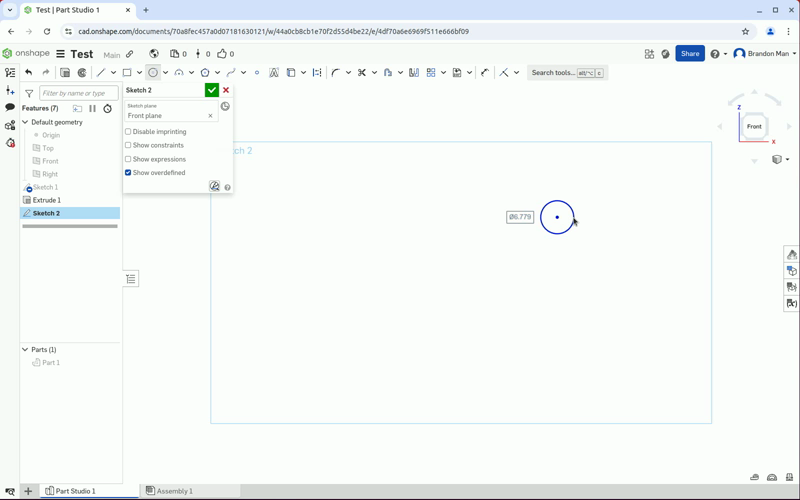
mouse_move(556, 231)
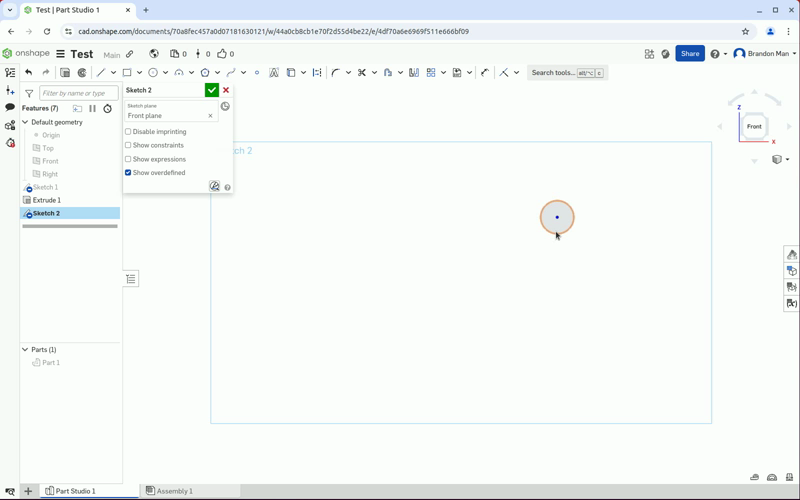
scroll(6)
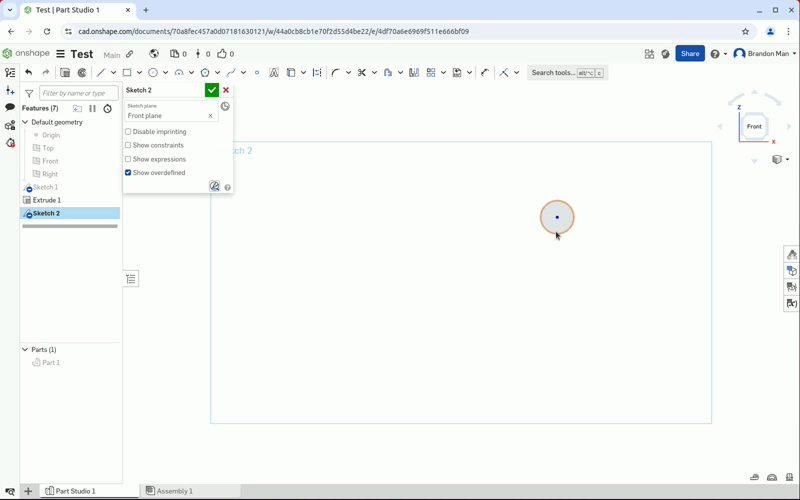
scroll(6)
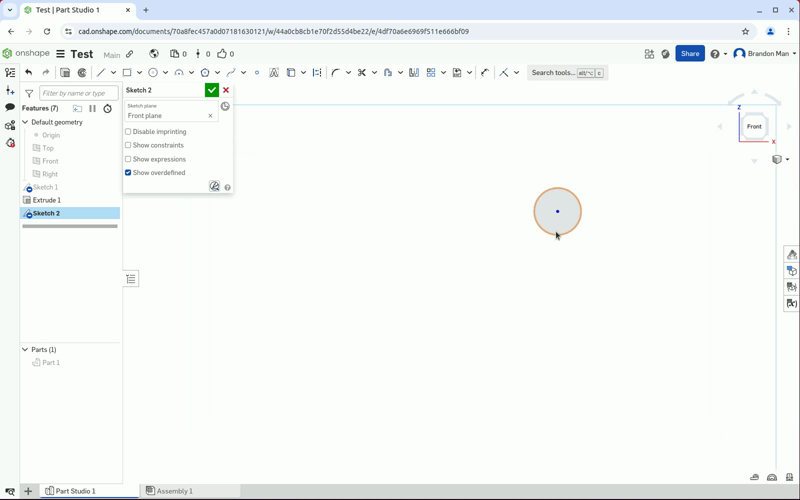
scroll(6)
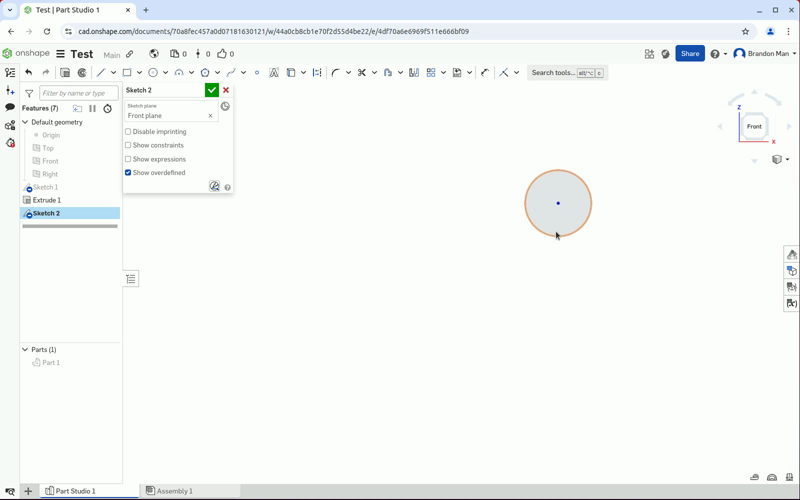
scroll(6)
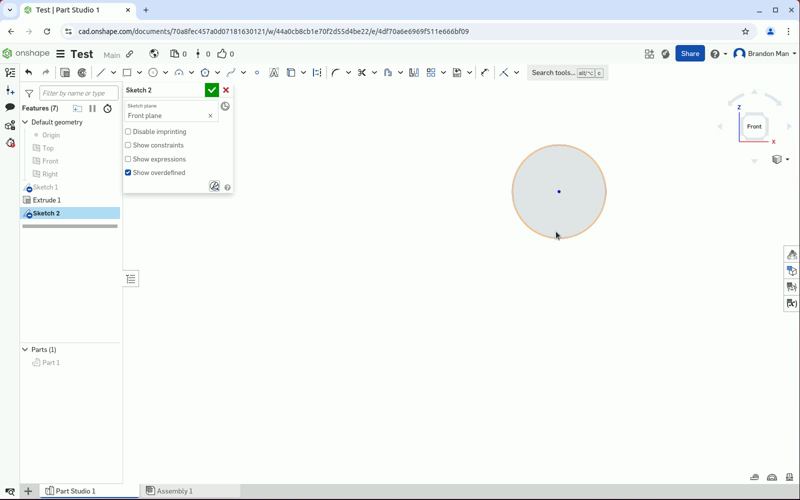
scroll(6)
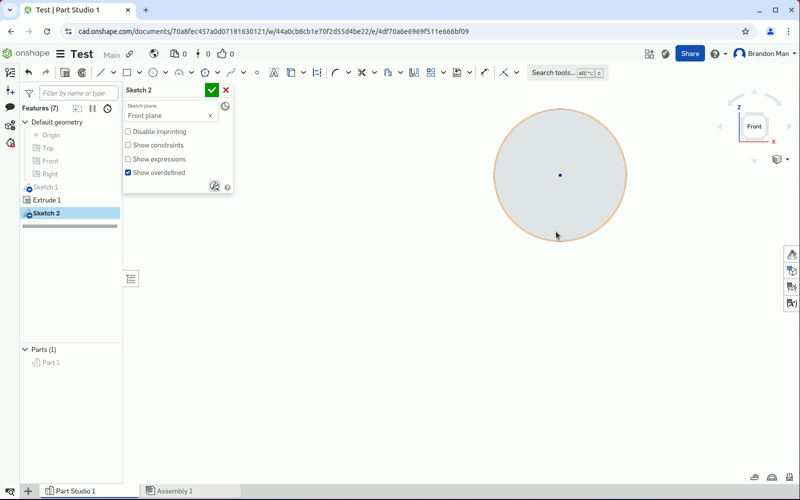
scroll(6)
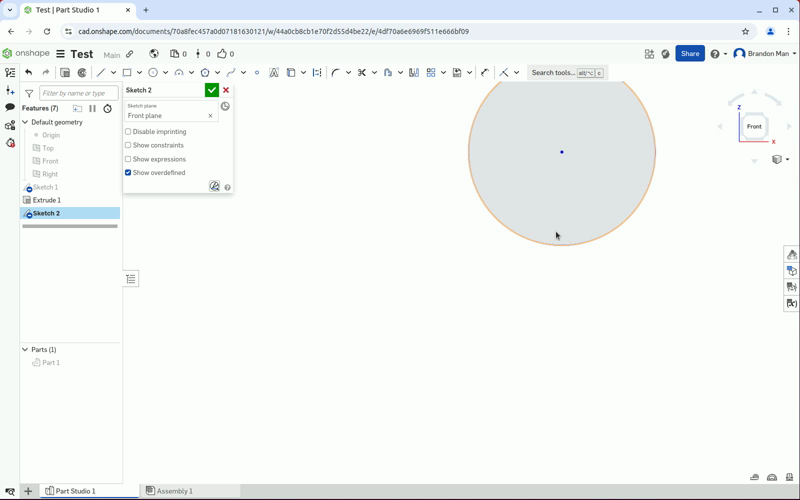
scroll(6)
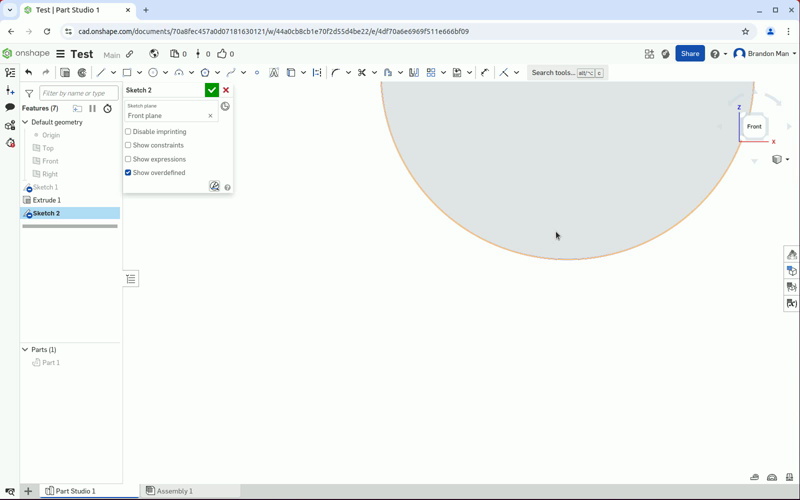
click(556, 231)
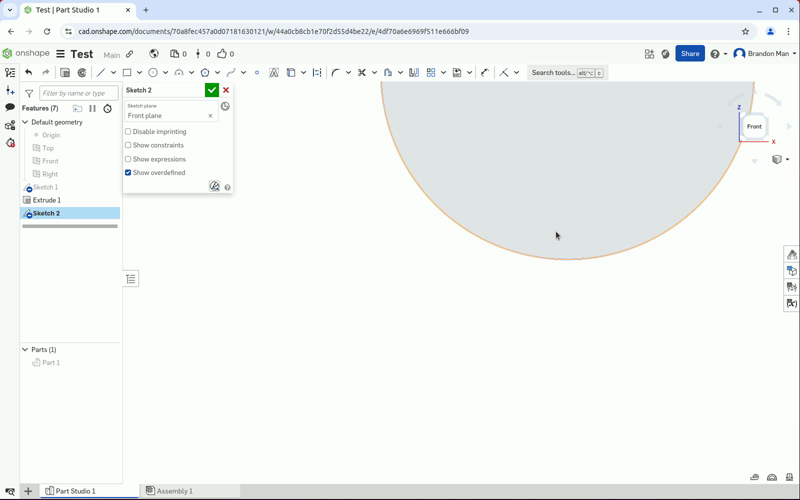
scroll(-6)
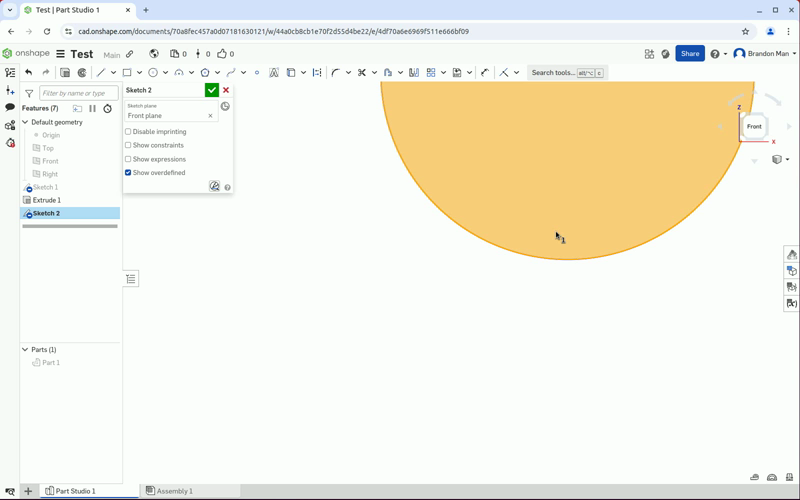
scroll(-6)
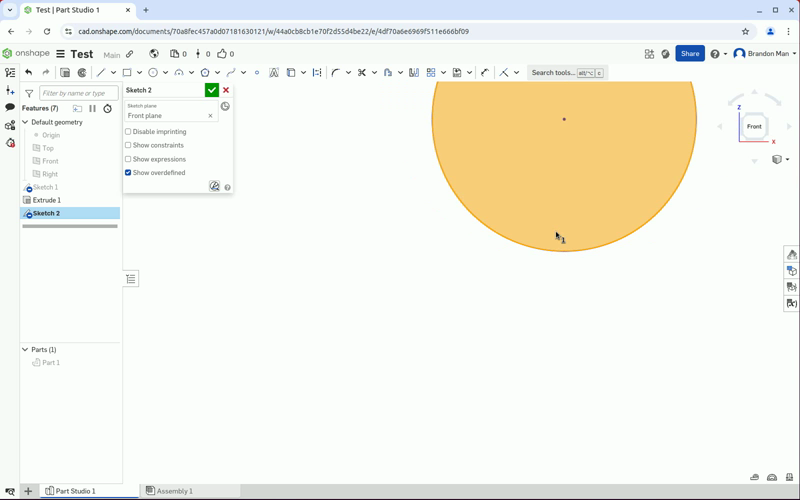
scroll(-6)
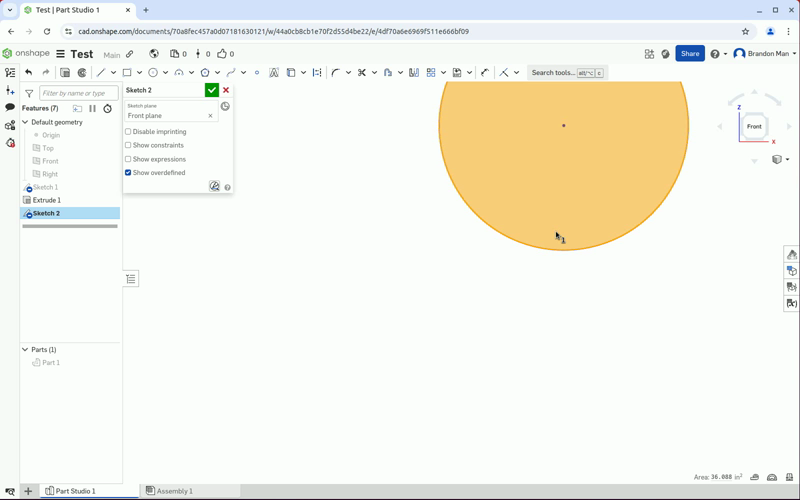
scroll(-6)
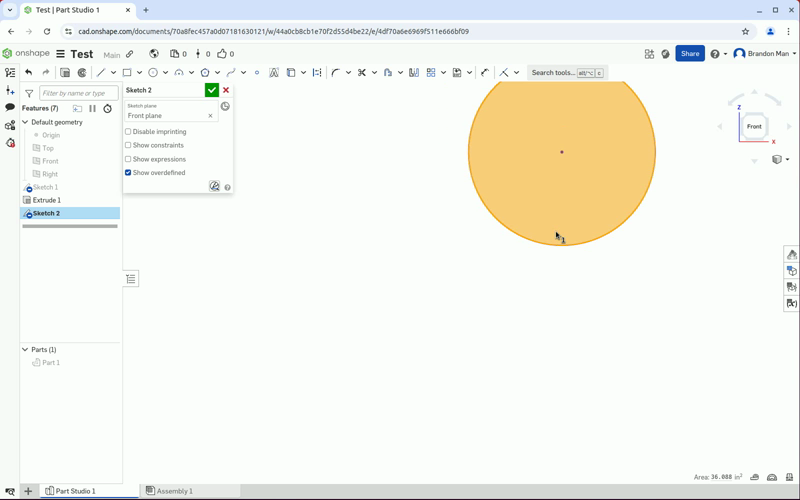
scroll(-6)
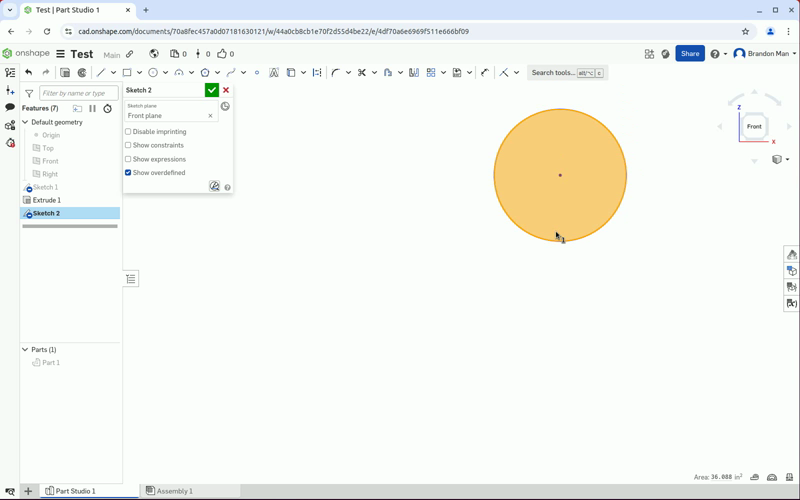
scroll(-6)
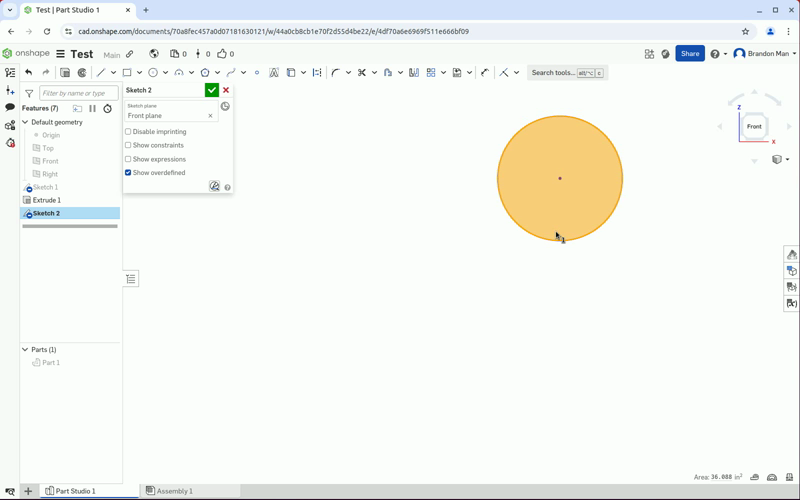
scroll(-6)
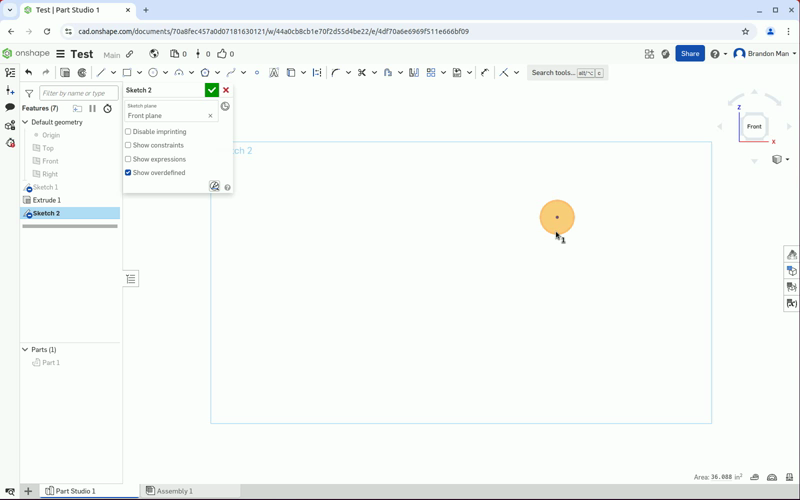
mouse_move(73, 352)
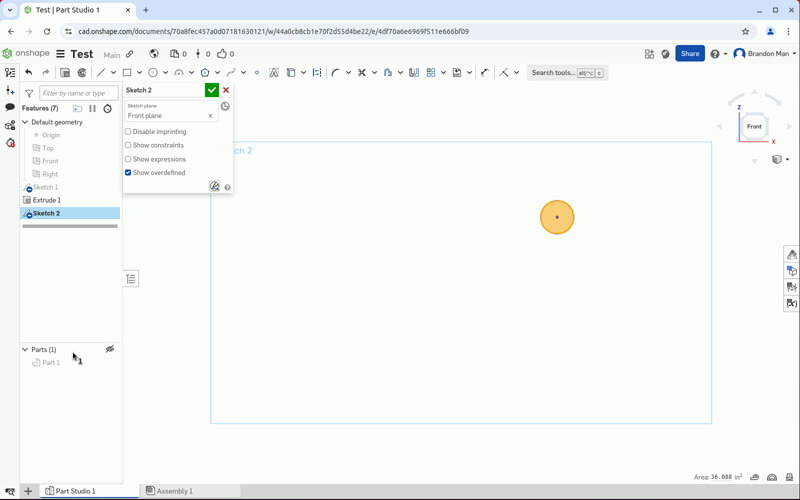
key(shift+y)
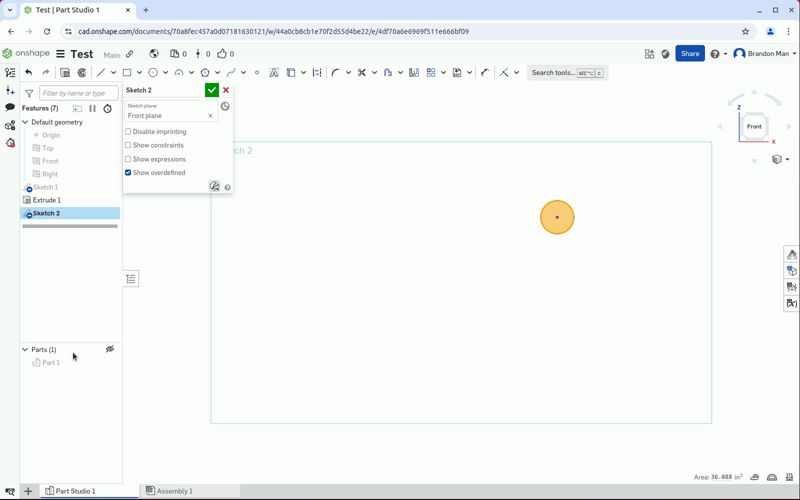
key(shift+e)
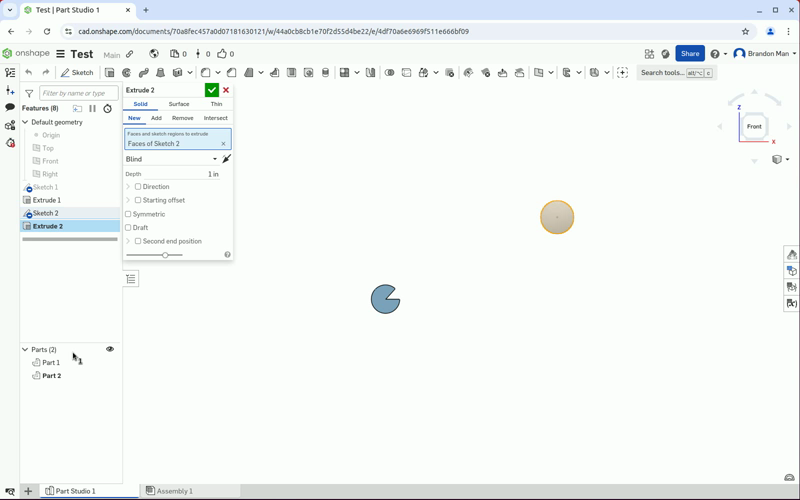
mouse_move(143, 106)
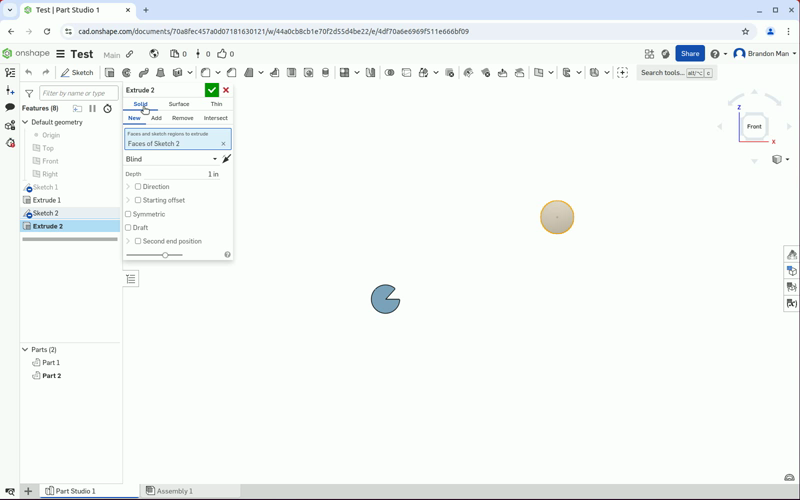
click(143, 106)
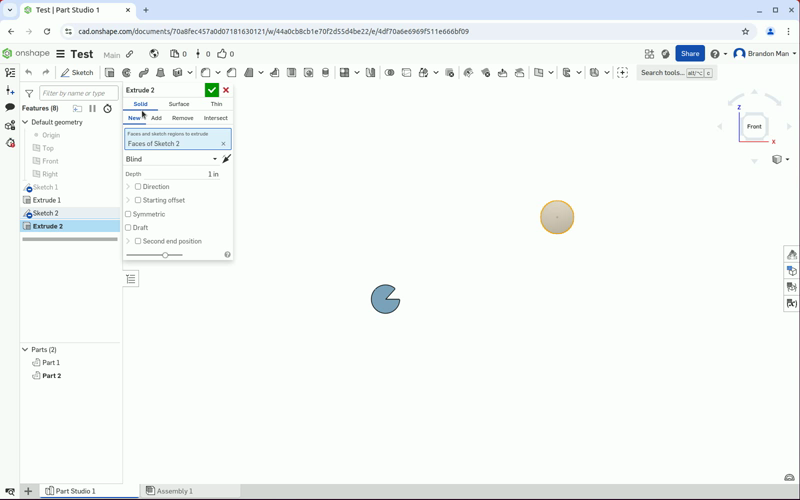
mouse_move(137, 120)
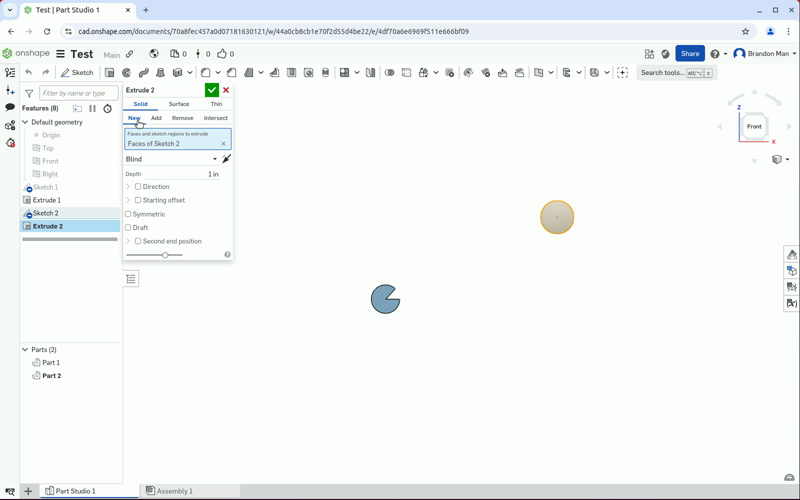
click(137, 120)
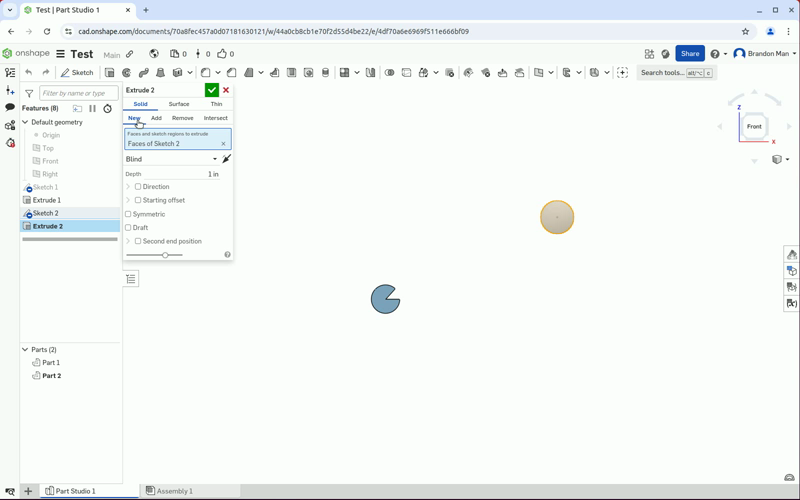
key(tab, 4)
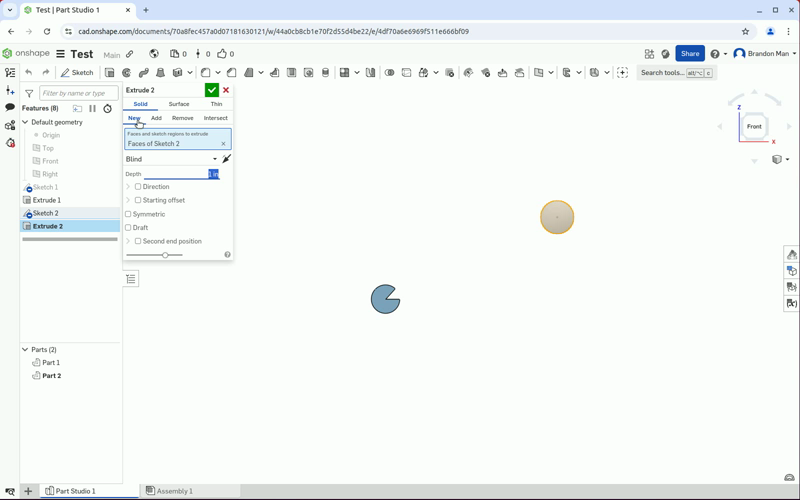
text(3.129)
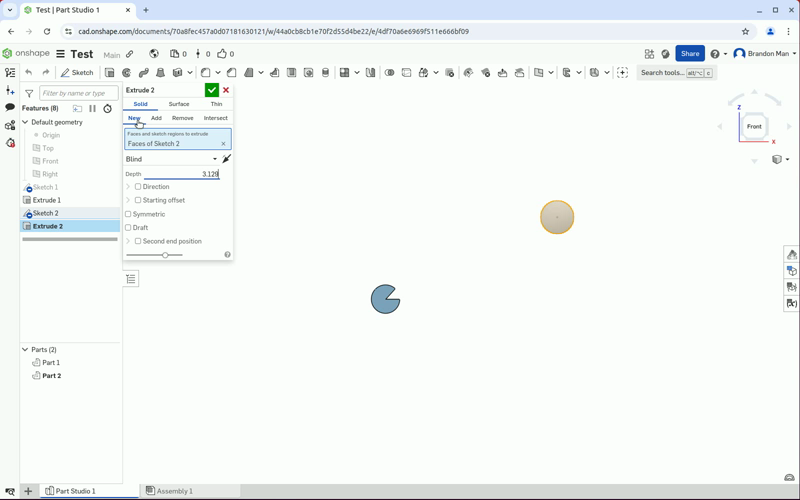
key(enter)
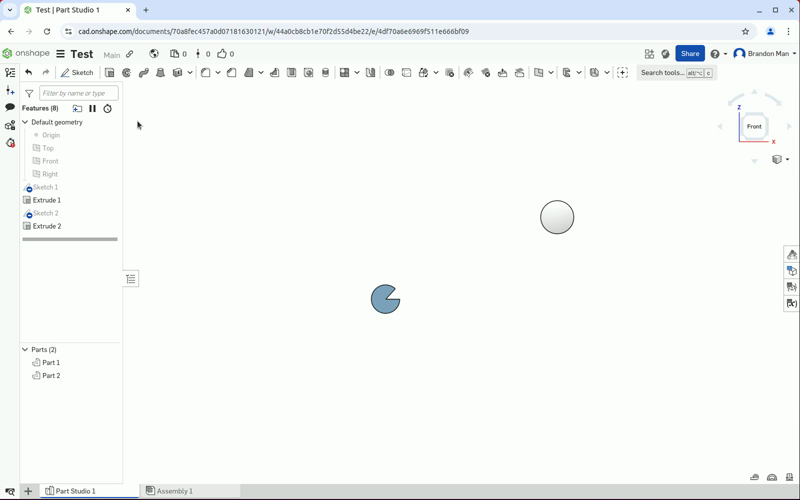
key(shift+h)
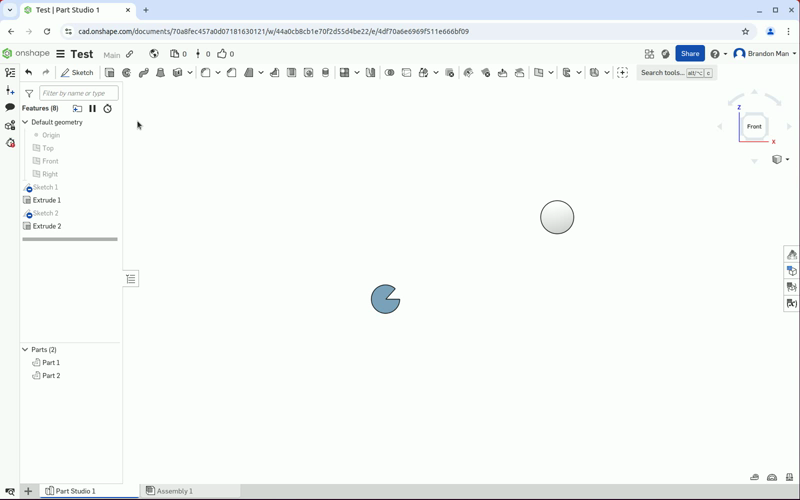
key(shift+h)
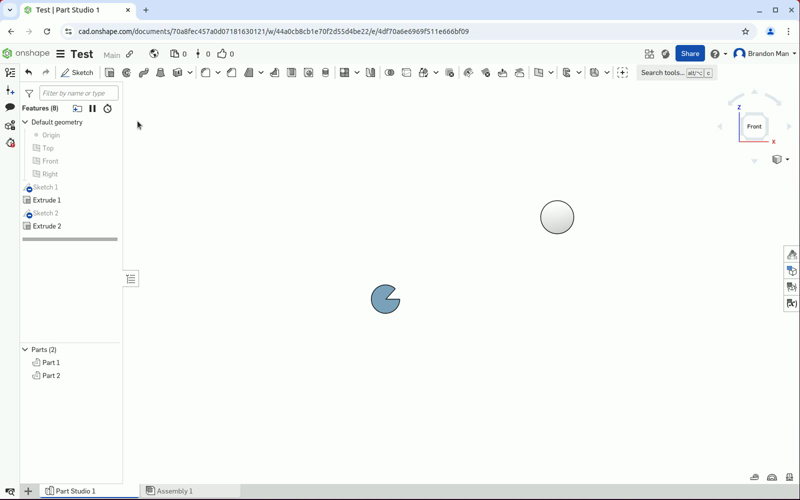
mouse_move(73, 189)
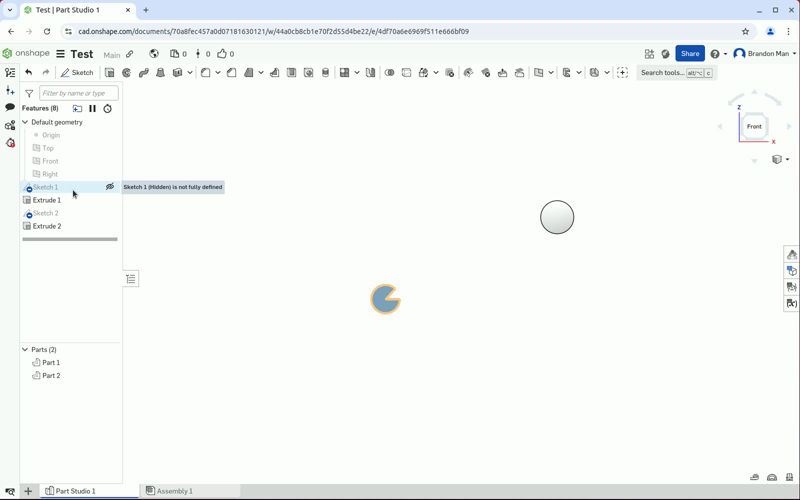
click(73, 189)
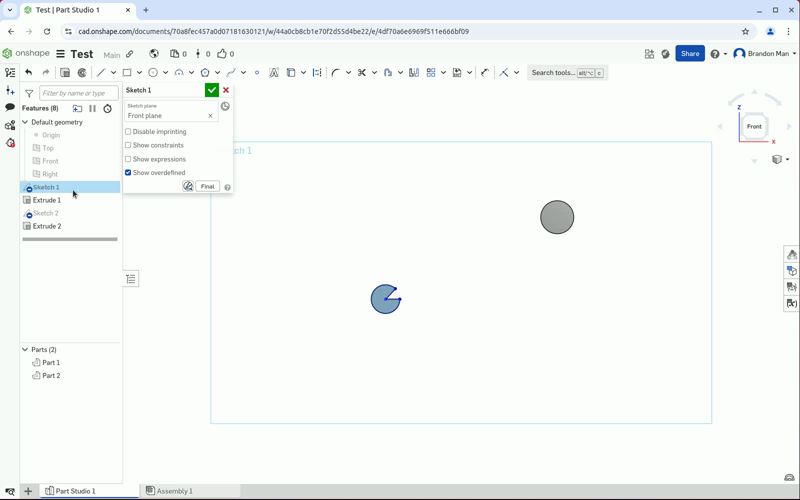
mouse_move(229, 92)
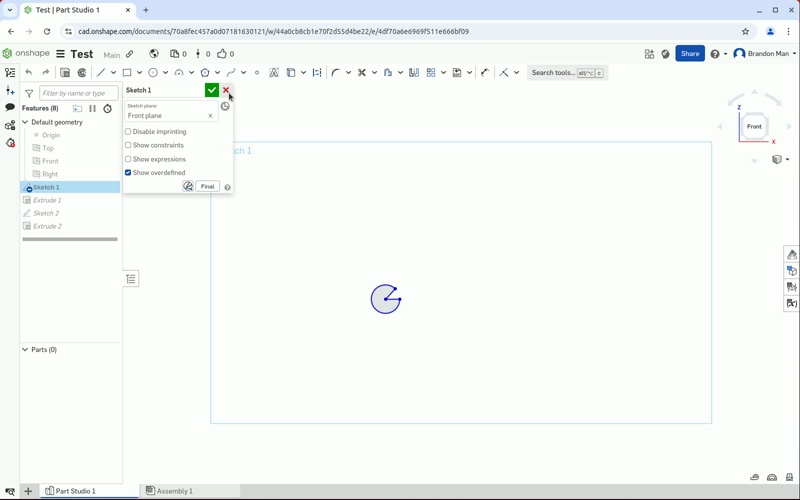
click(229, 92)
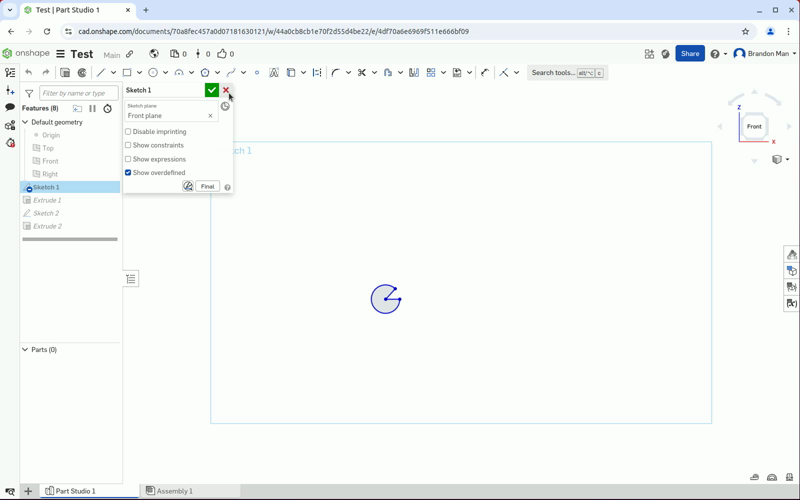
key(shift+s)
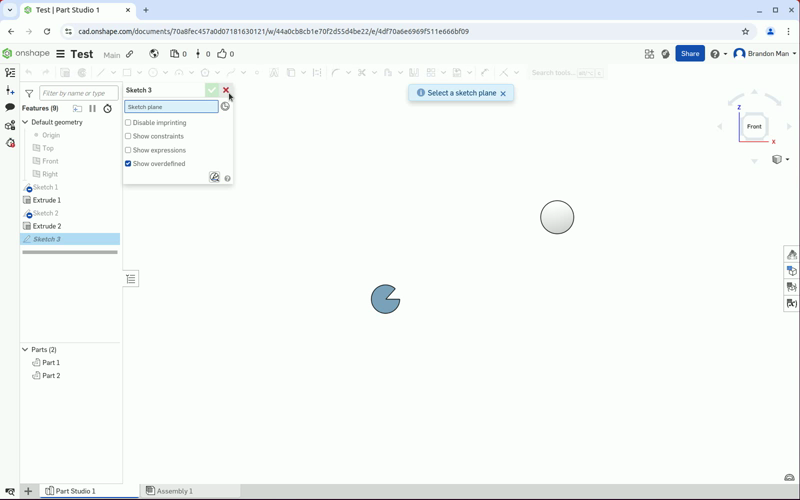
mouse_move(73, 163)
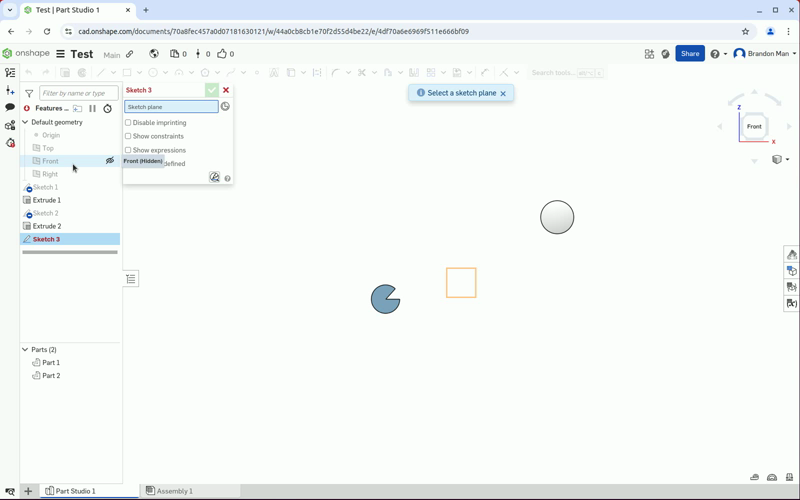
click(73, 163)
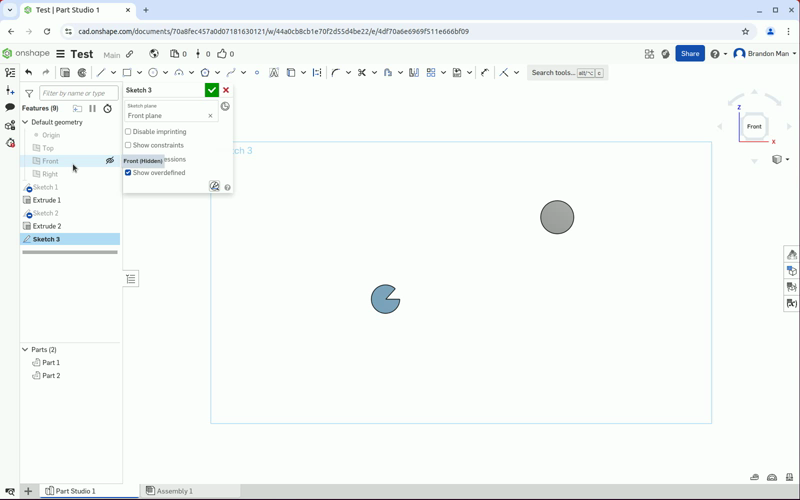
mouse_move(73, 352)
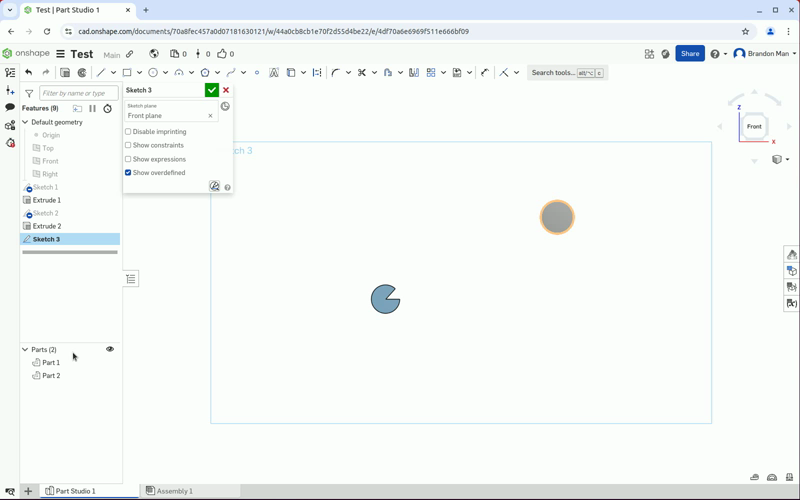
key(y)
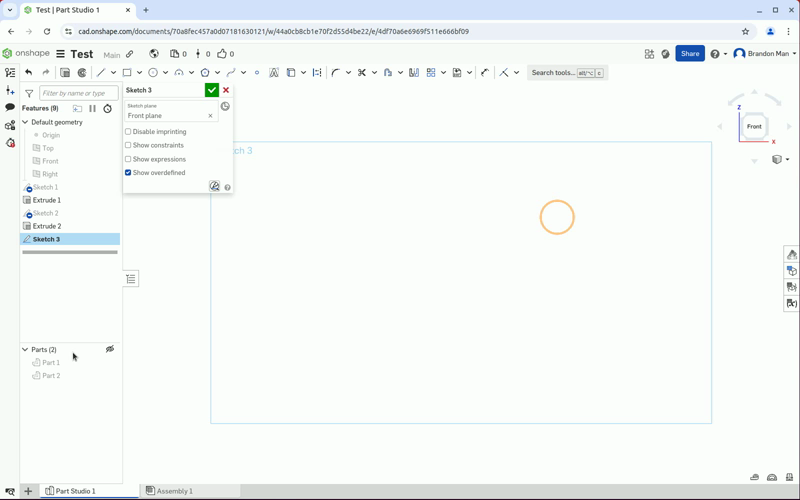
key(l)
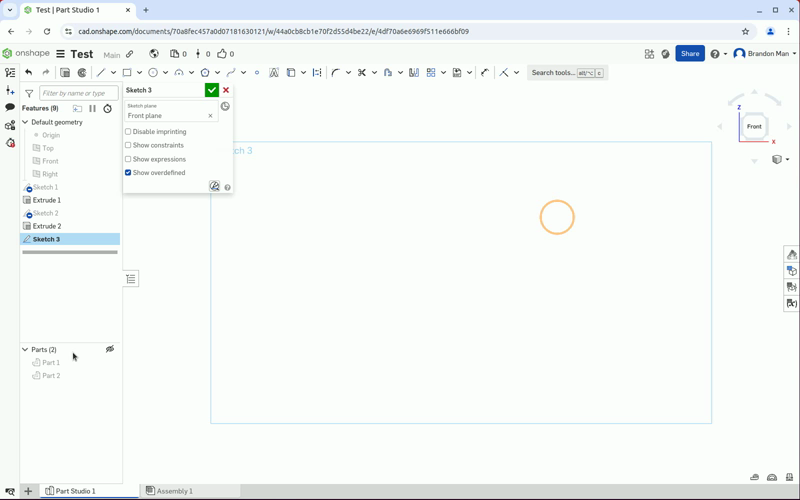
key_down(shift)
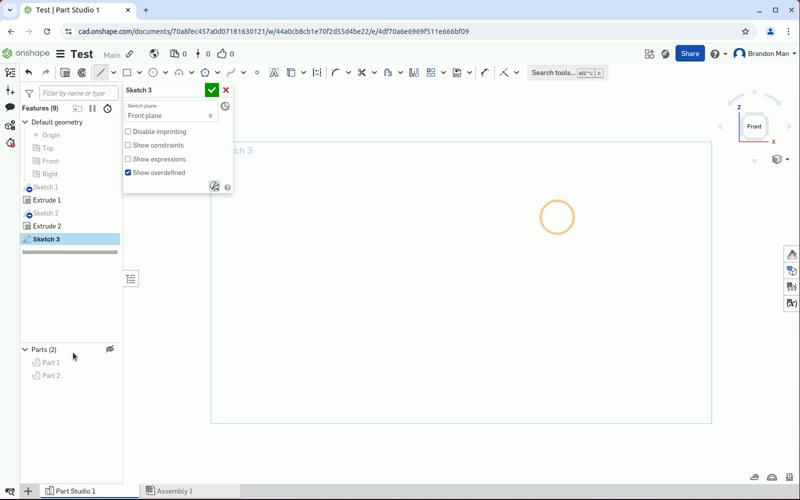
mouse_move(430, 249)
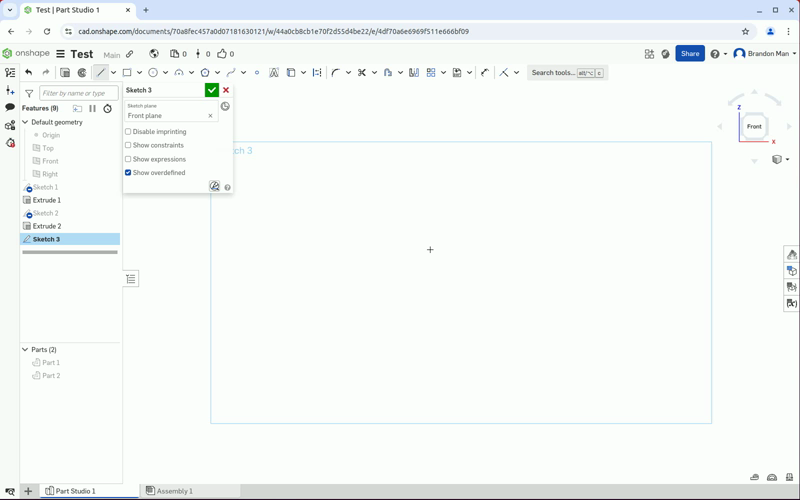
click(430, 249)
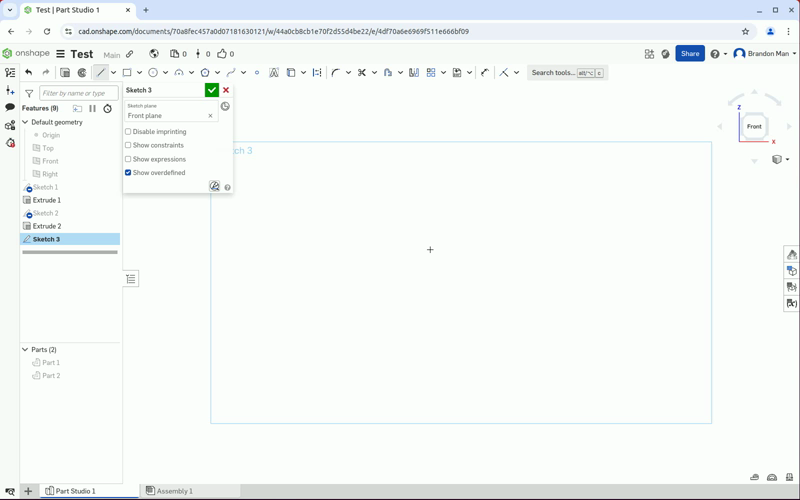
key_up(shift)
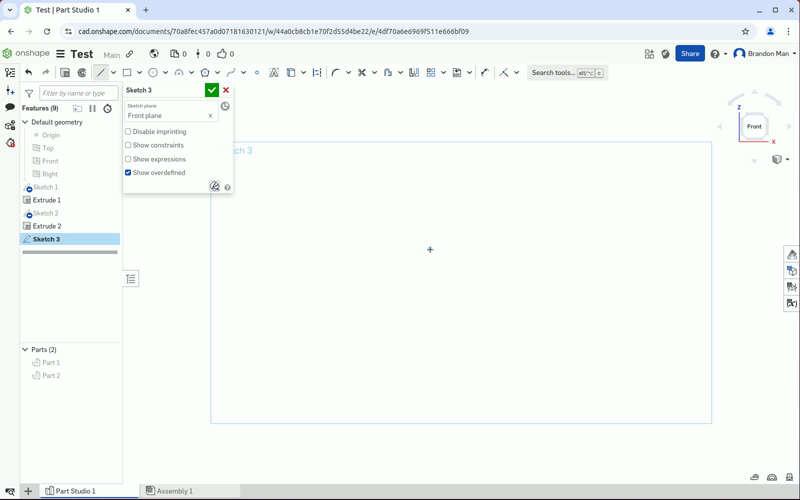
key_down(shift)
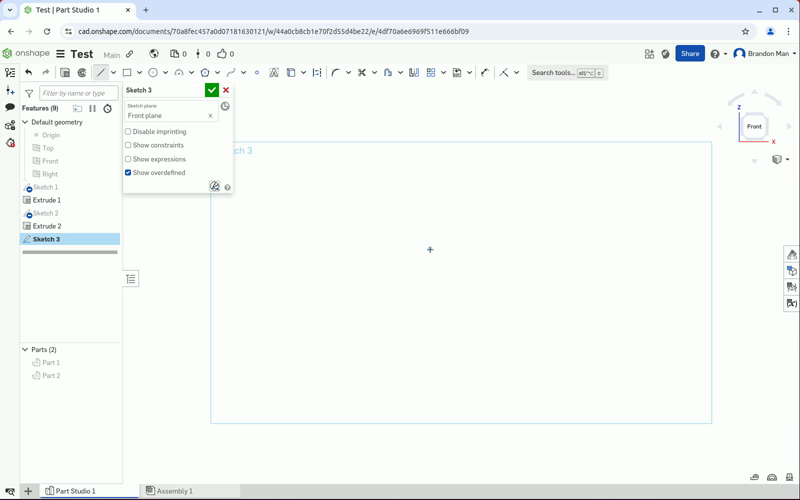
mouse_move(460, 249)
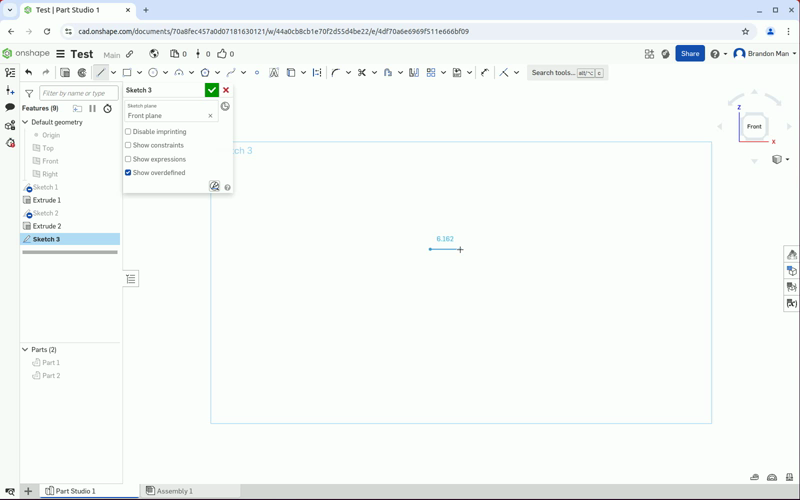
mouse_move(447, 249)
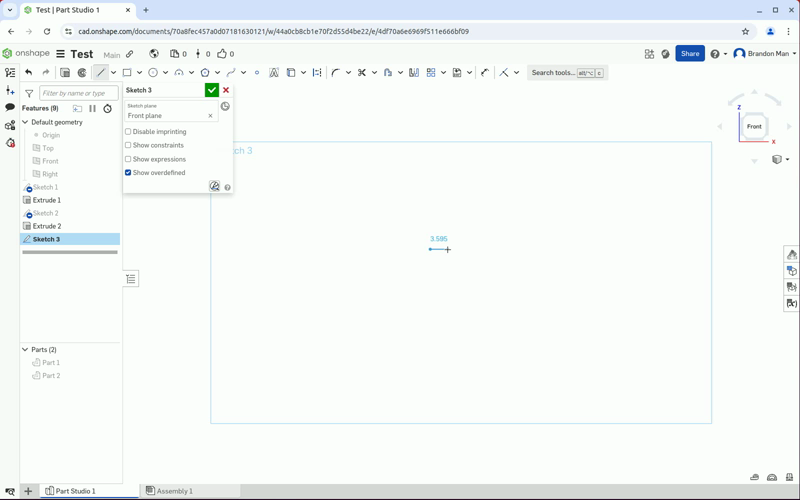
click(447, 249)
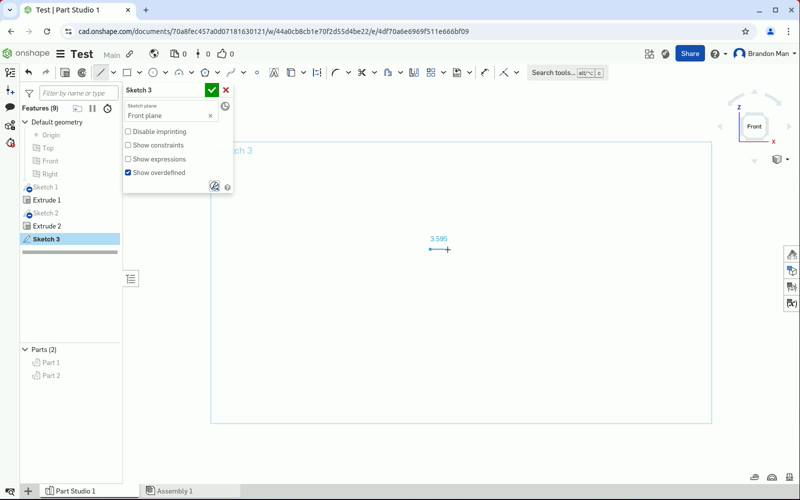
key_up(shift)
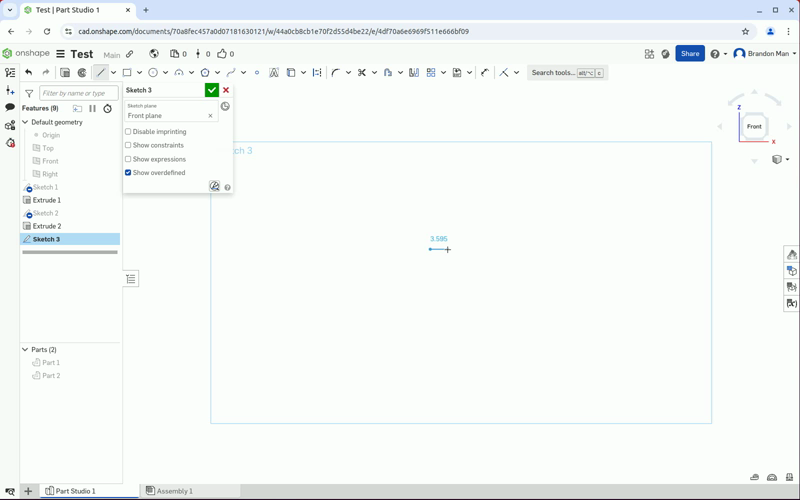
key(esc)
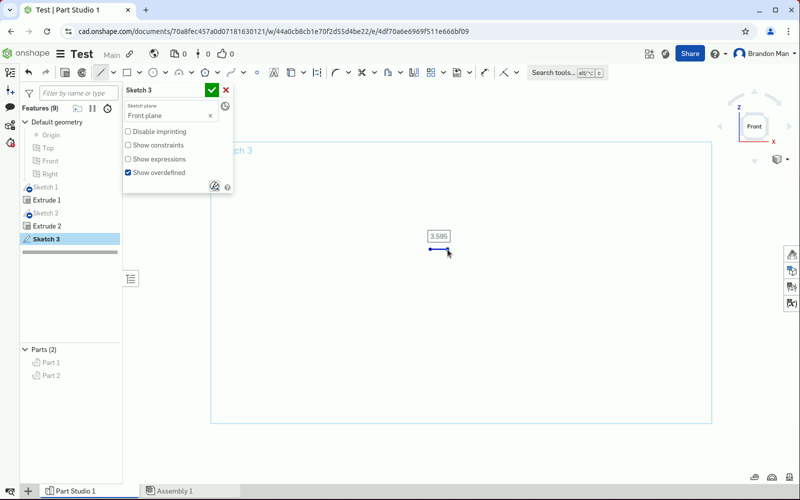
key(a)
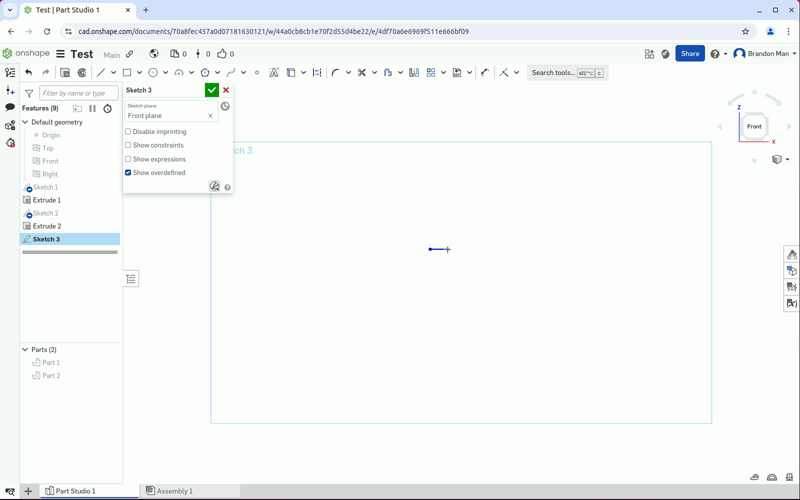
mouse_move(447, 249)
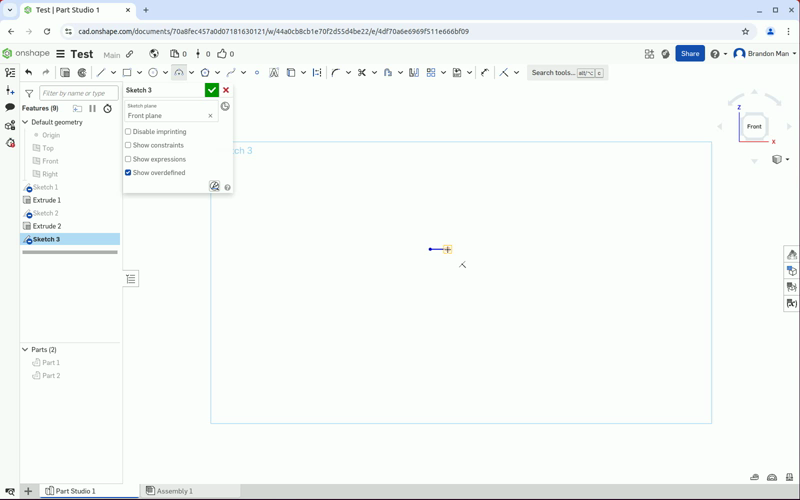
click(447, 249)
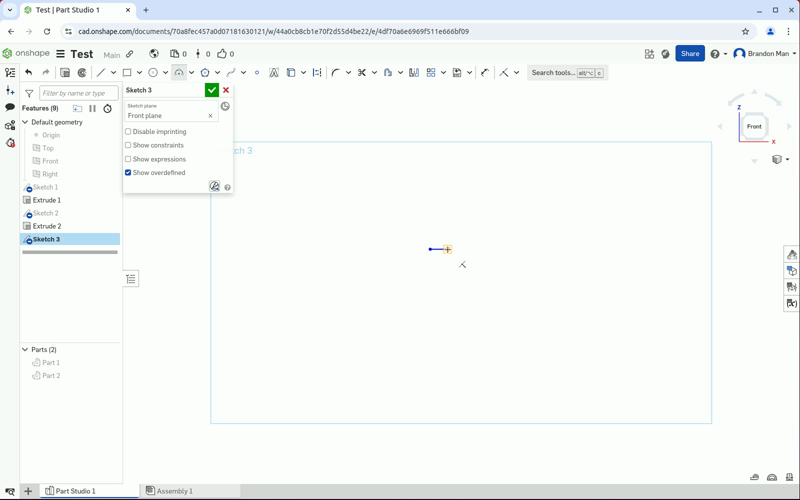
mouse_move(430, 249)
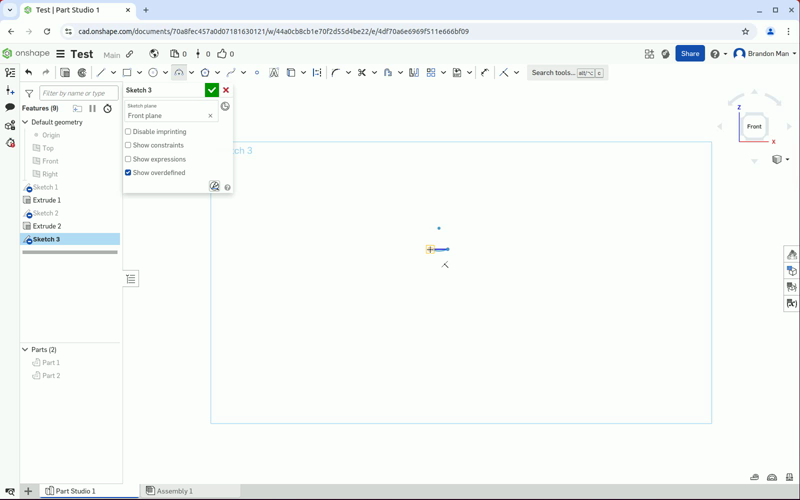
click(430, 249)
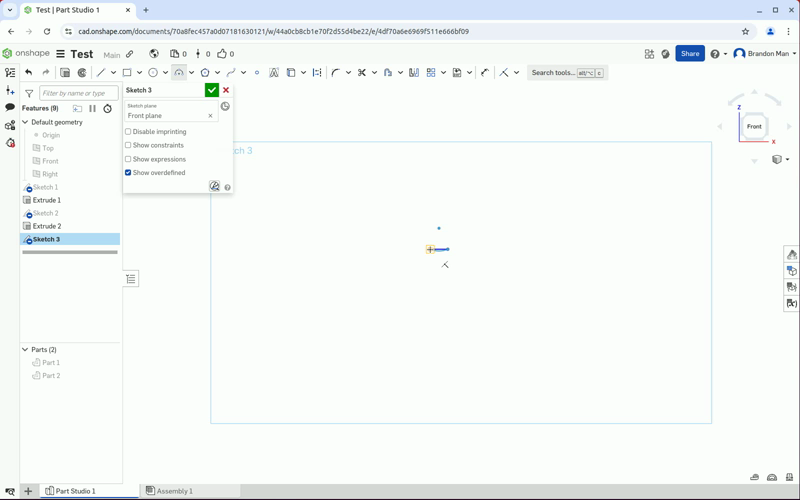
key_down(shift)
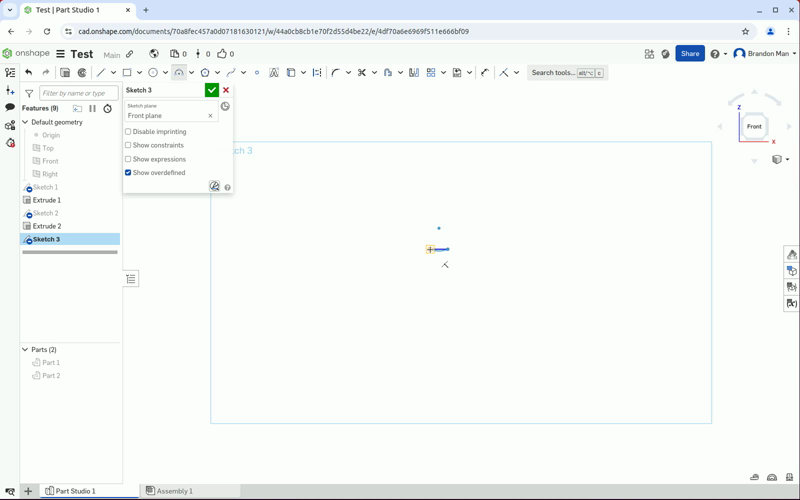
mouse_move(439, 225)
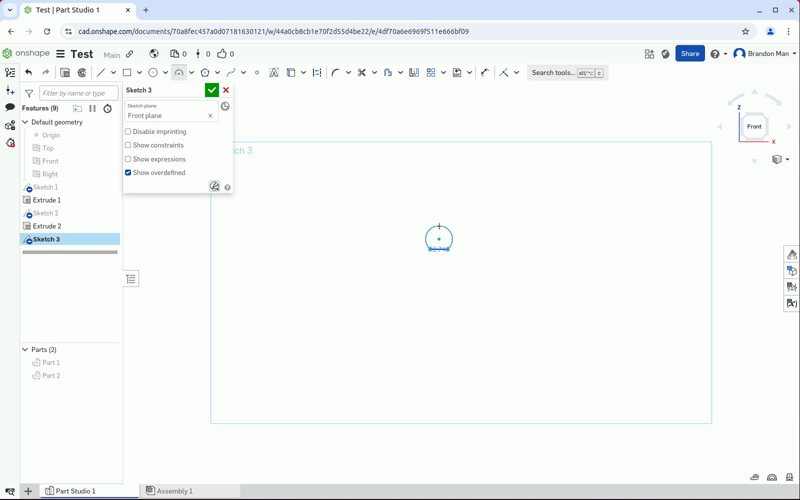
click(439, 225)
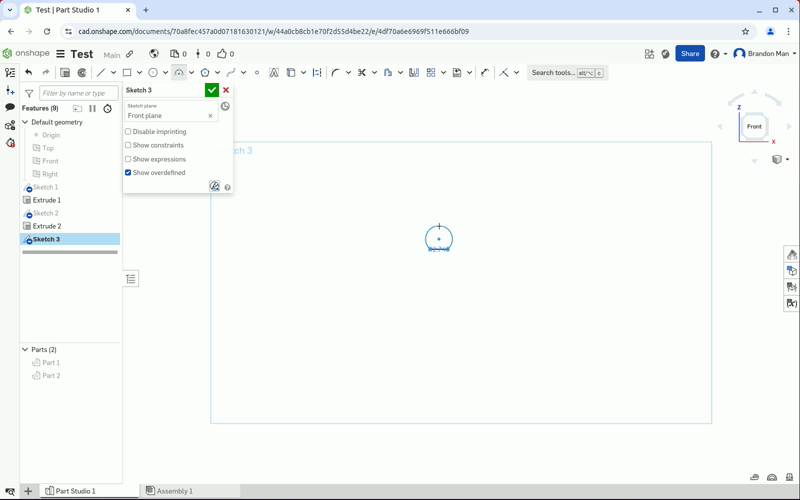
key_up(shift)
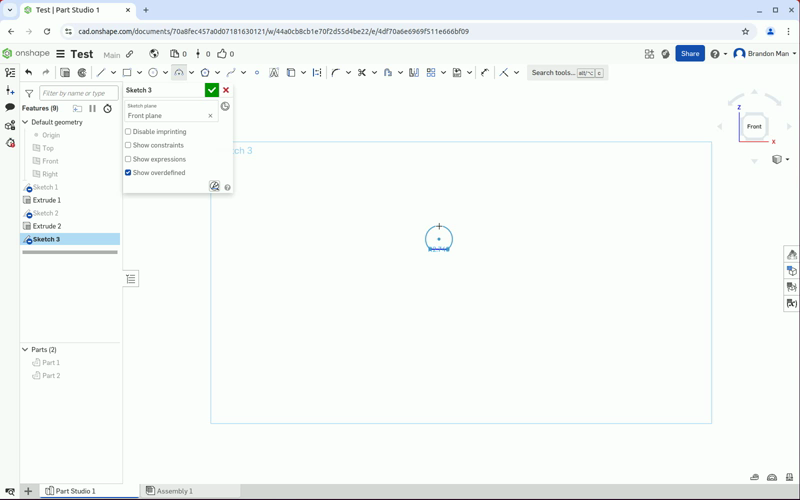
key(esc)
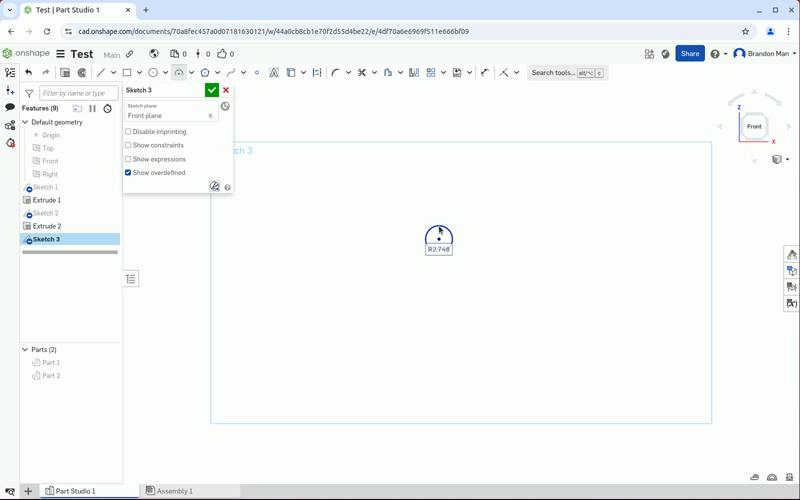
mouse_move(435, 235)
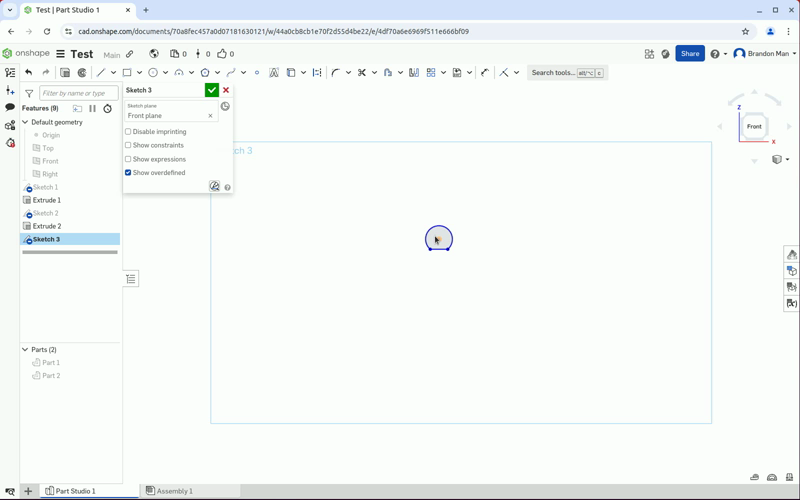
scroll(6)
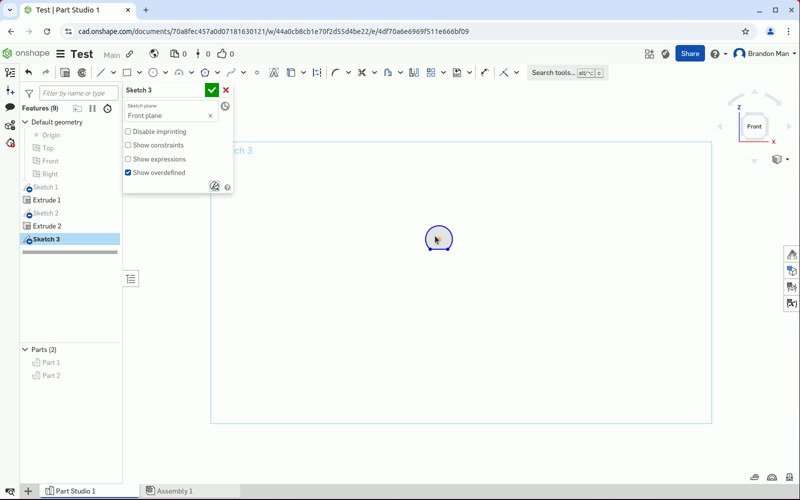
scroll(6)
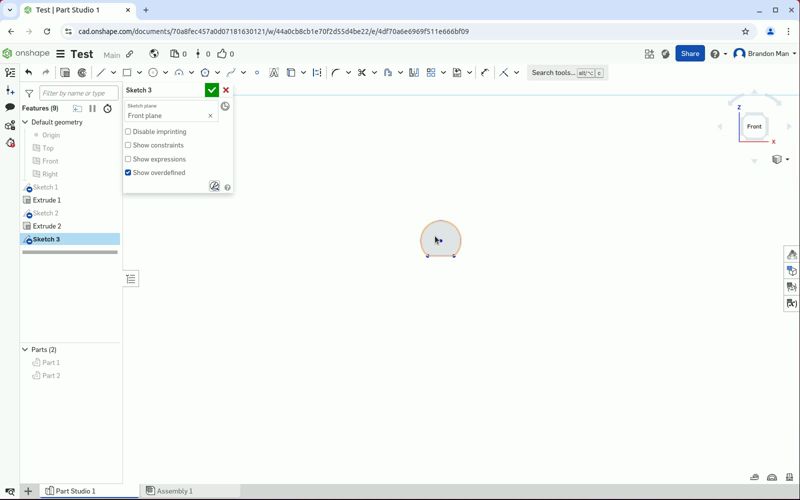
scroll(6)
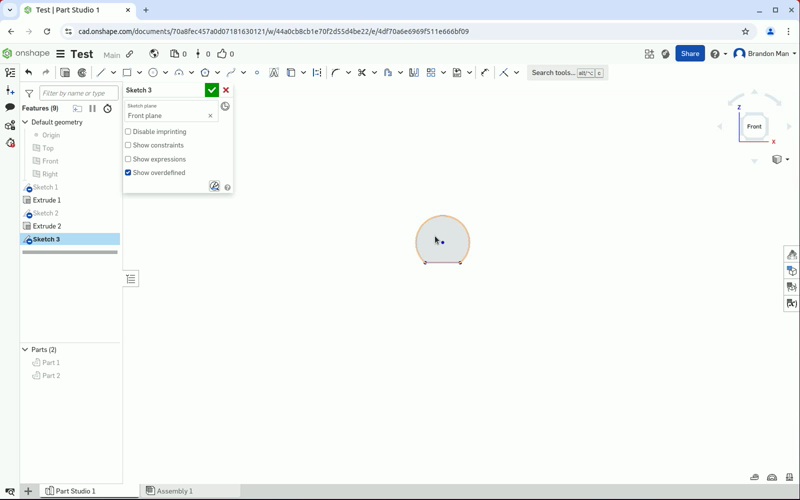
scroll(6)
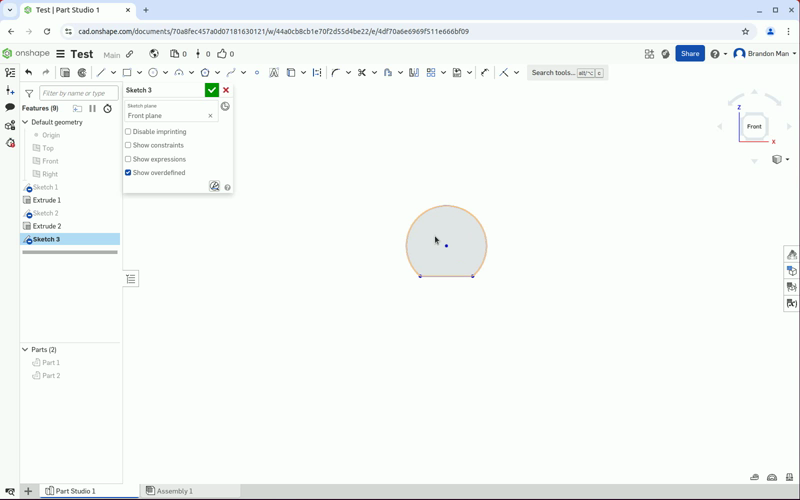
scroll(6)
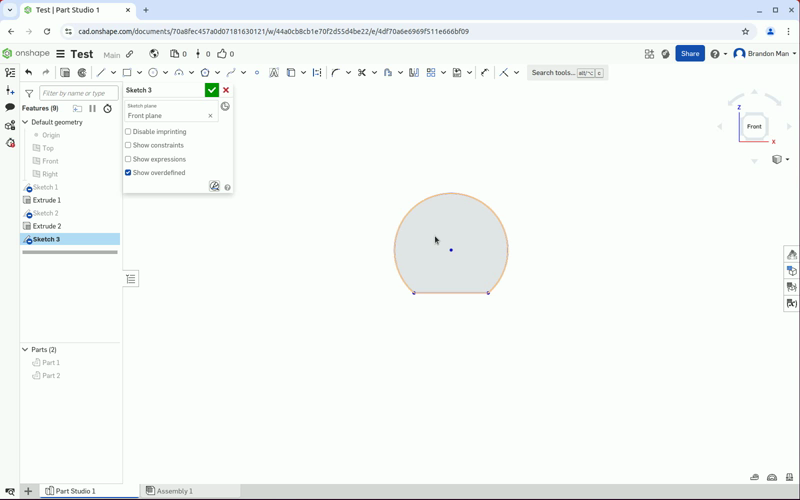
scroll(6)
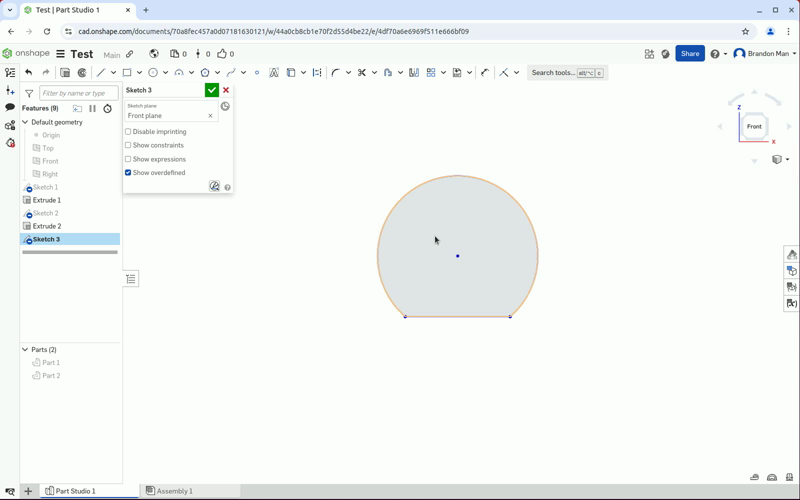
scroll(6)
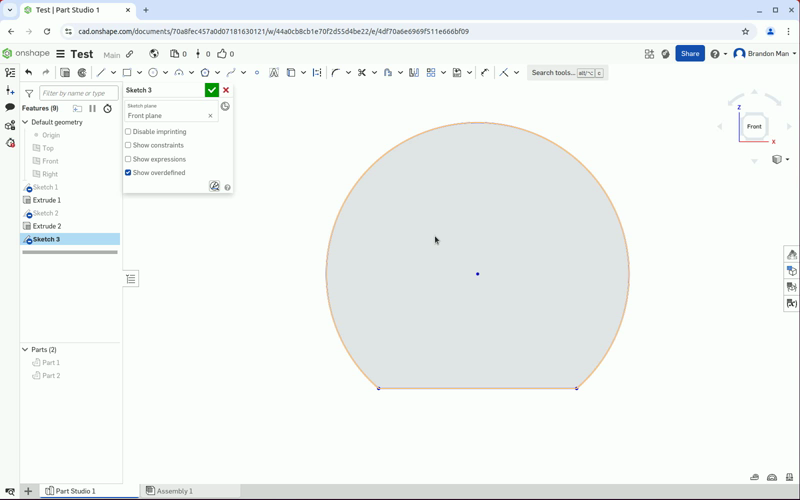
click(435, 235)
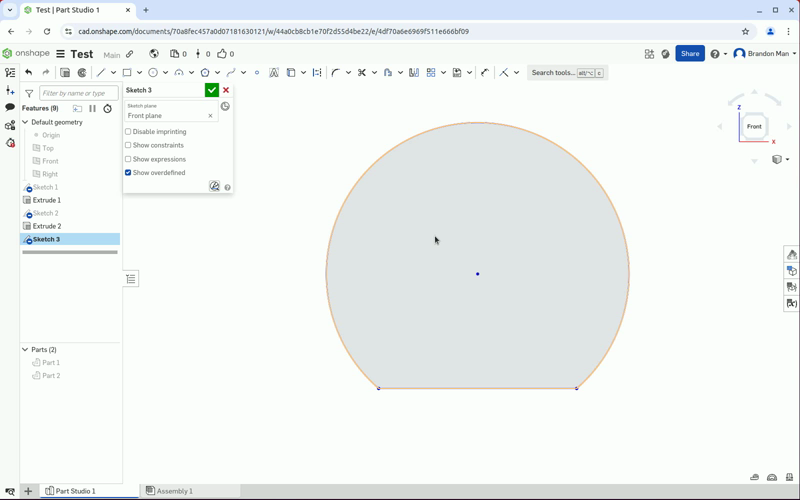
scroll(-6)
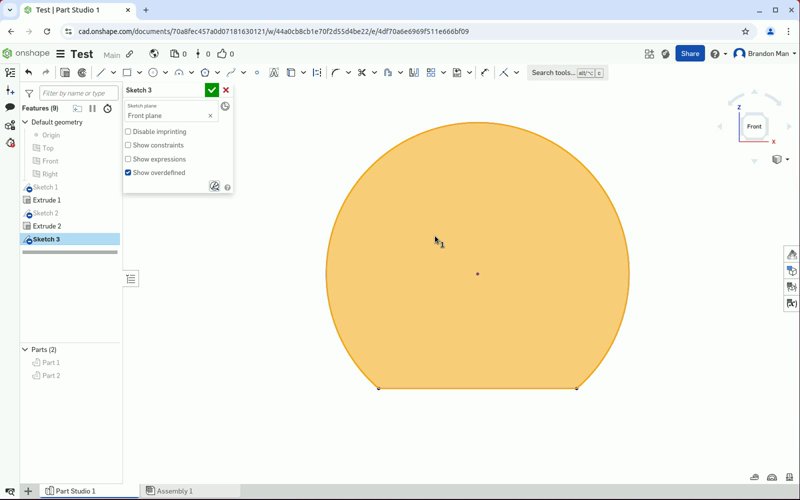
scroll(-6)
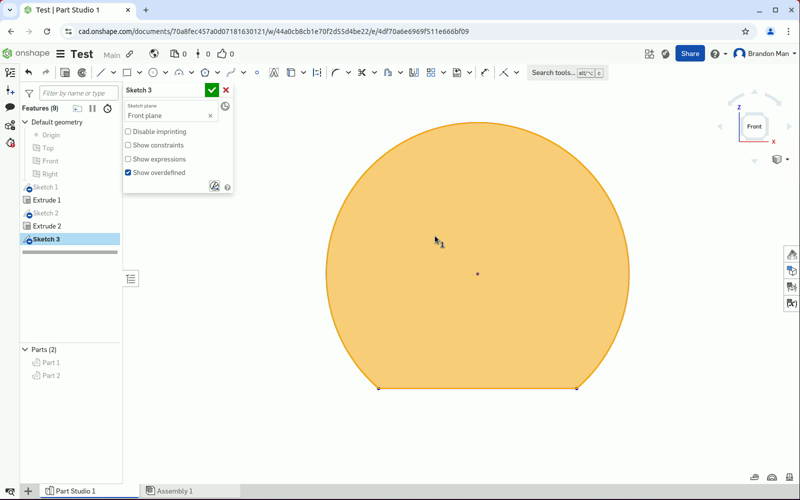
scroll(-6)
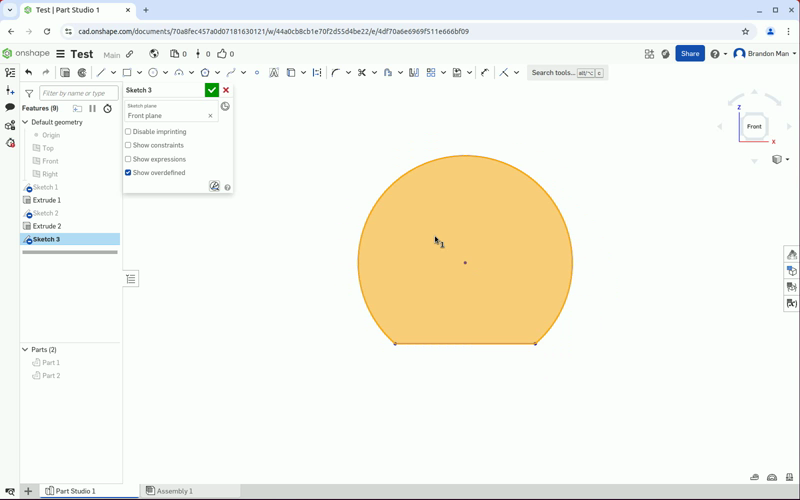
scroll(-6)
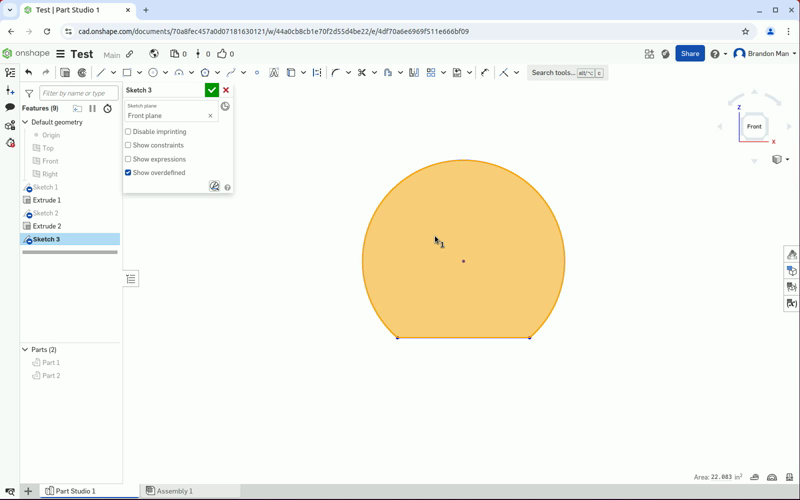
scroll(-6)
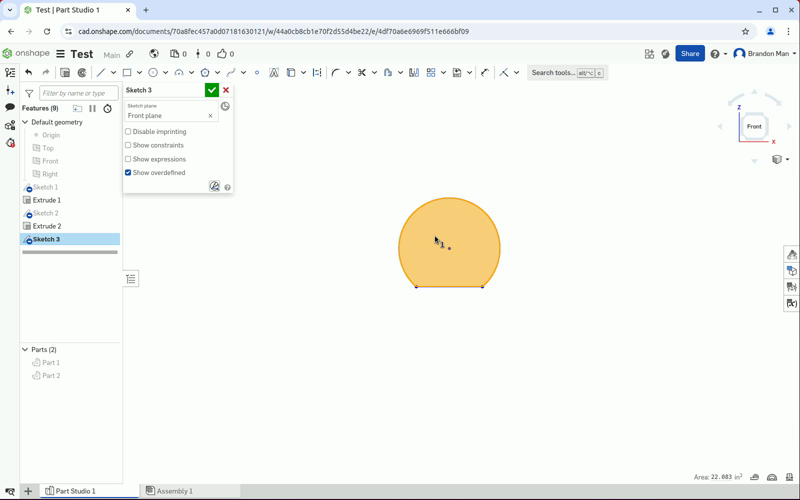
scroll(-6)
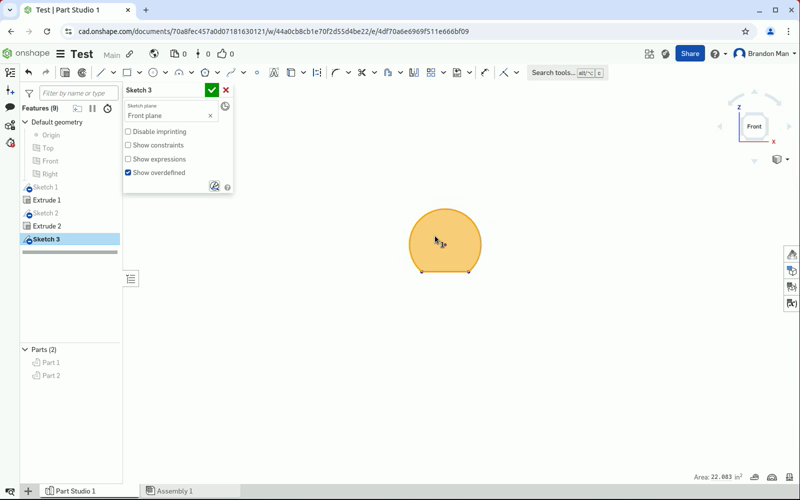
scroll(-6)
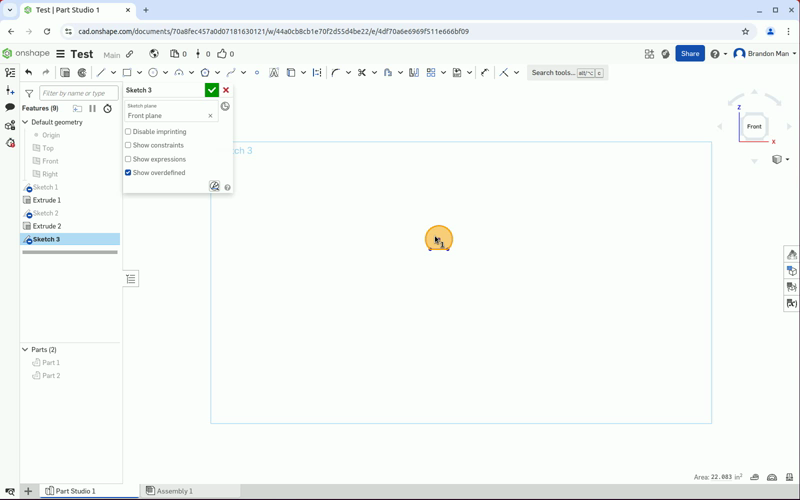
mouse_move(73, 352)
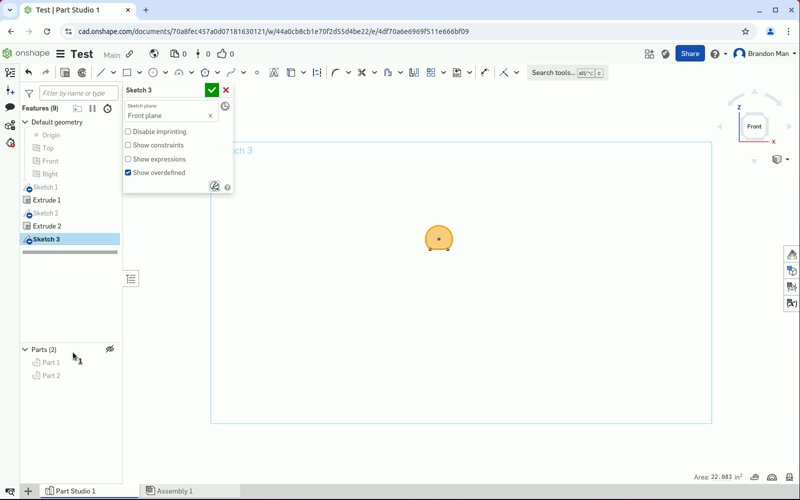
key(shift+y)
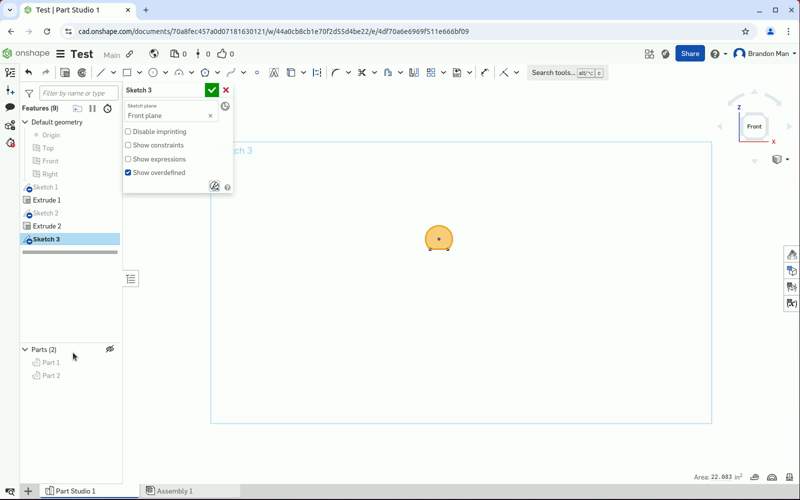
key(shift+e)
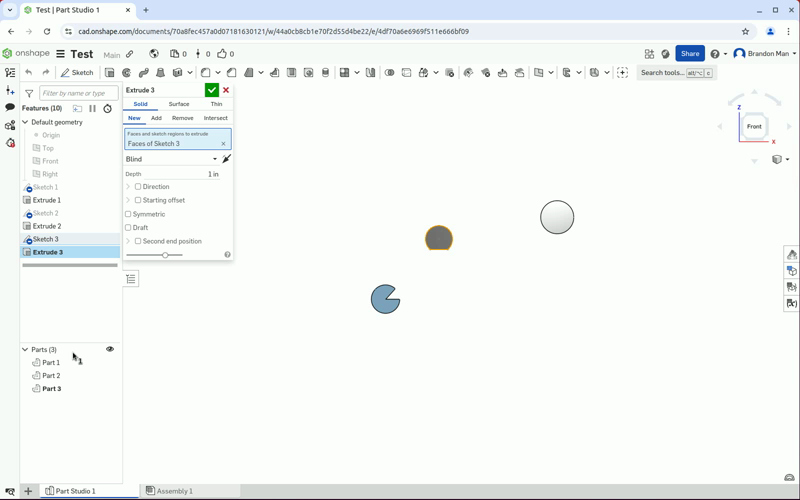
mouse_move(143, 106)
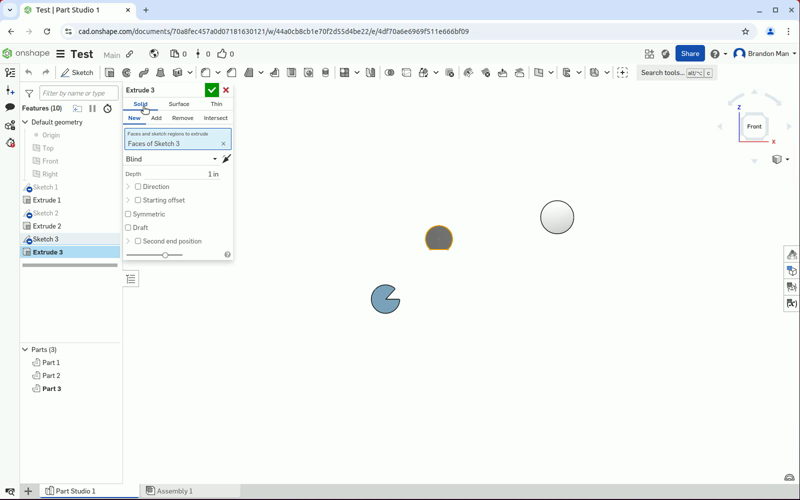
click(143, 106)
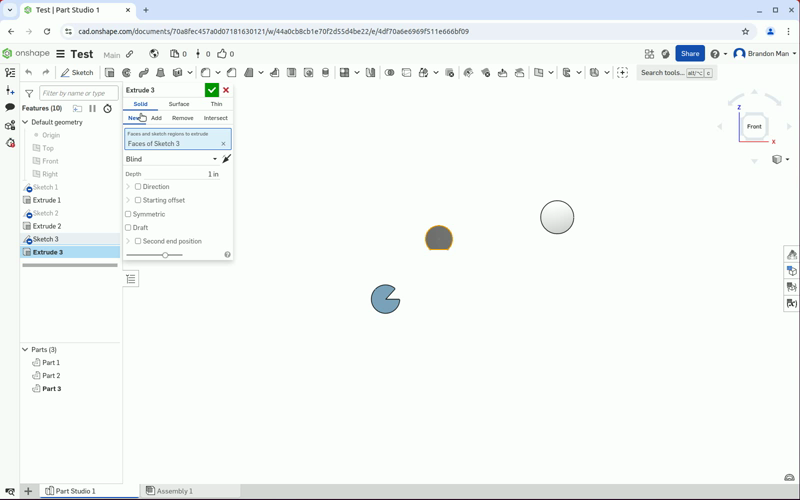
mouse_move(137, 120)
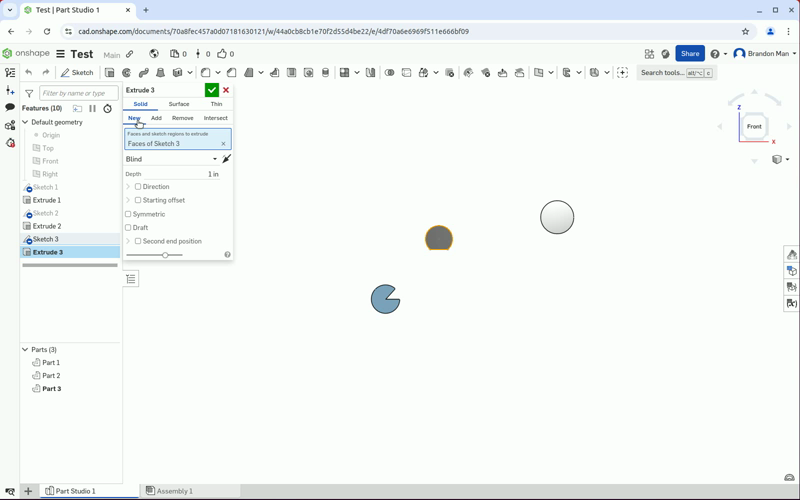
click(137, 120)
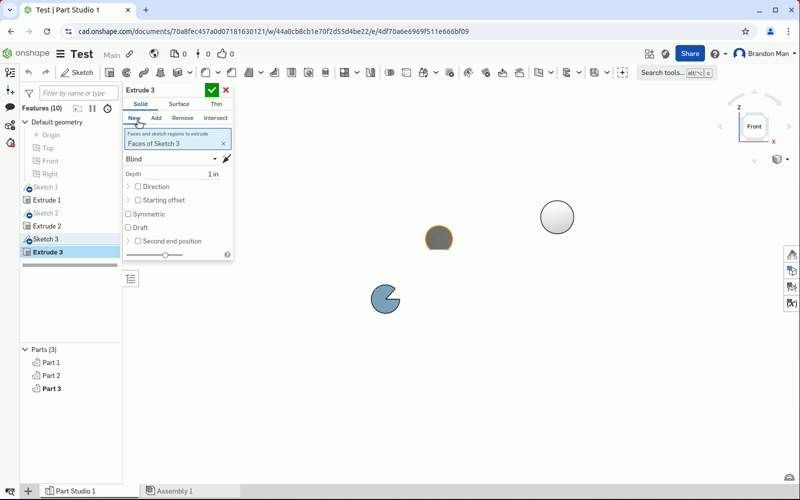
key(tab, 4)
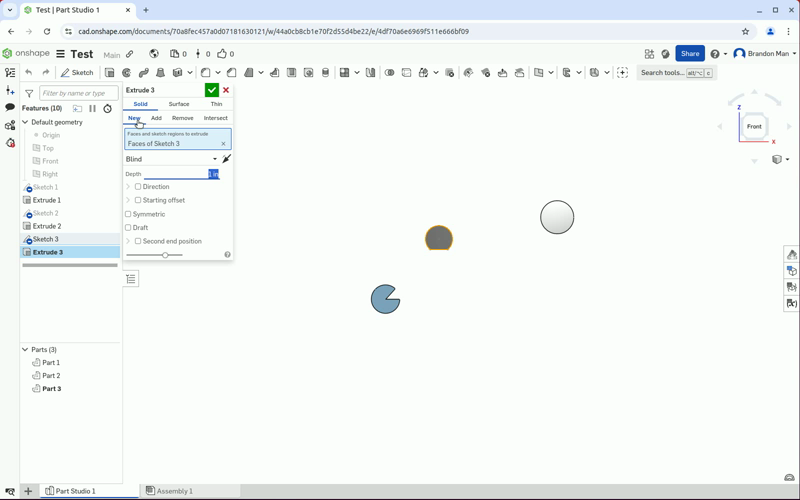
text(3.129)
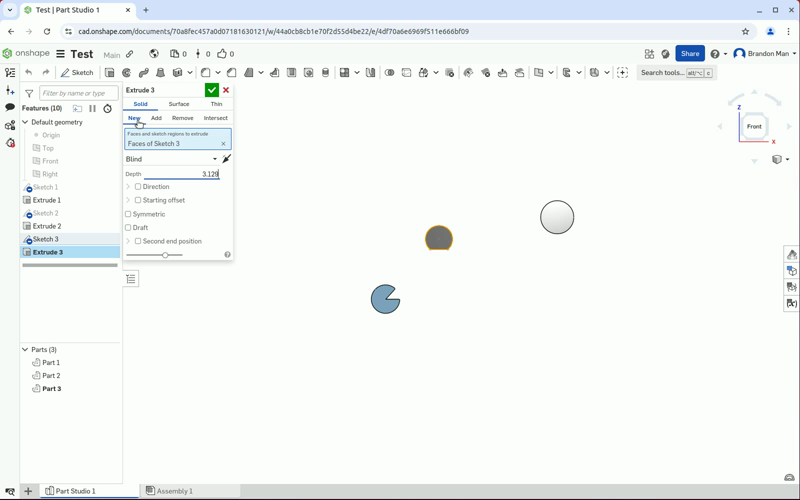
key(enter)
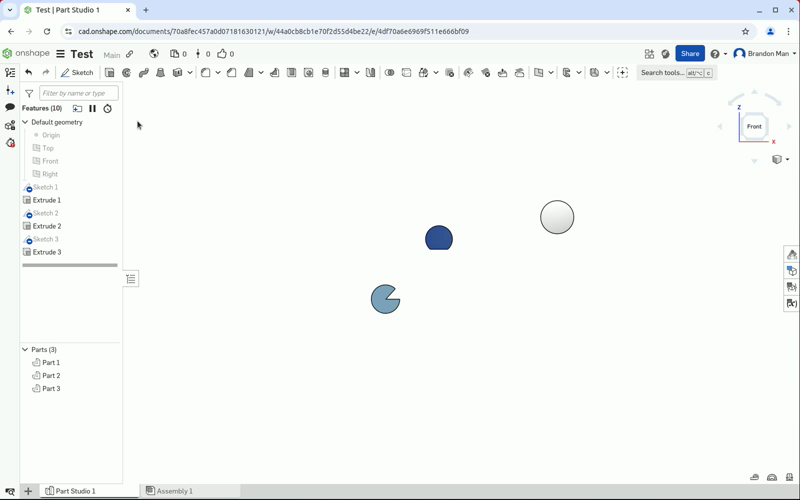
key(shift+h)
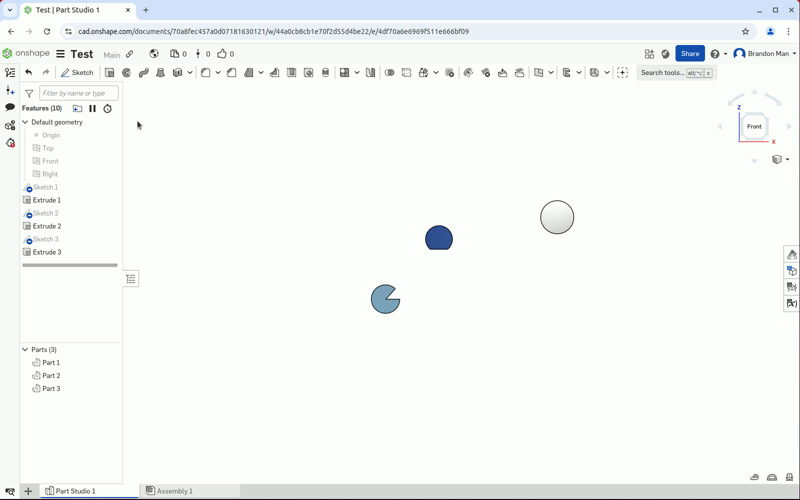
key(shift+h)
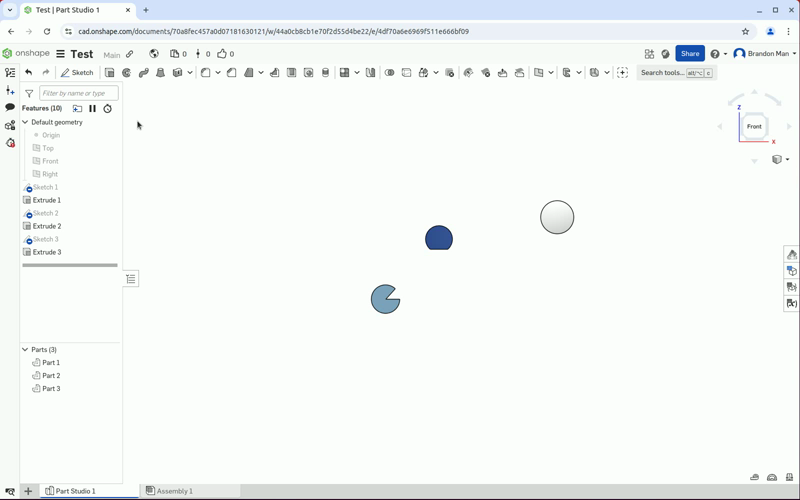
mouse_move(73, 189)
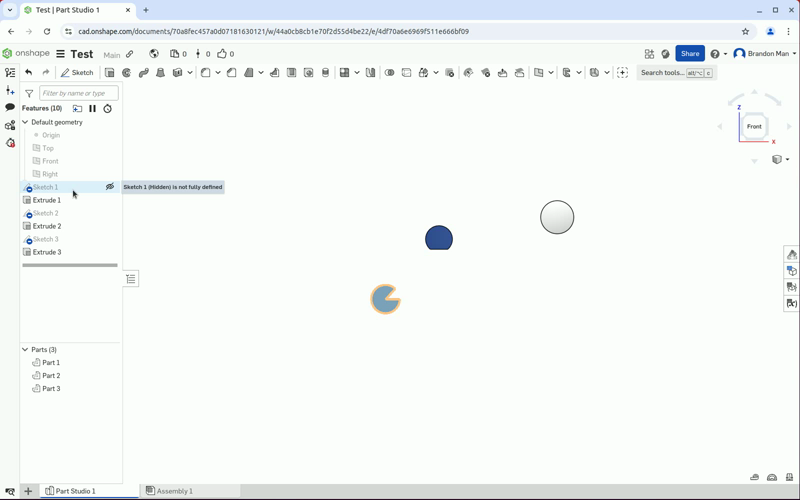
click(73, 189)
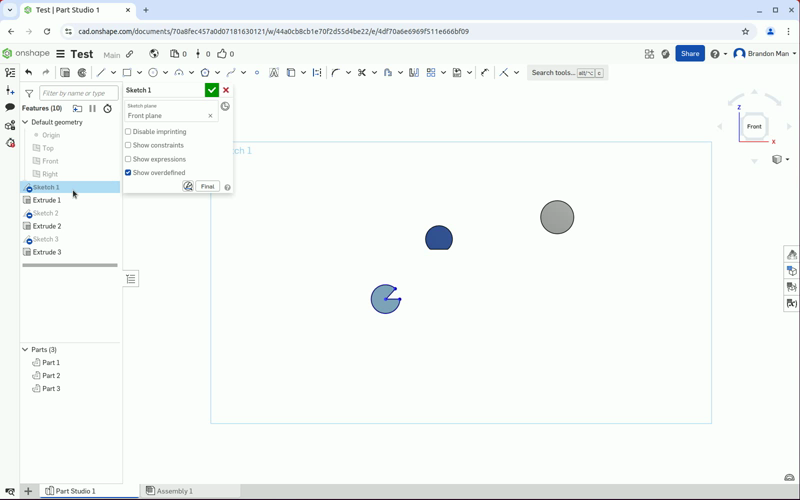
mouse_move(229, 92)
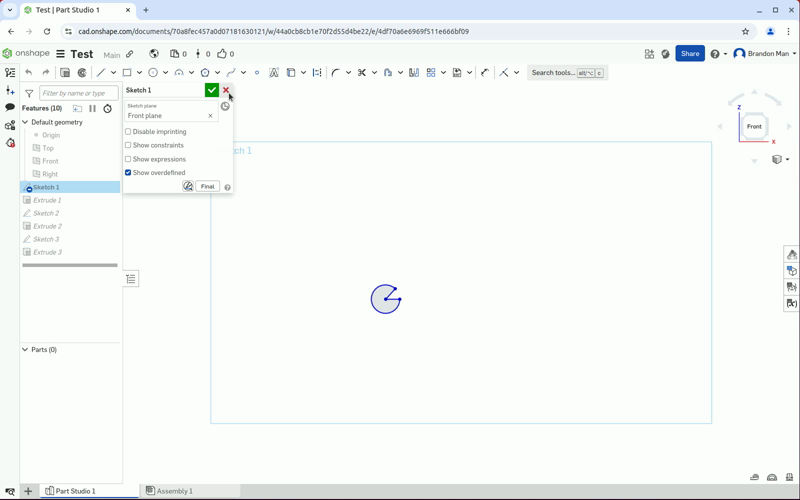
click(229, 92)
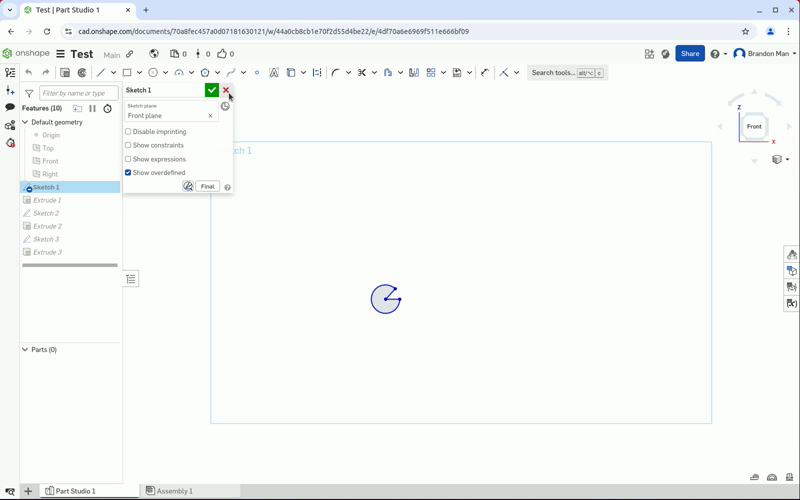
key(shift+s)
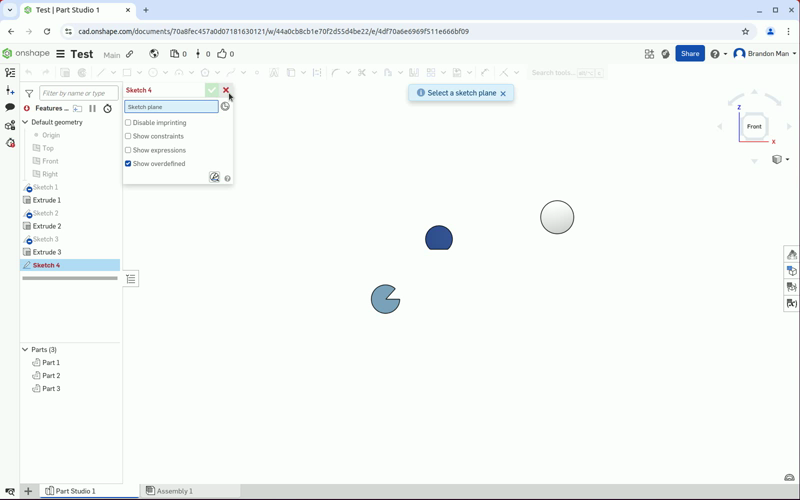
mouse_move(73, 163)
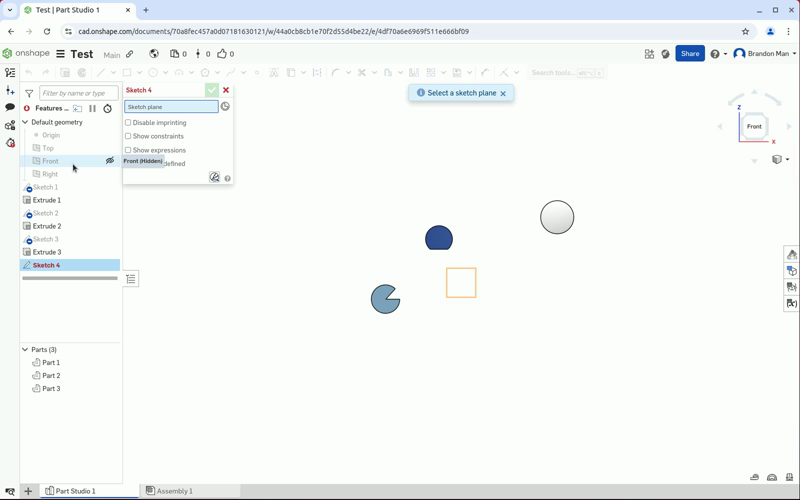
click(73, 163)
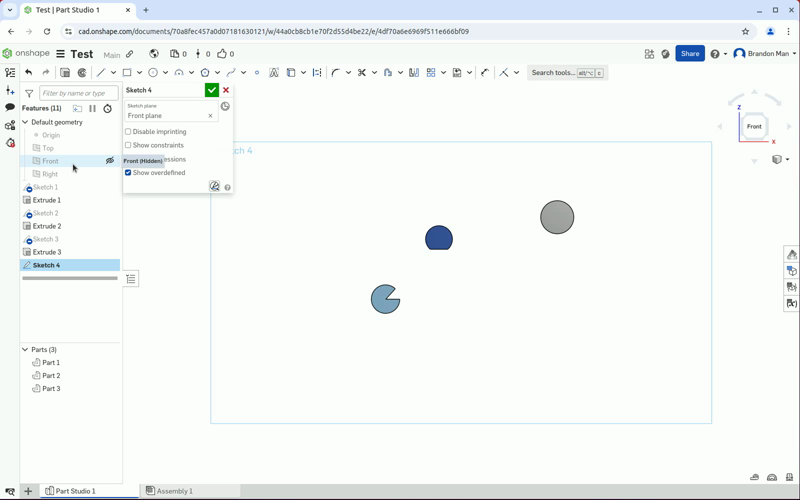
mouse_move(73, 352)
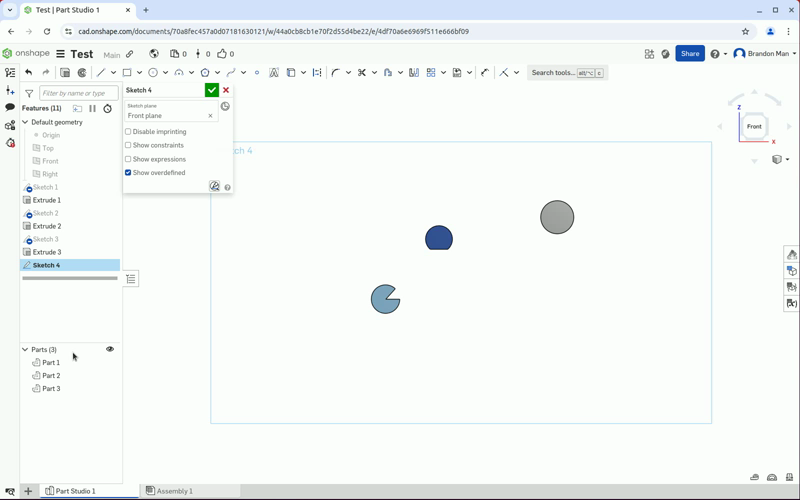
key(y)
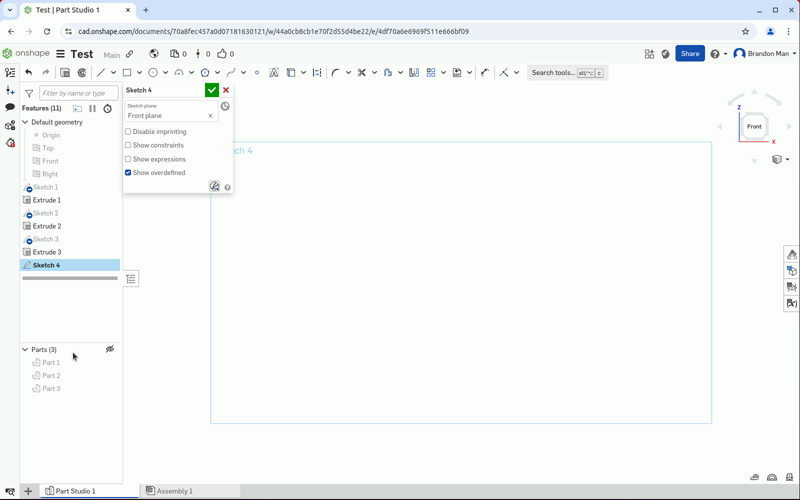
key(a)
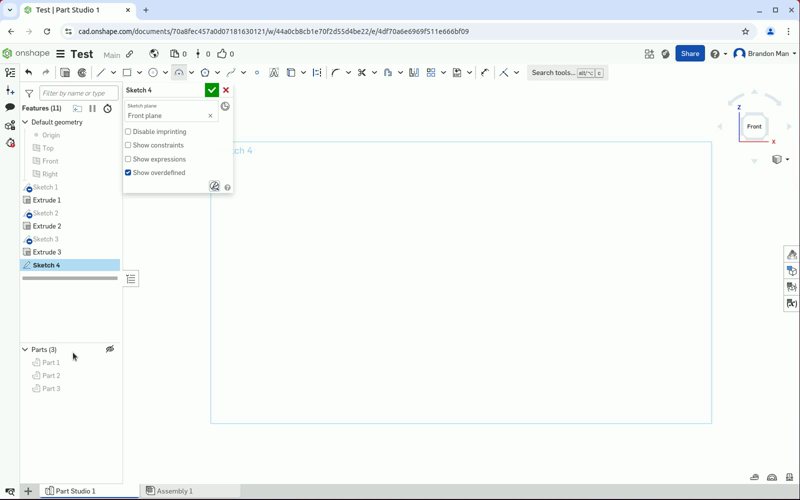
key_down(shift)
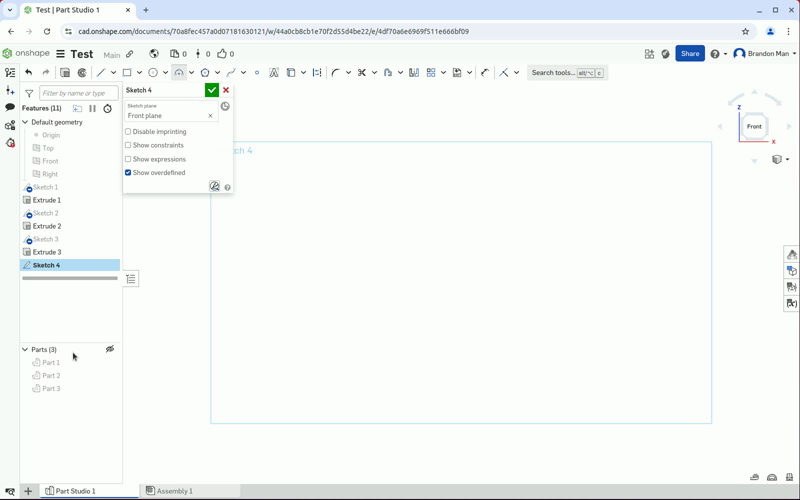
mouse_move(393, 290)
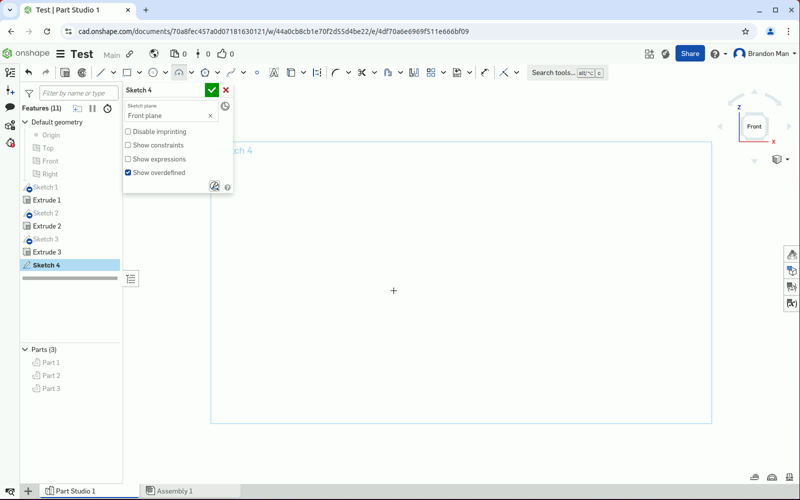
click(393, 290)
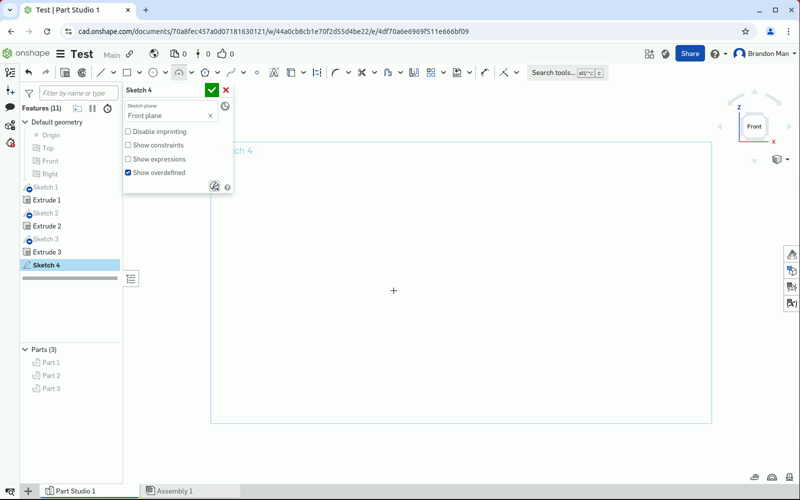
key_up(shift)
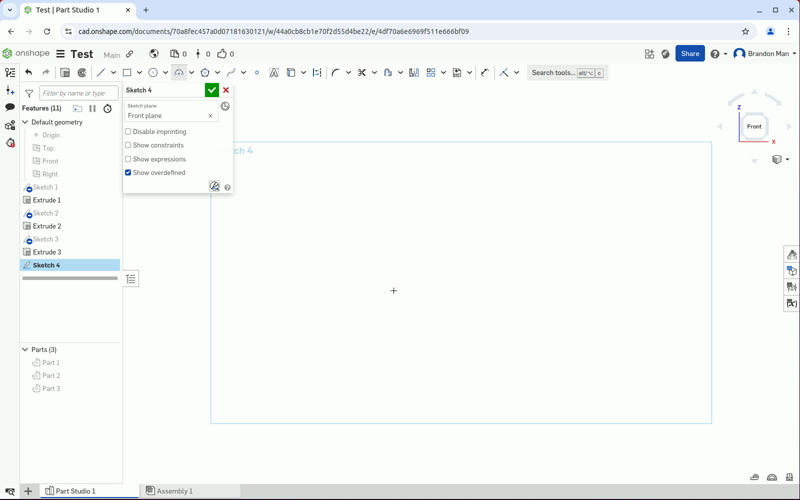
key_down(shift)
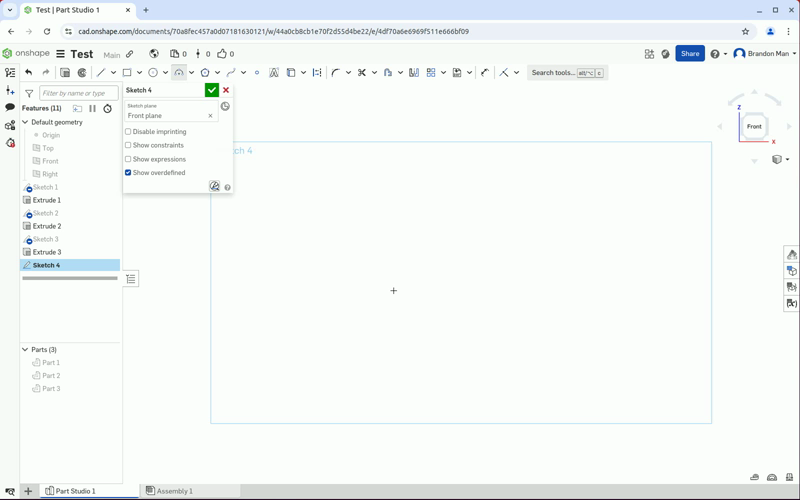
mouse_move(398, 299)
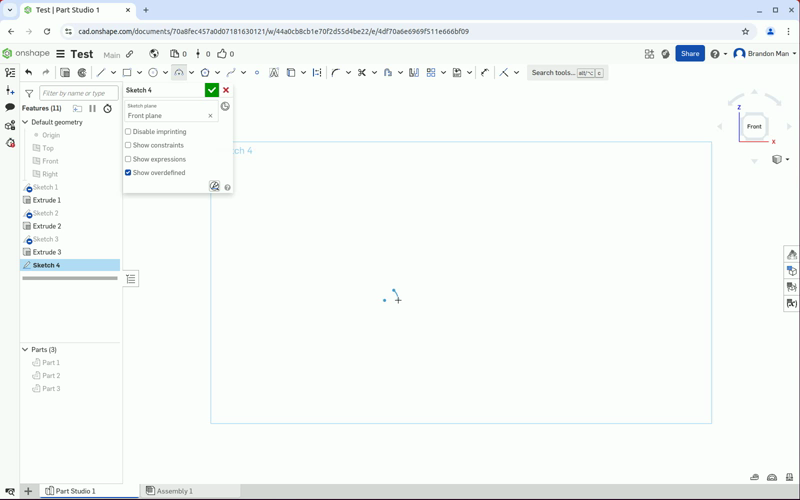
click(398, 299)
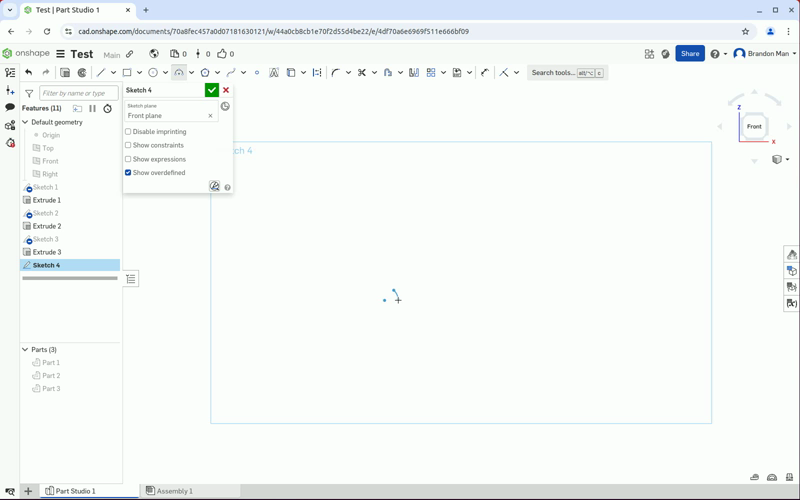
mouse_move(397, 294)
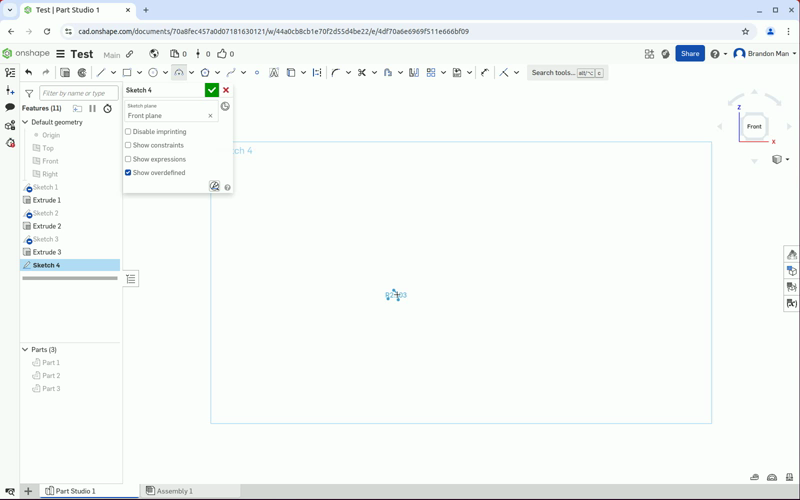
click(397, 294)
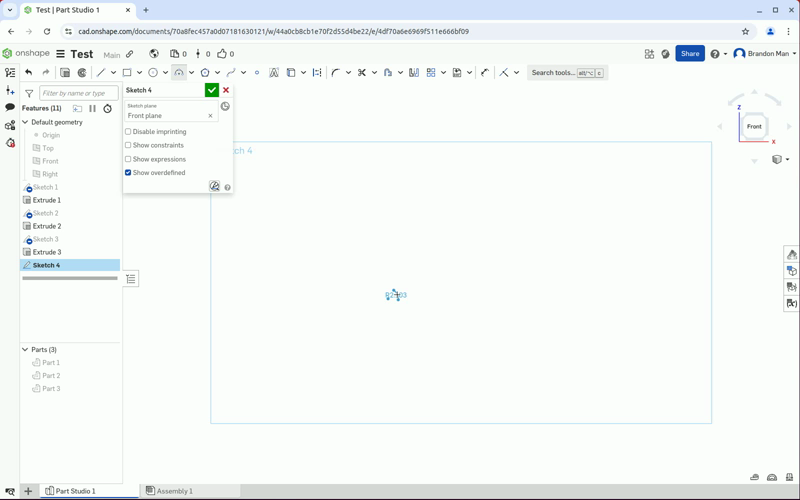
key_up(shift)
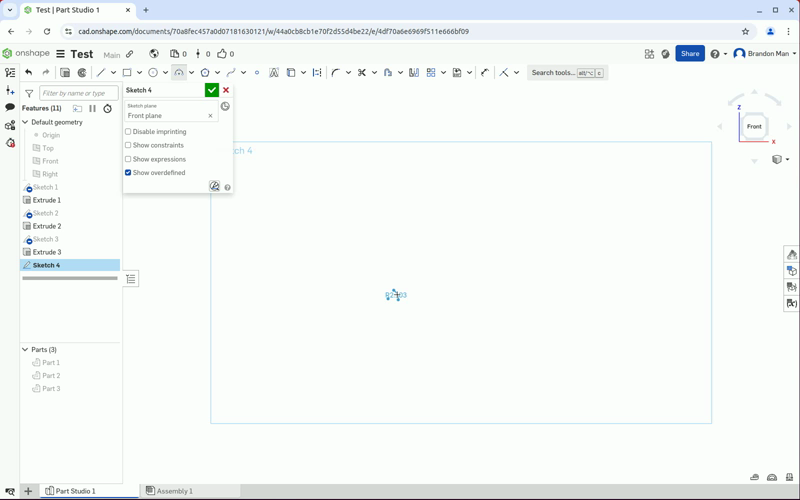
key(esc)
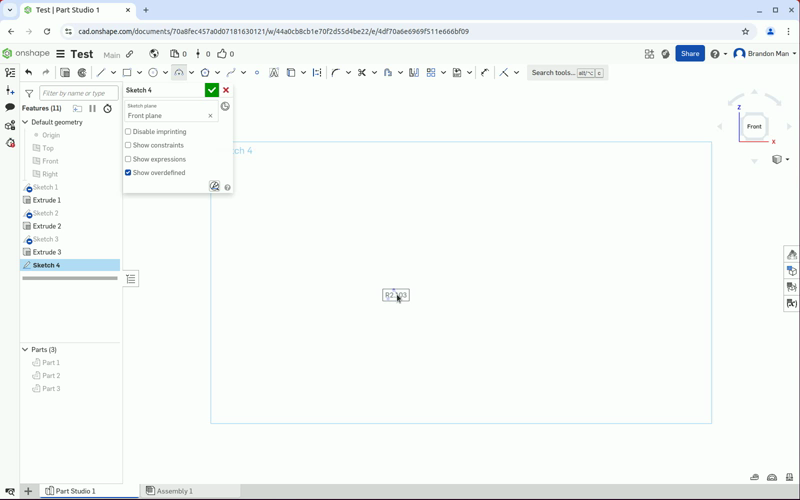
key(l)
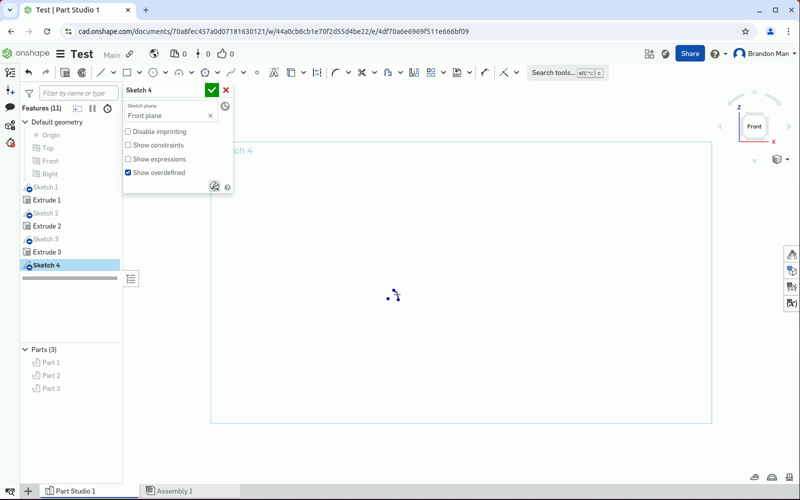
mouse_move(398, 299)
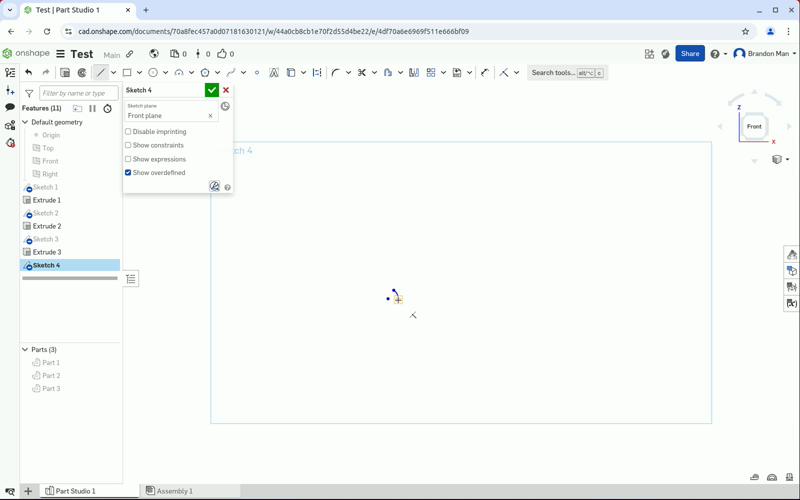
click(398, 299)
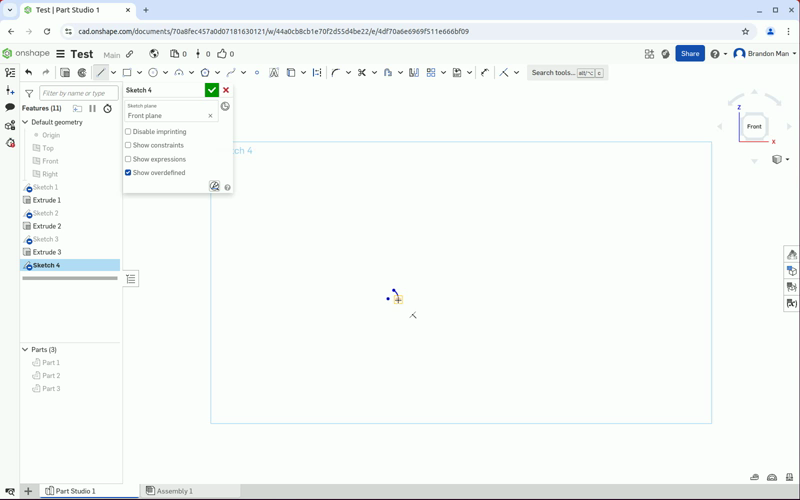
key_down(shift)
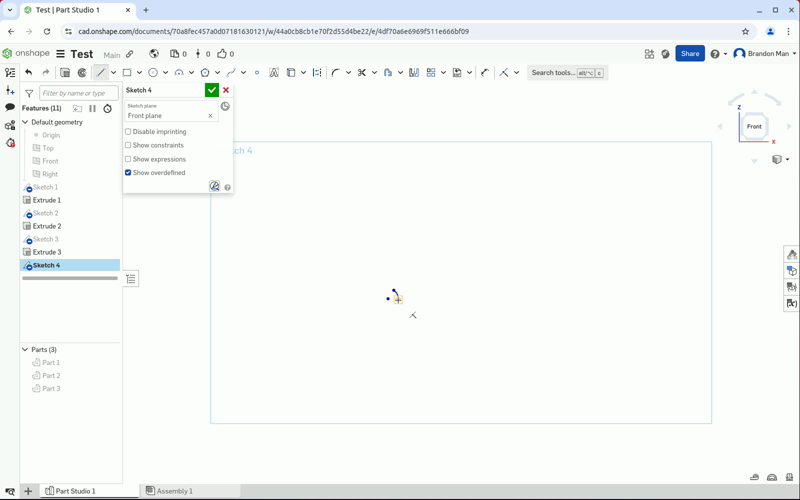
mouse_move(483, 299)
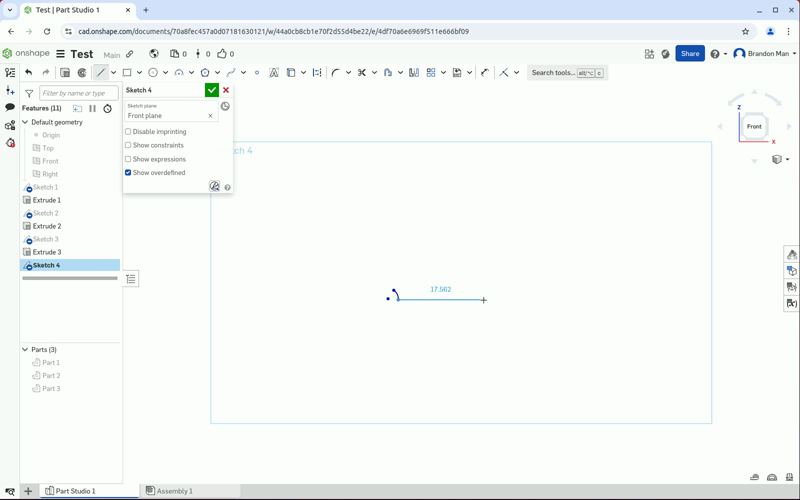
click(483, 299)
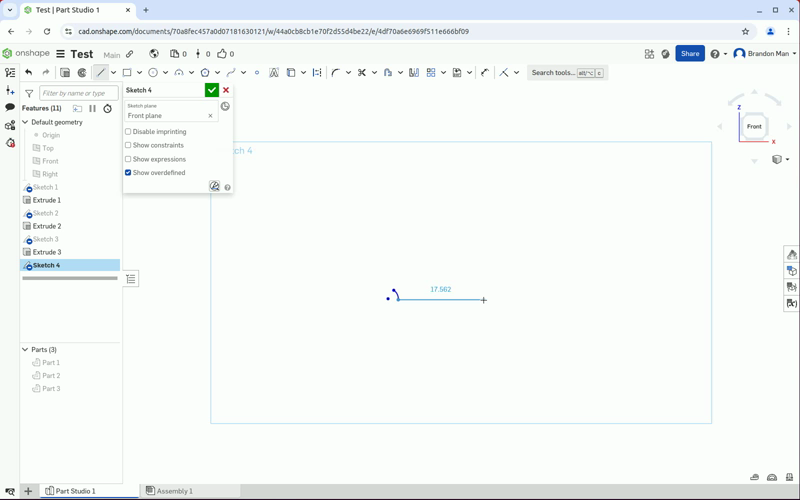
key_up(shift)
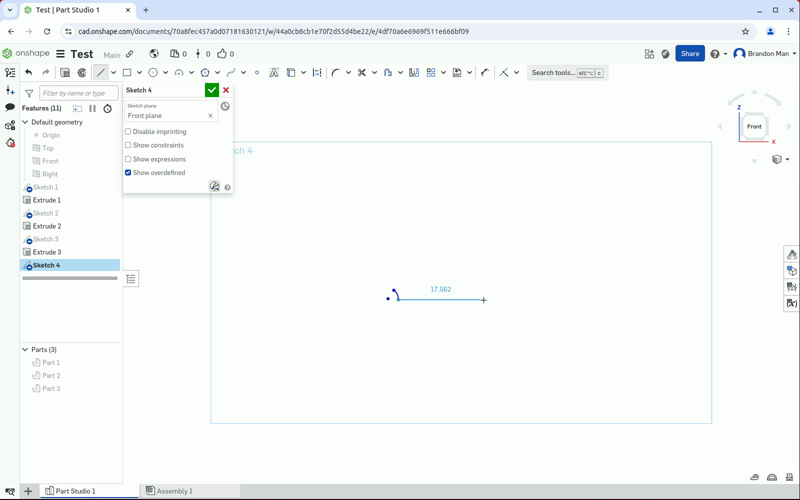
key_down(shift)
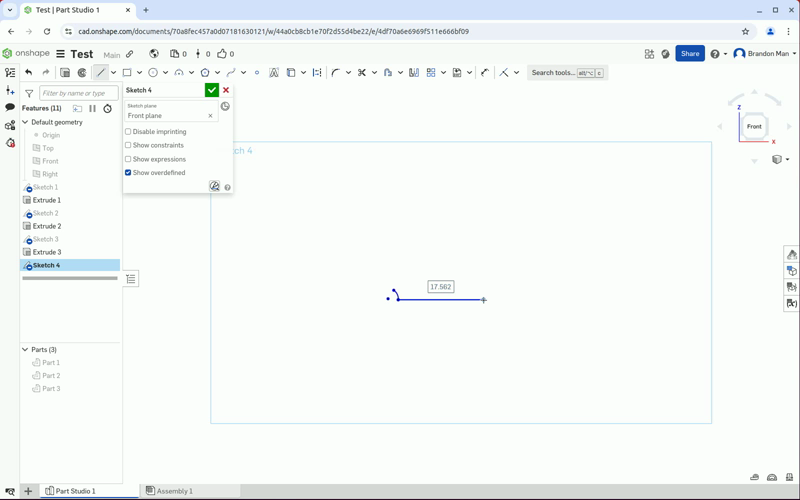
mouse_move(527, 250)
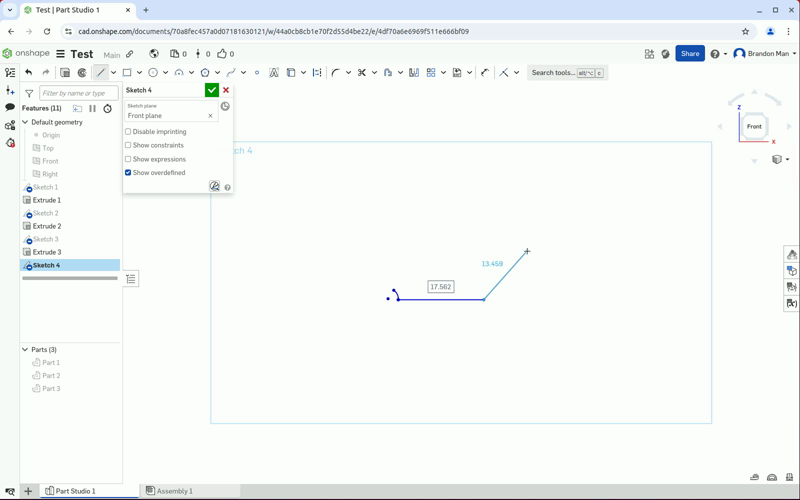
click(527, 250)
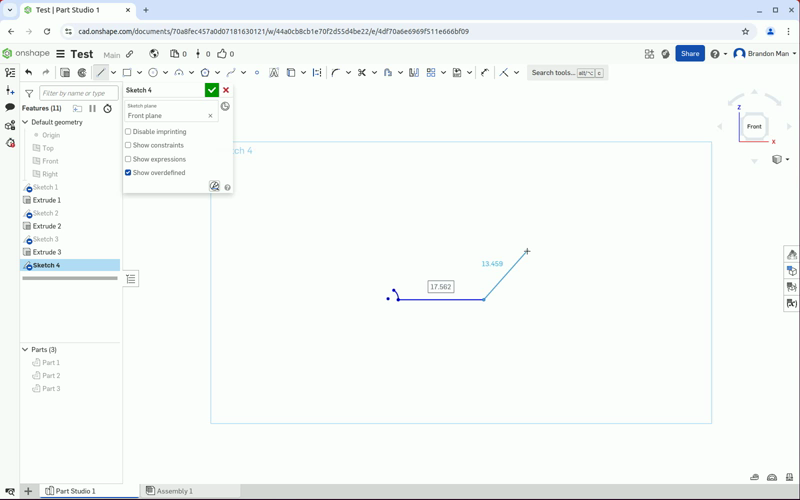
key_up(shift)
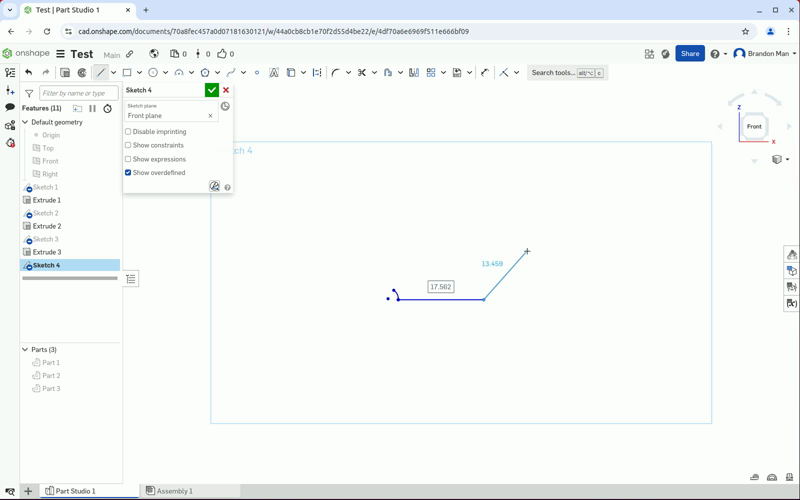
key_down(shift)
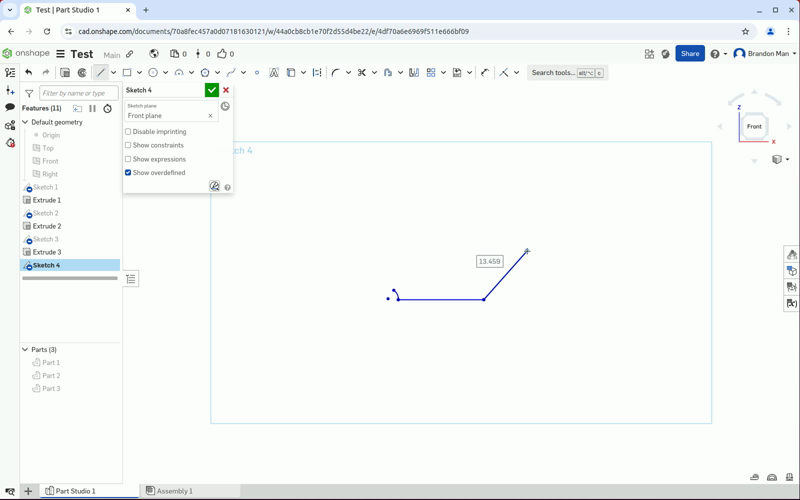
mouse_move(447, 249)
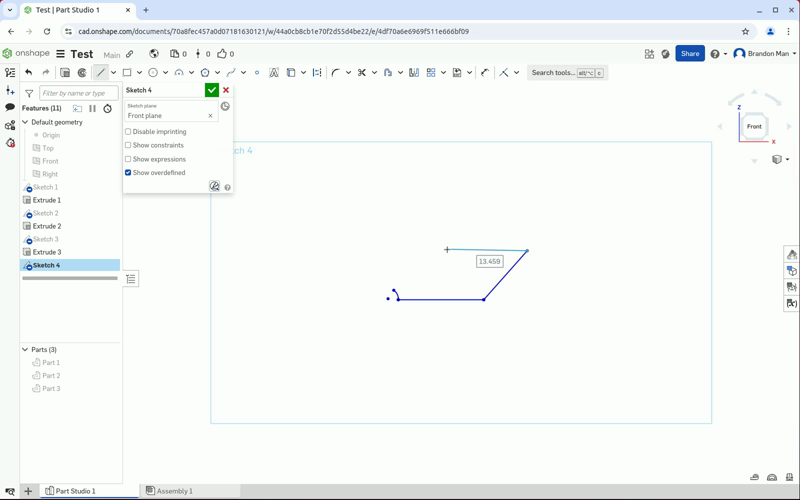
click(447, 249)
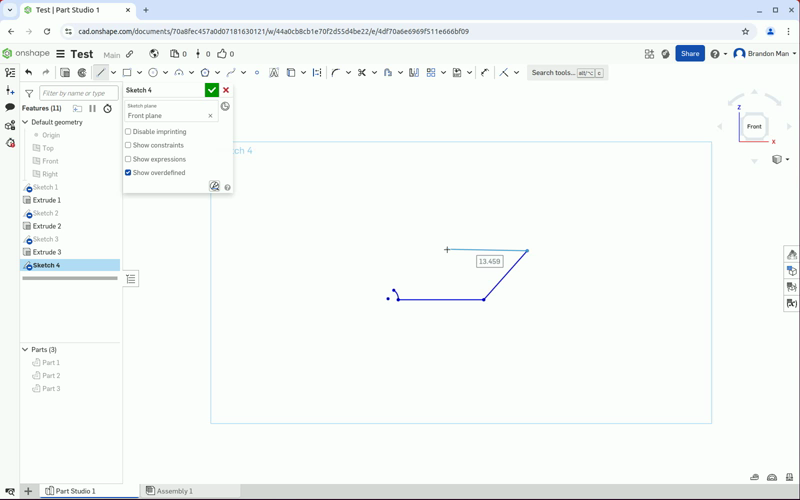
key_up(shift)
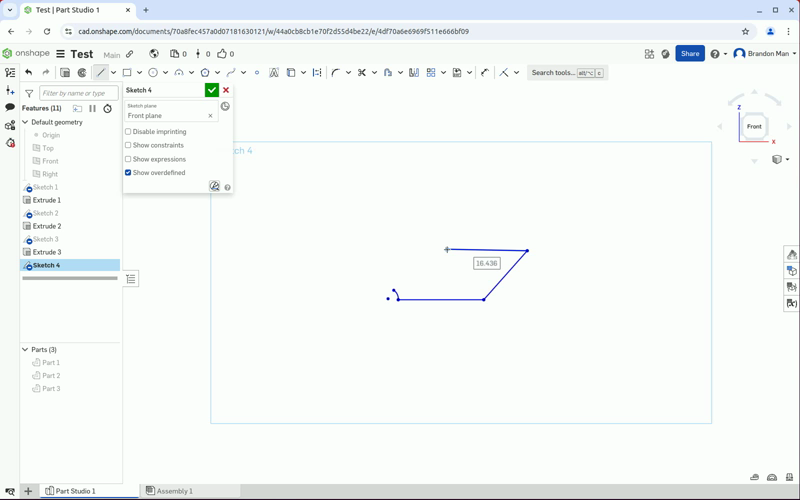
key(esc)
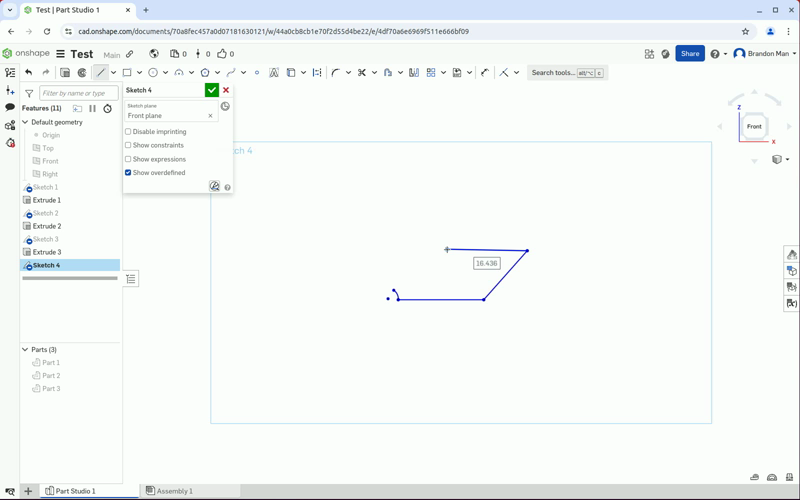
key(a)
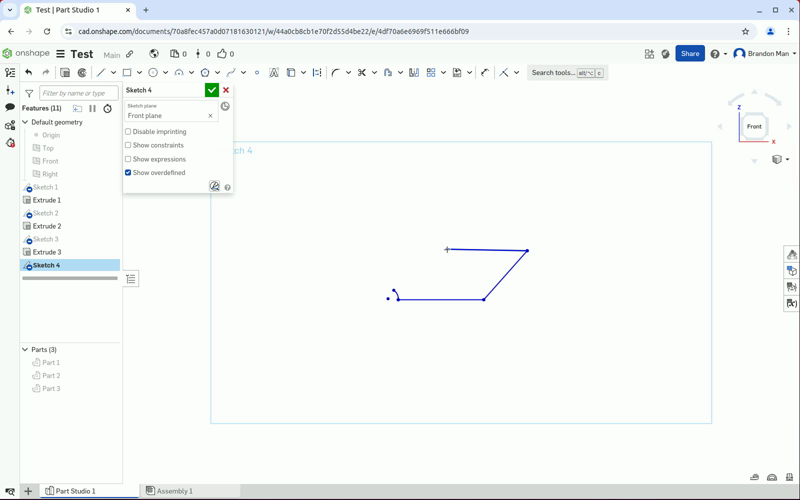
mouse_move(447, 249)
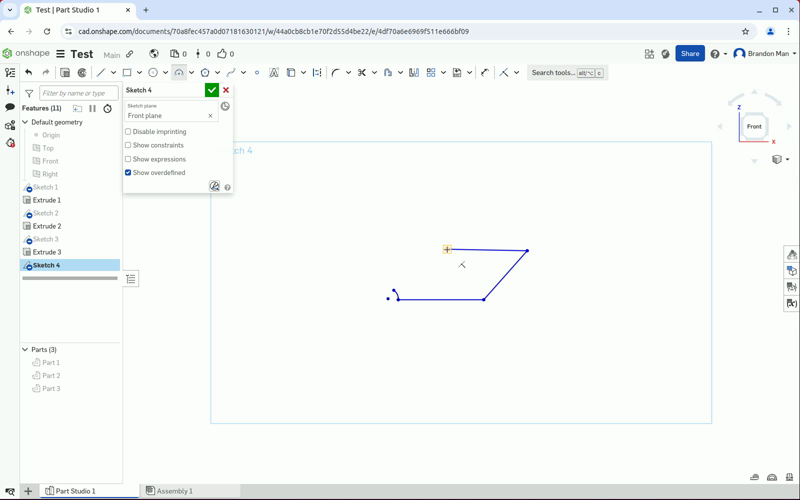
click(447, 249)
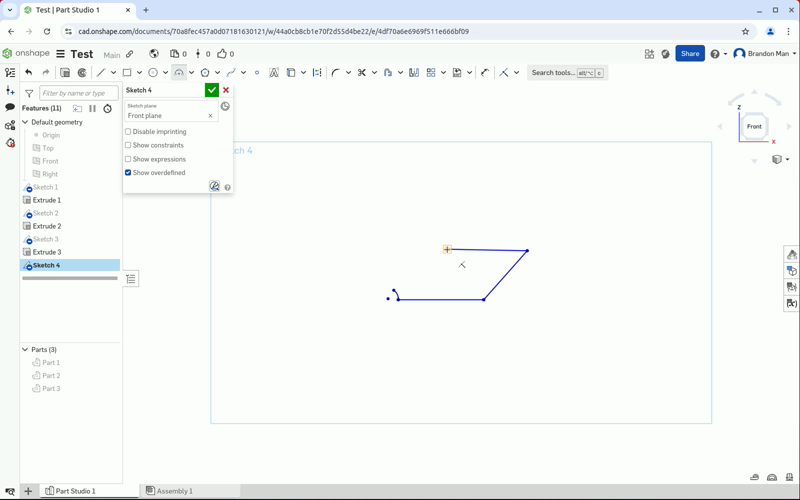
key_down(shift)
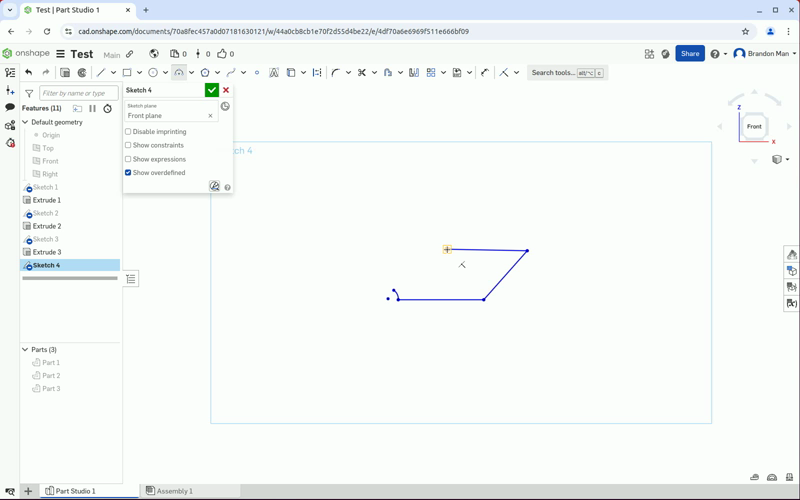
mouse_move(430, 249)
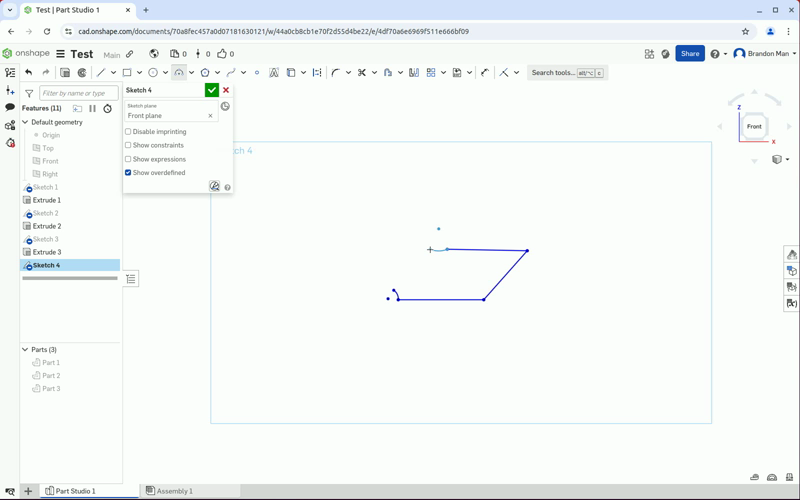
click(430, 249)
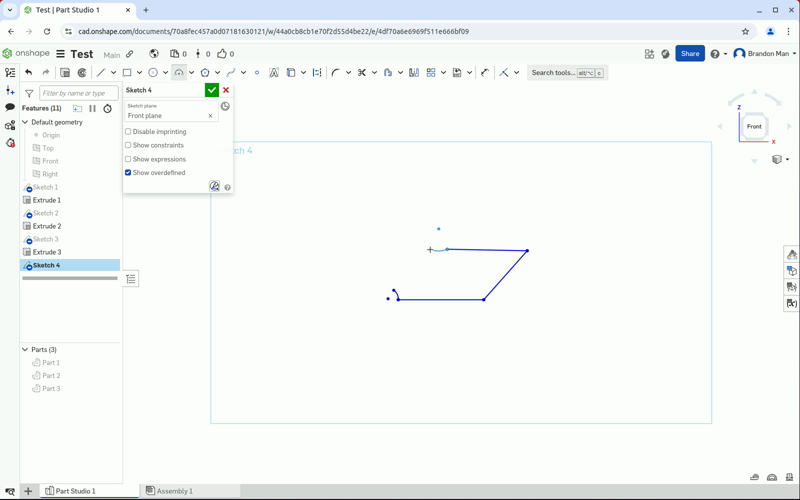
mouse_move(438, 252)
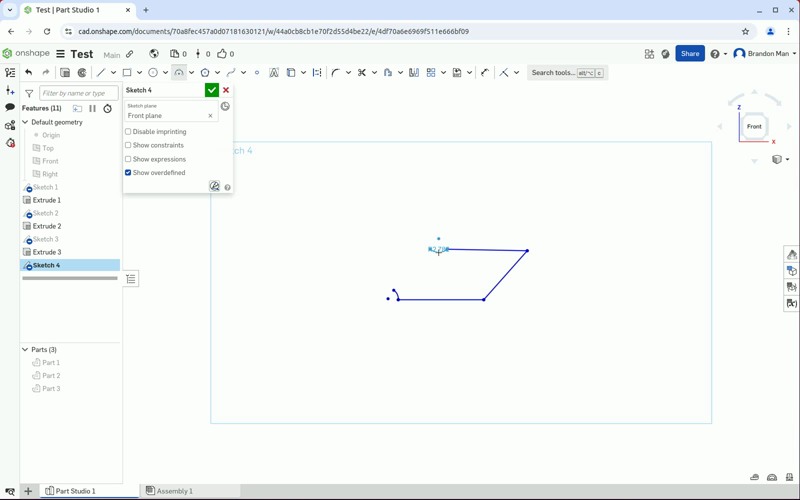
click(438, 252)
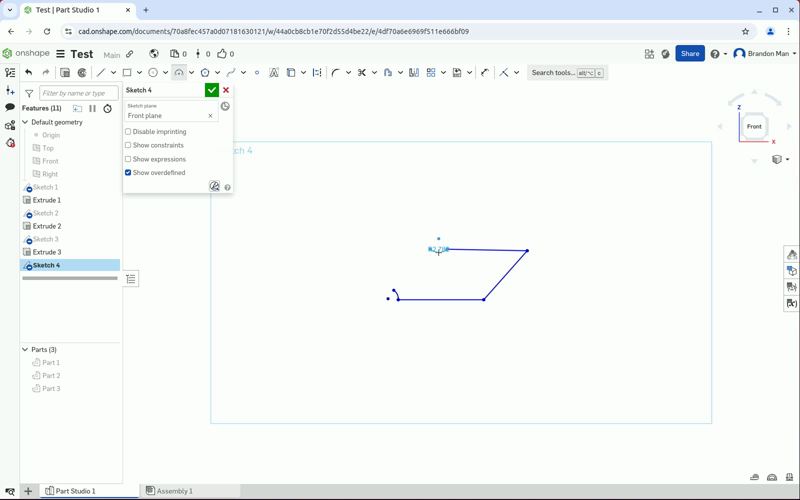
key_up(shift)
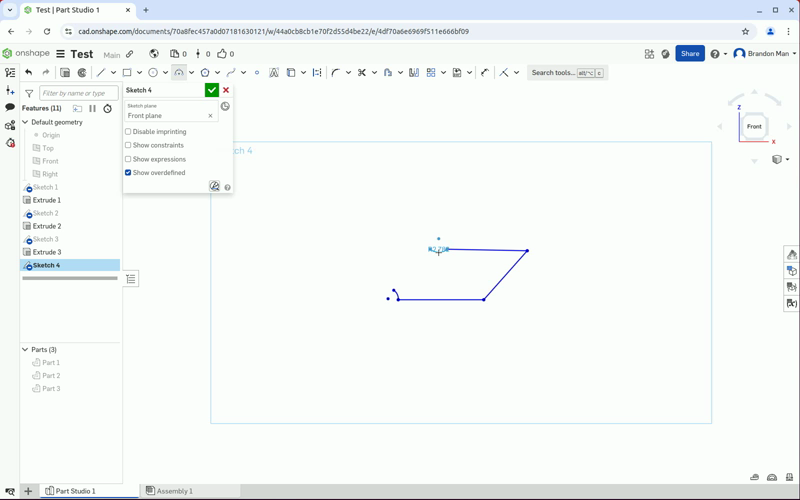
key(esc)
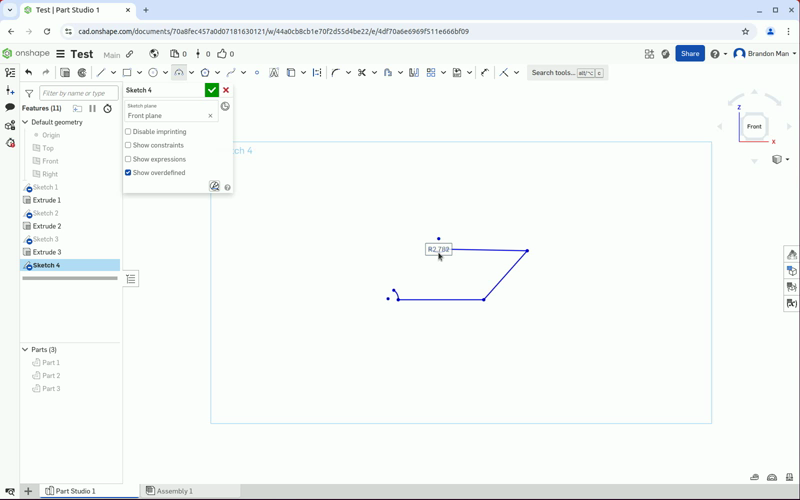
key(l)
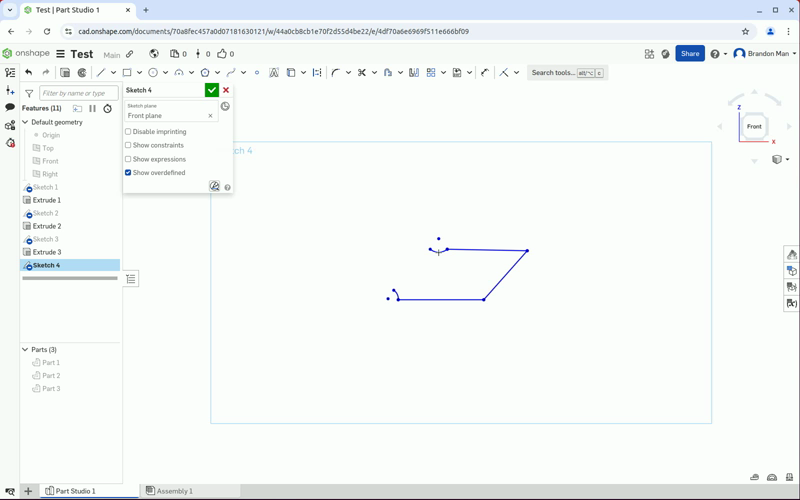
mouse_move(430, 249)
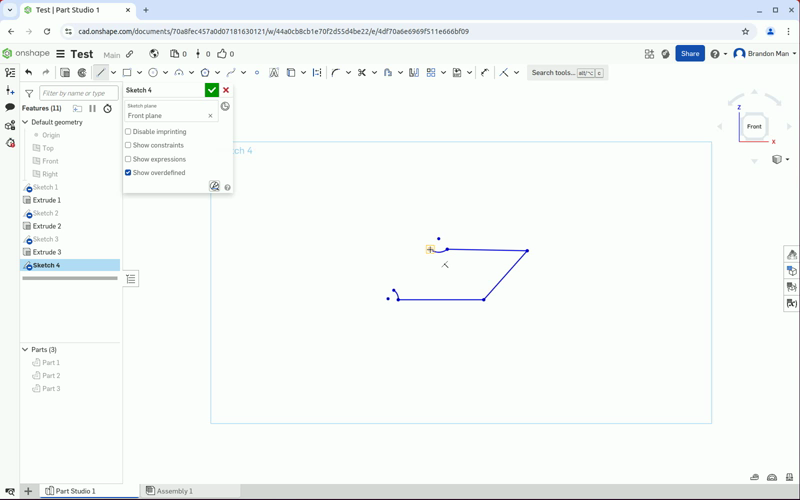
click(430, 249)
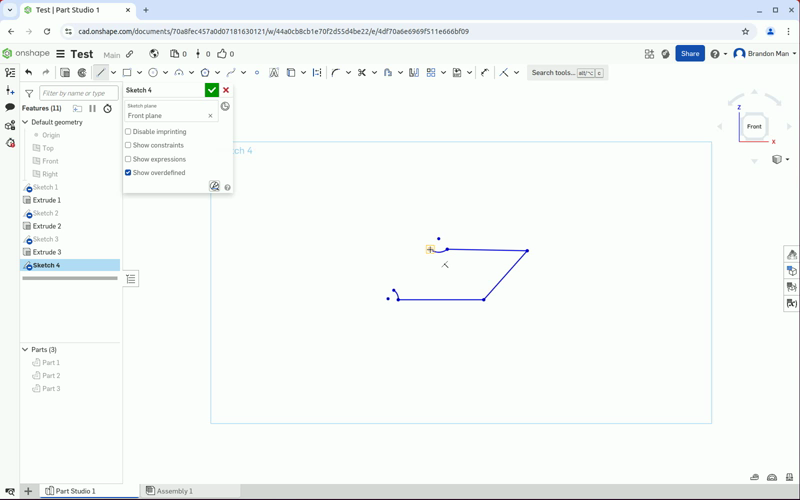
mouse_move(460, 249)
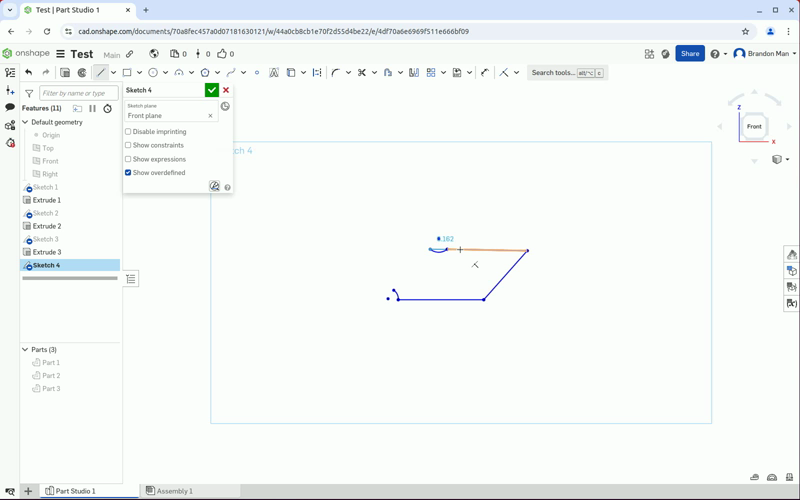
key_down(shift)
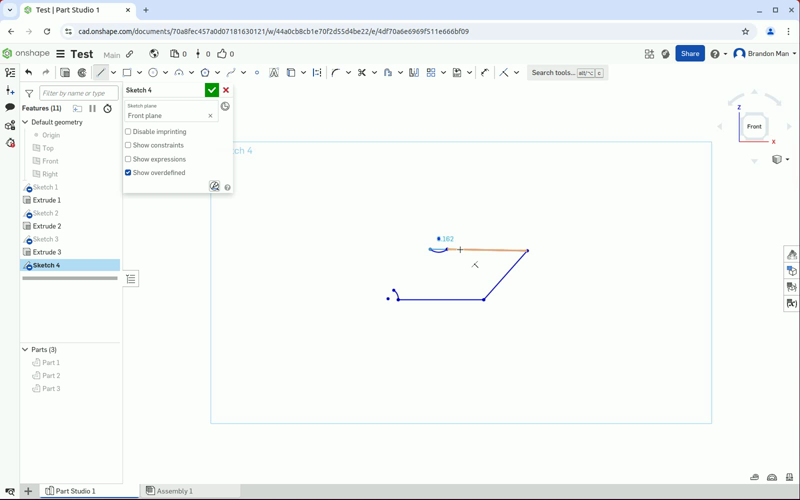
mouse_move(393, 290)
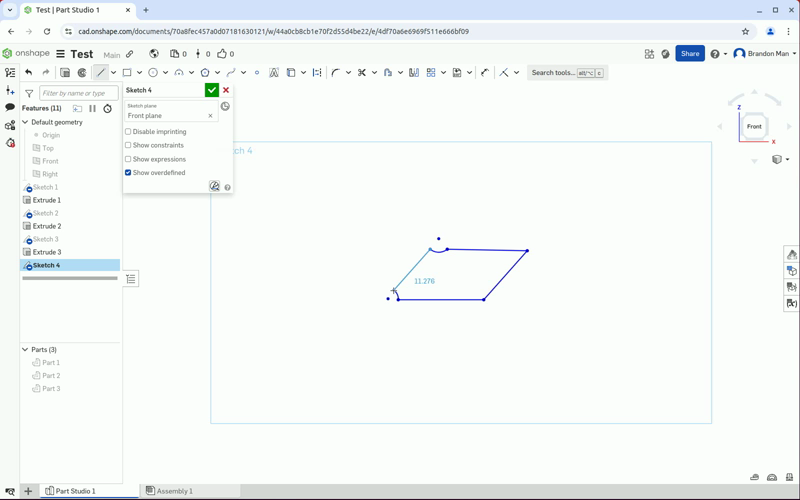
key_up(shift)
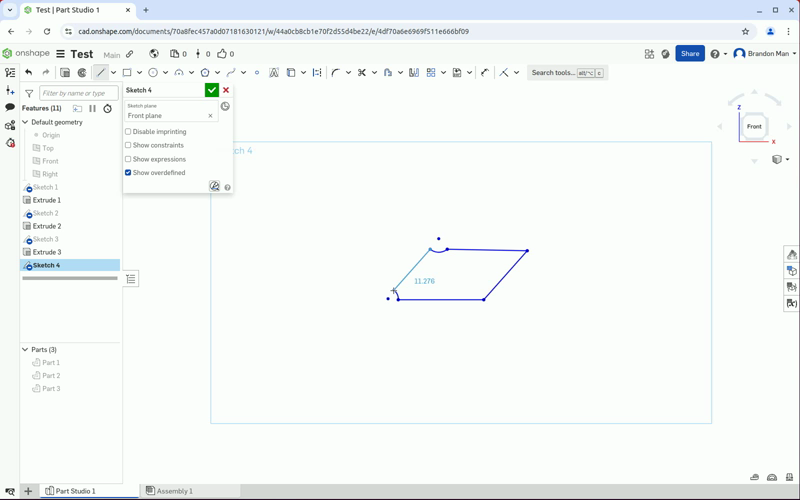
click(393, 290)
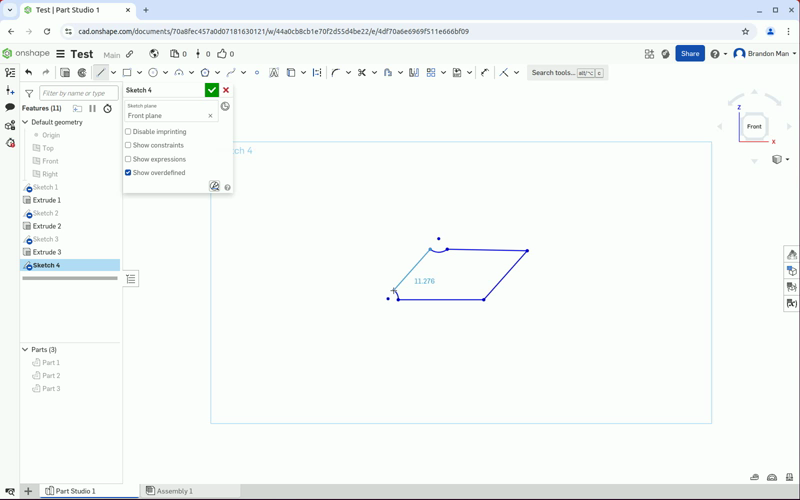
key(esc)
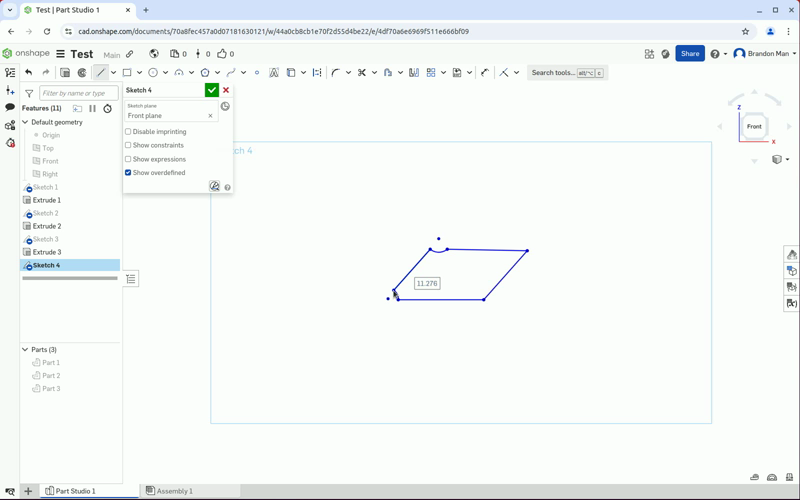
mouse_move(492, 282)
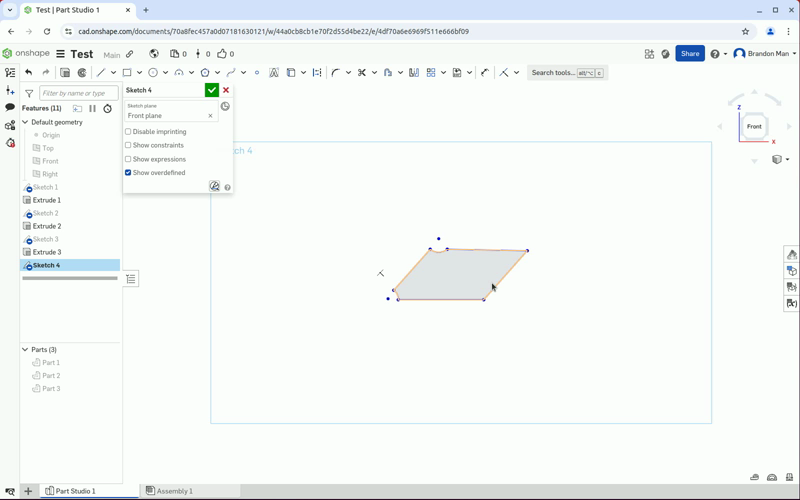
click(492, 282)
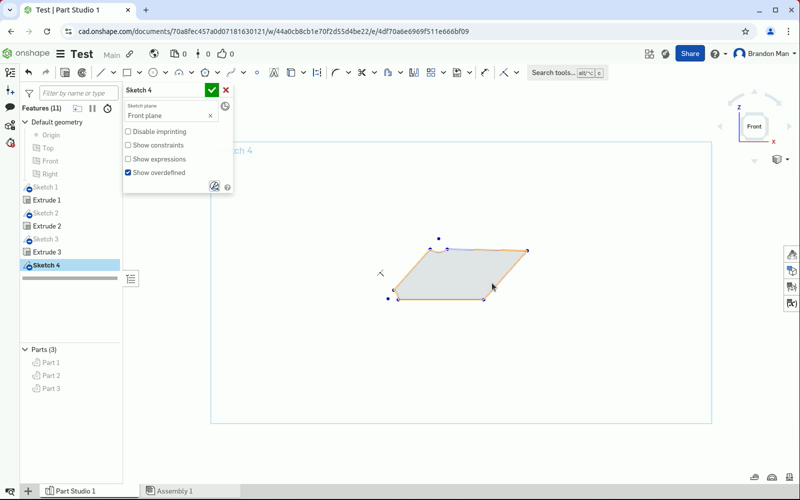
mouse_move(73, 352)
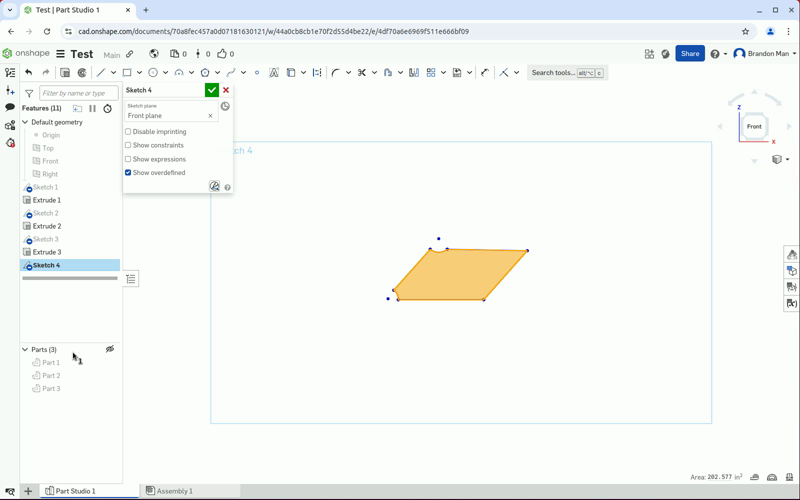
key(shift+y)
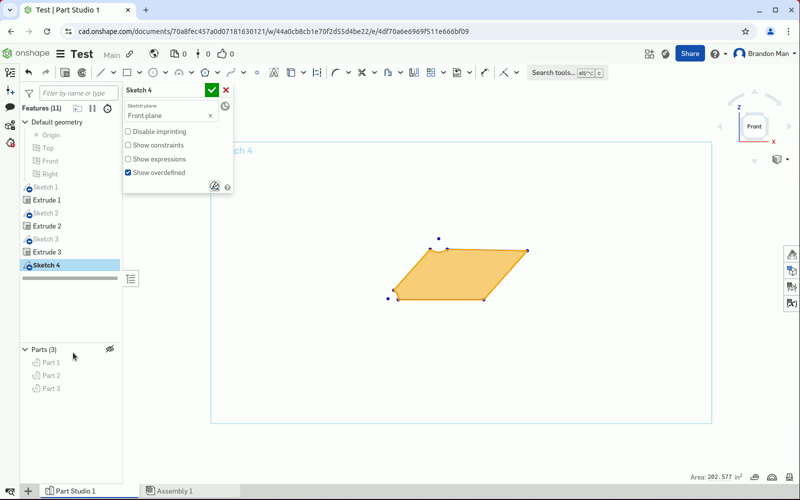
key(shift+e)
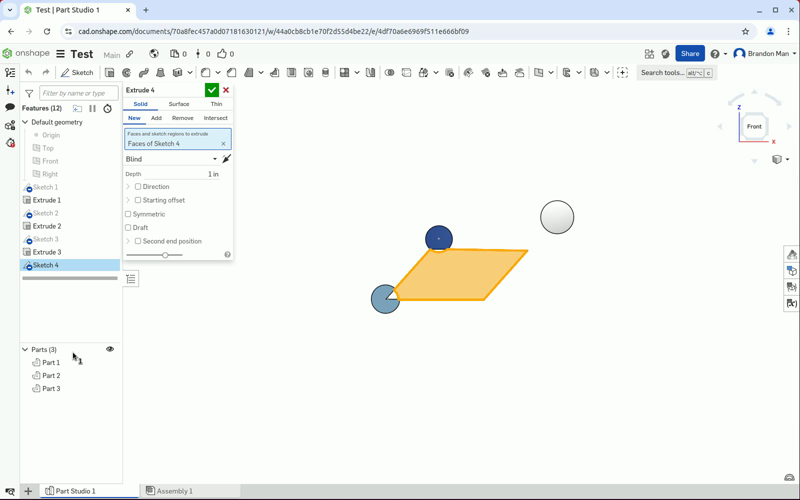
mouse_move(143, 106)
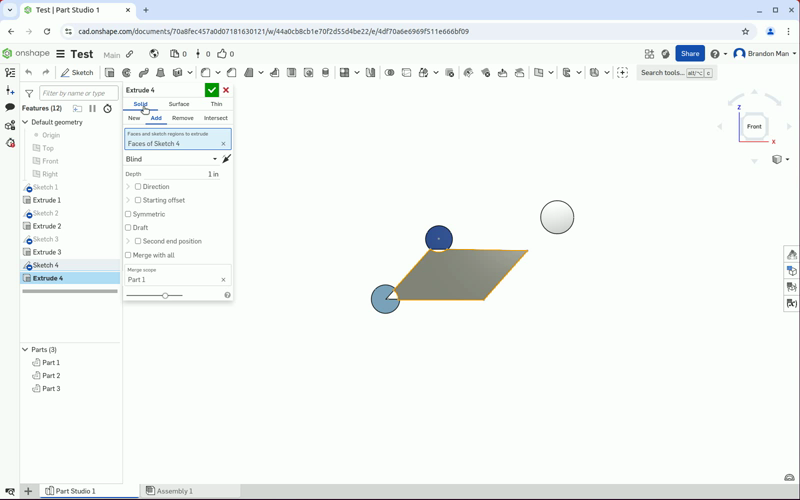
click(143, 106)
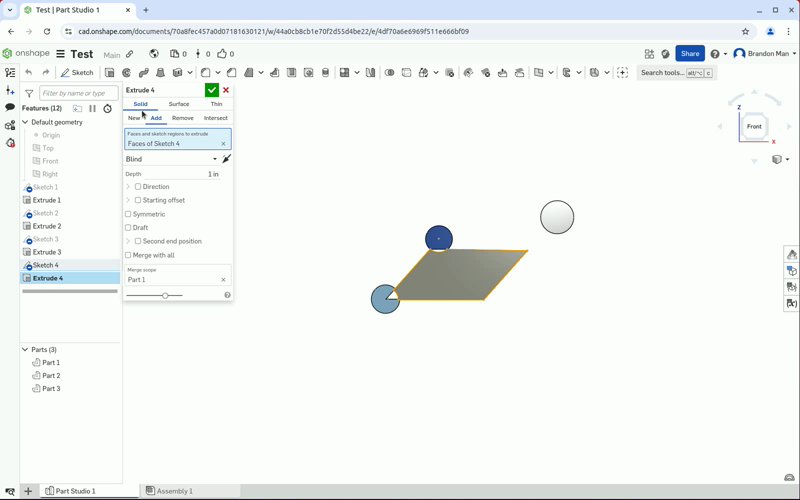
mouse_move(137, 120)
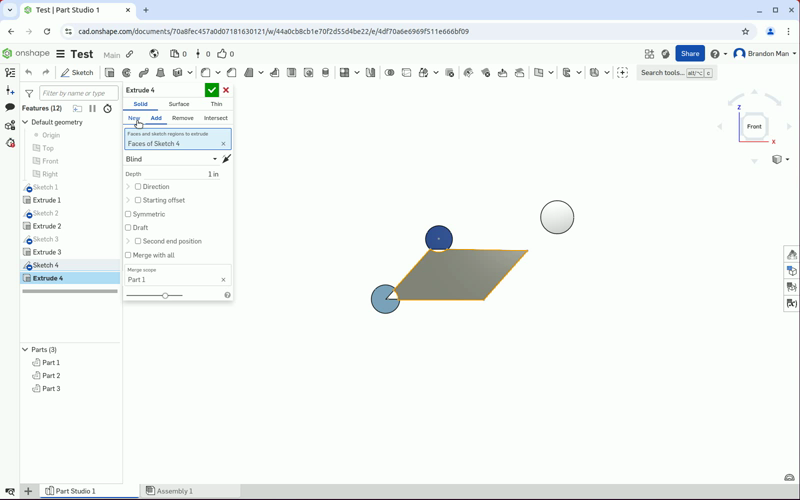
click(137, 120)
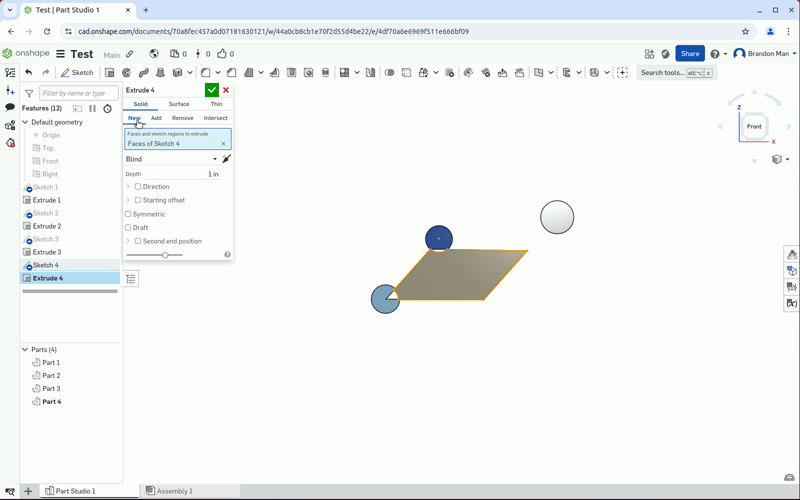
key(tab, 4)
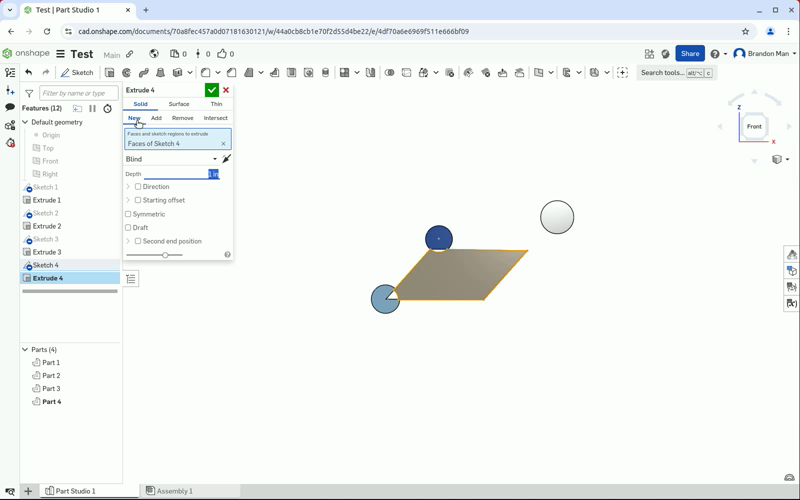
text(3.129)
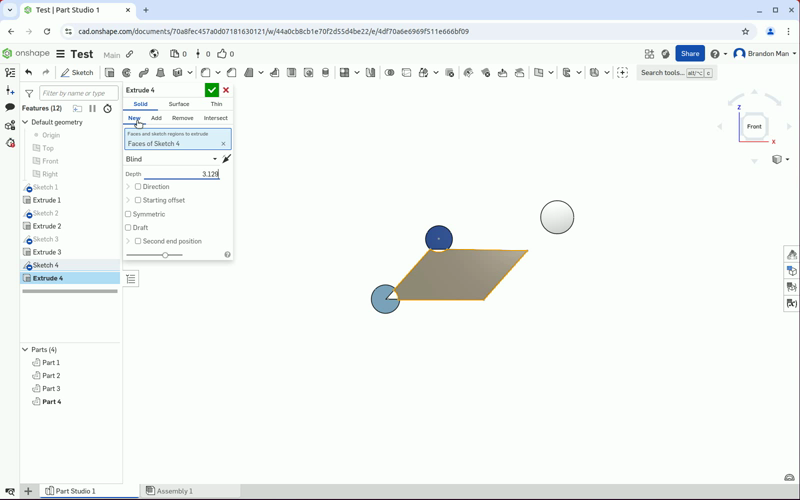
key(enter)
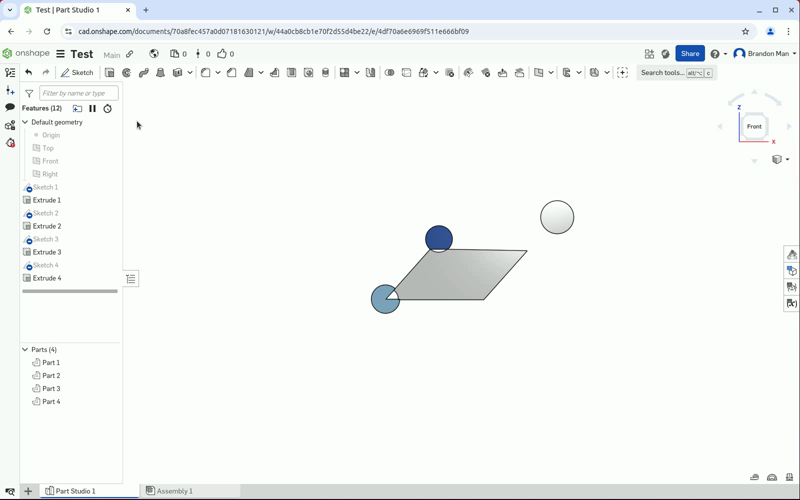
key(shift+h)
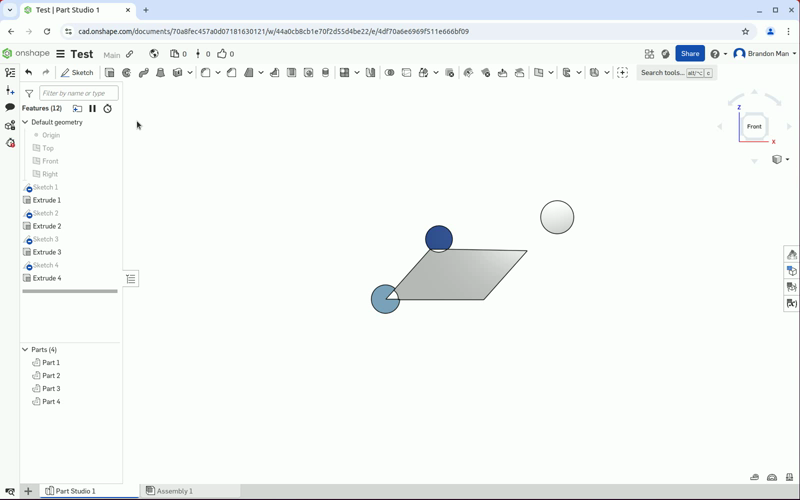
key(shift+h)
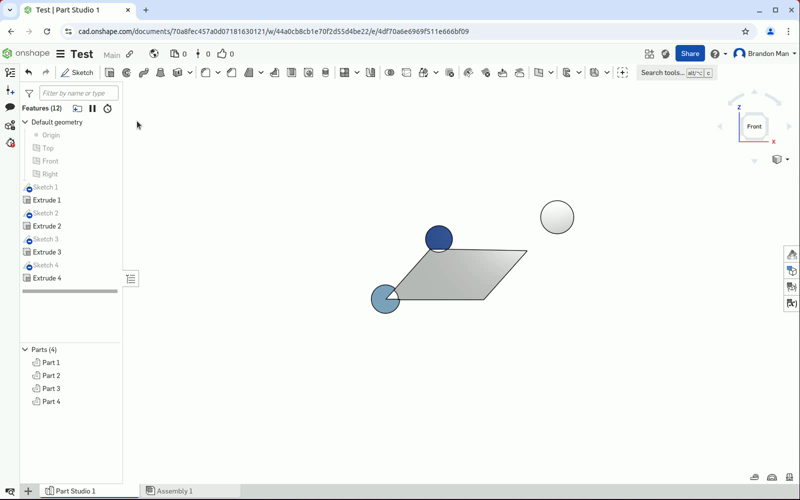
mouse_move(73, 189)
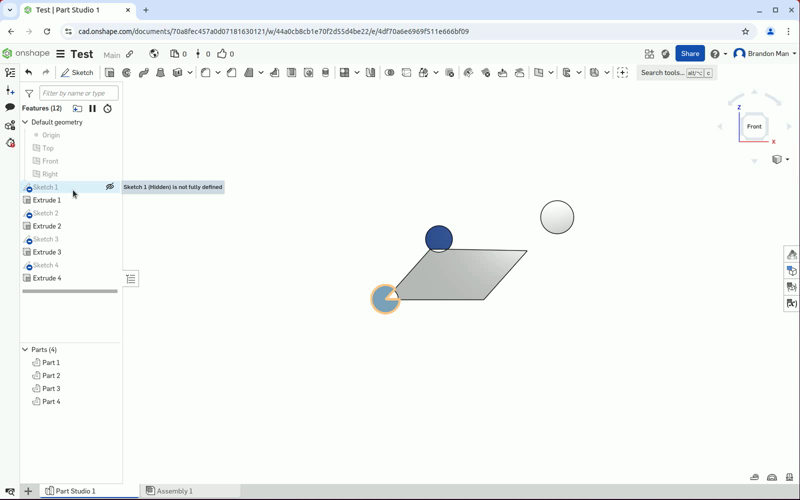
click(73, 189)
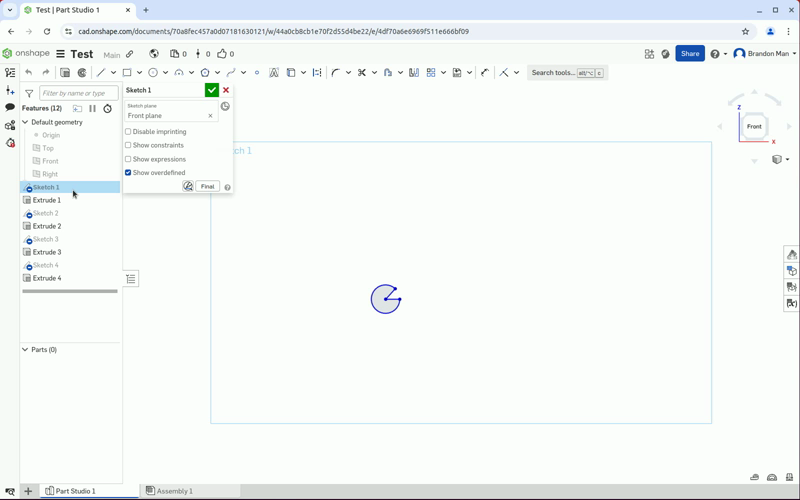
mouse_move(229, 92)
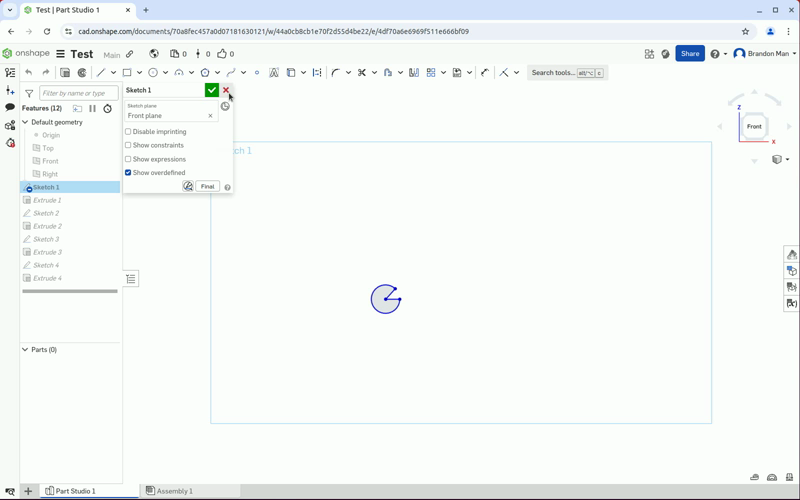
click(229, 92)
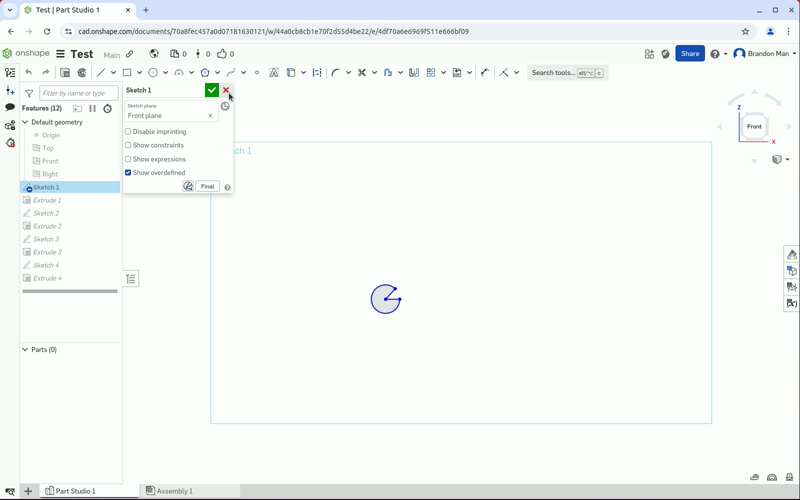
key(shift+s)
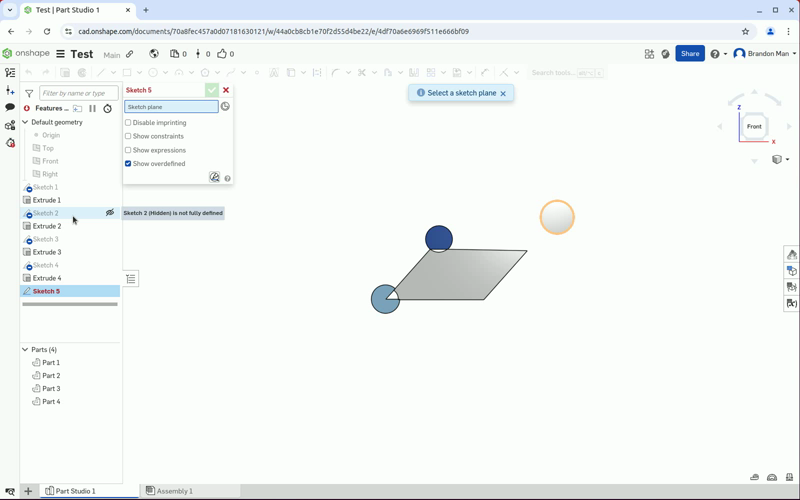
scroll(3)
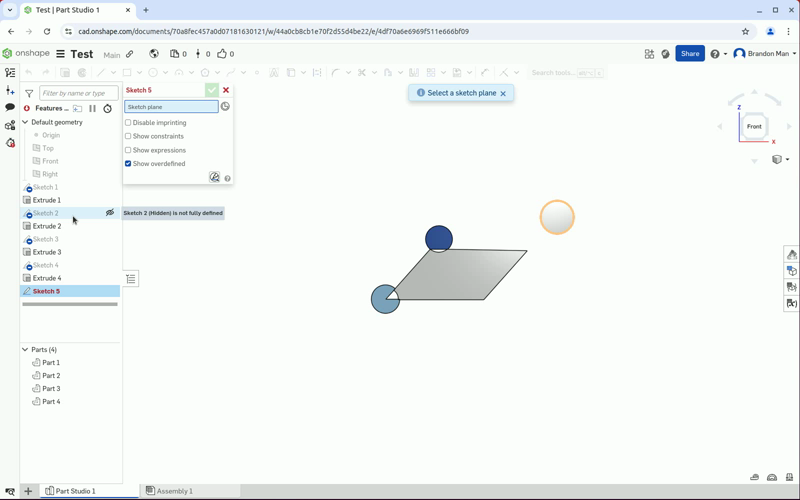
mouse_move(73, 163)
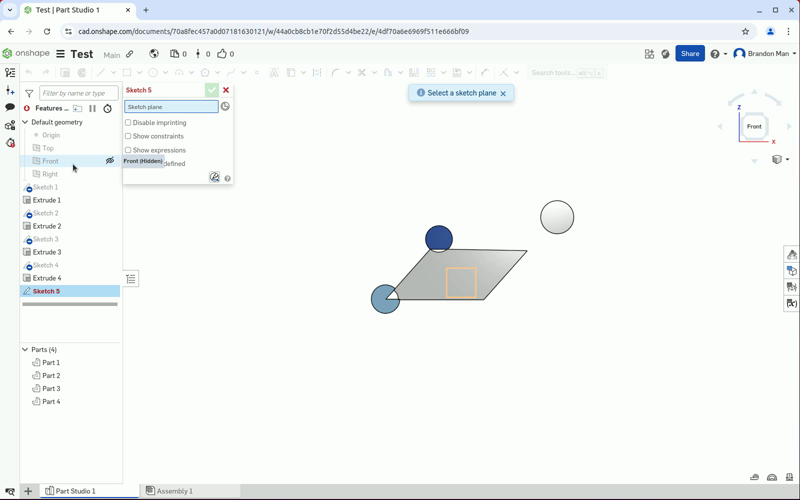
click(73, 163)
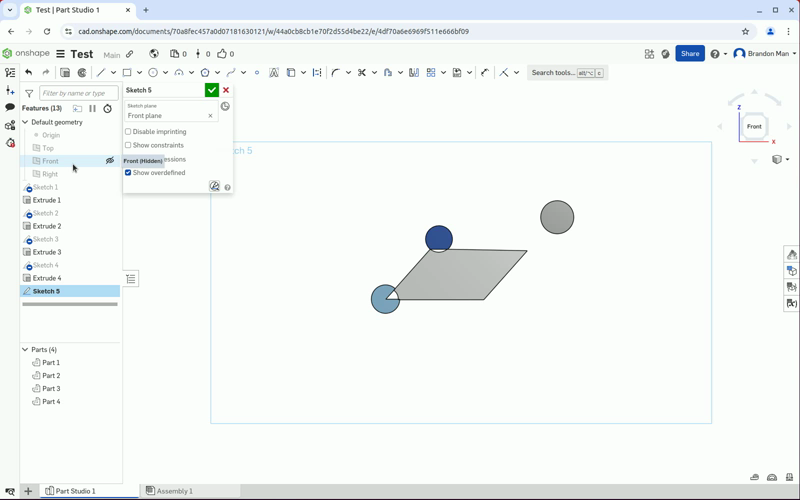
mouse_move(73, 352)
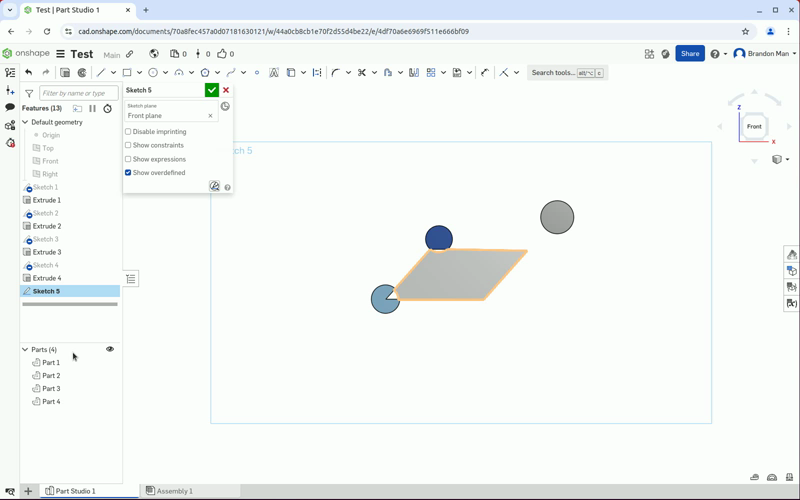
key(y)
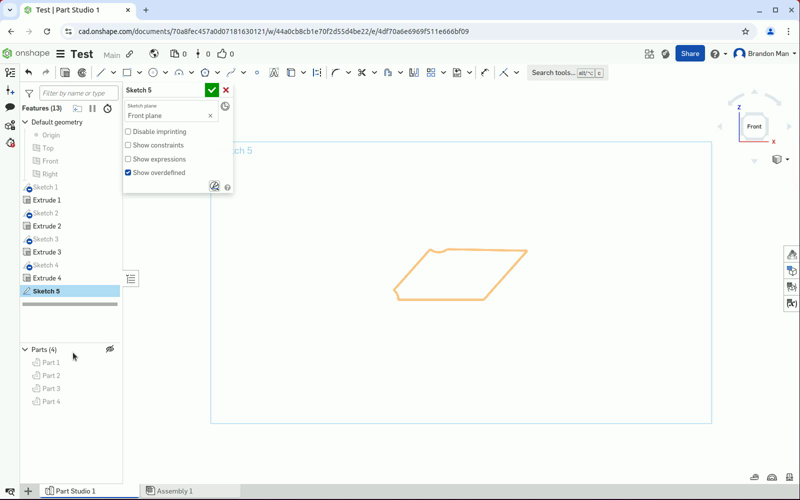
key(c)
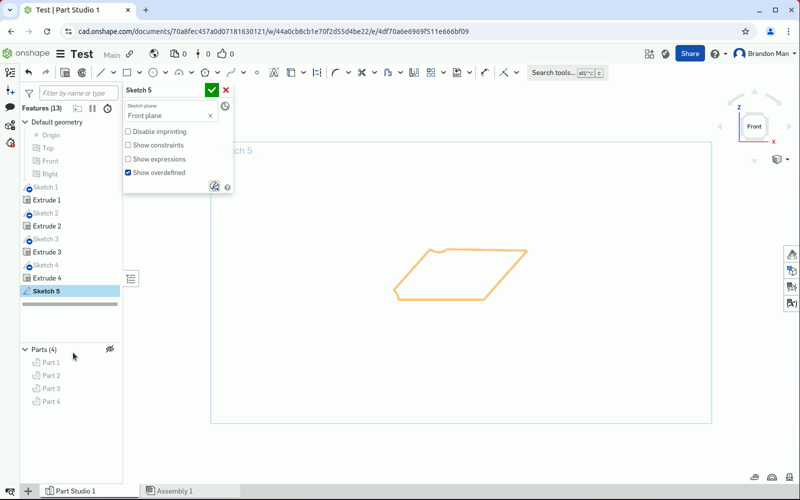
key_down(shift)
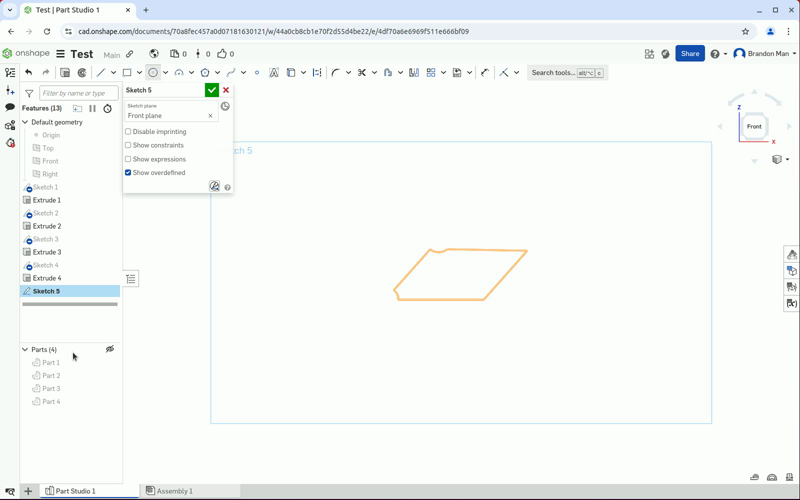
mouse_move(457, 329)
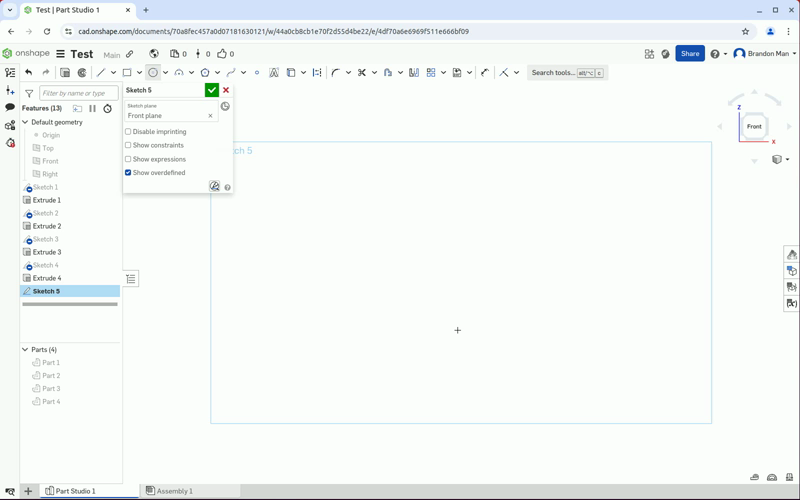
click(457, 329)
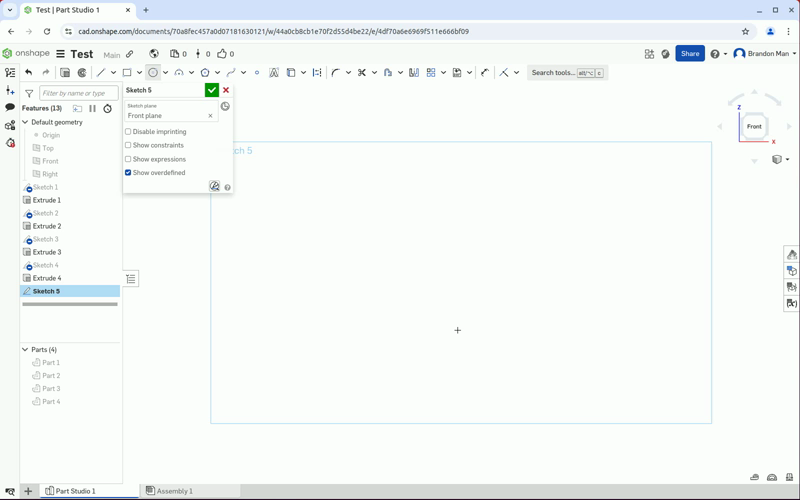
key_up(shift)
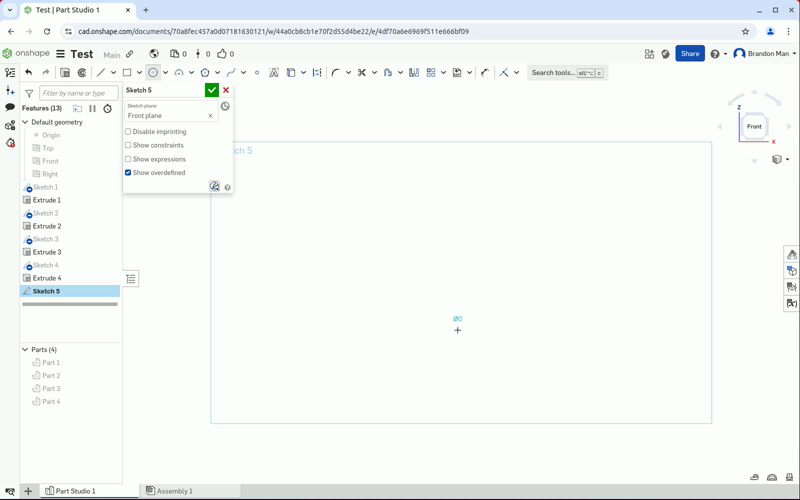
mouse_move(479, 329)
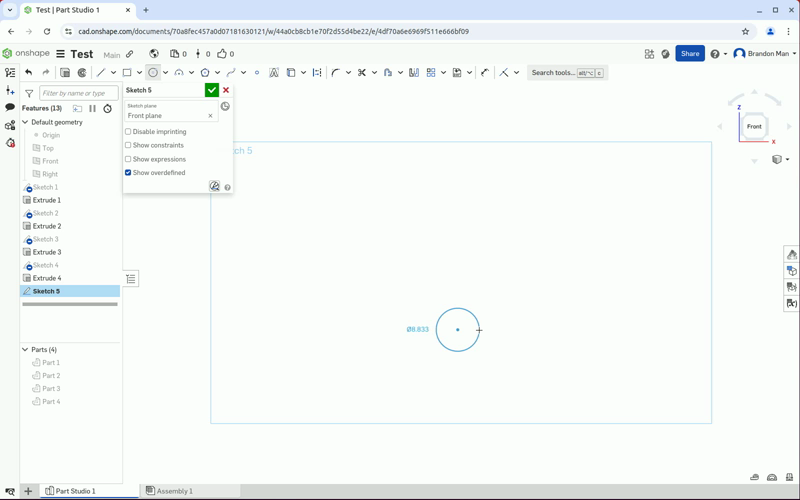
click(479, 329)
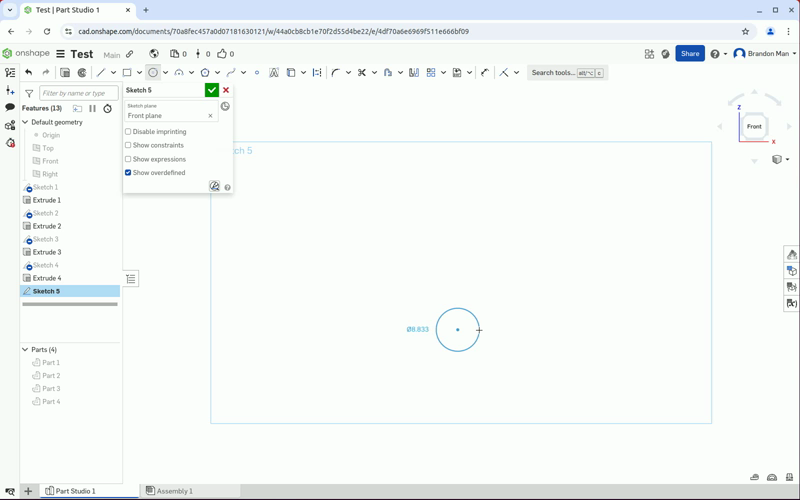
key(esc)
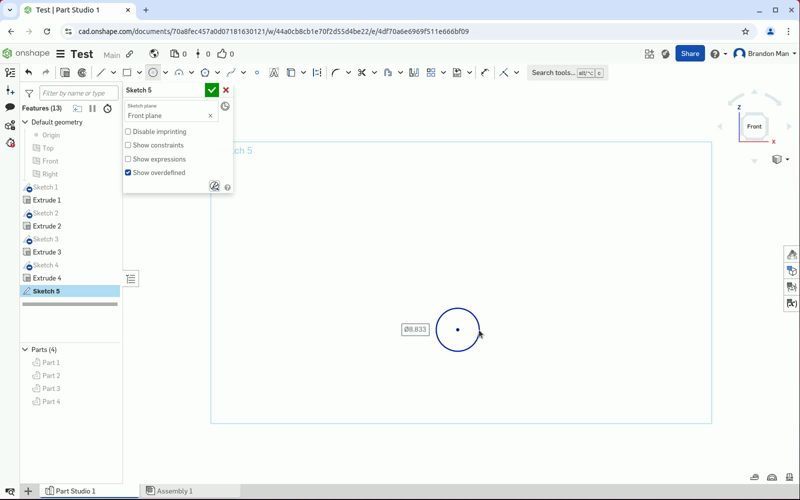
mouse_move(456, 318)
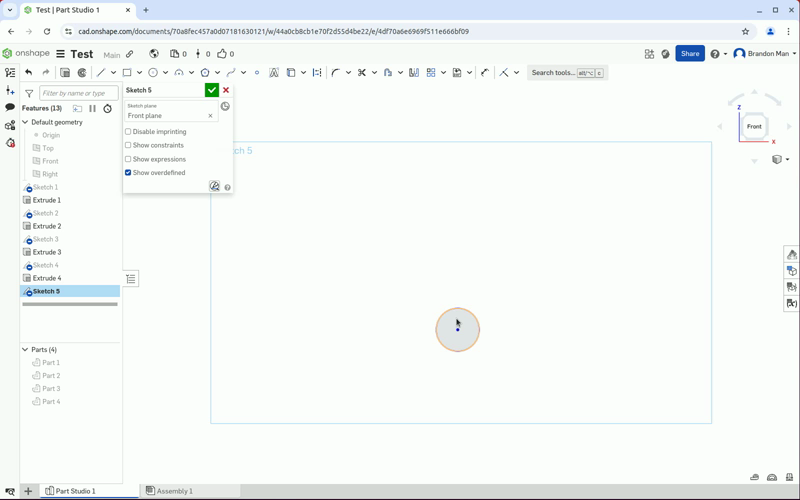
scroll(6)
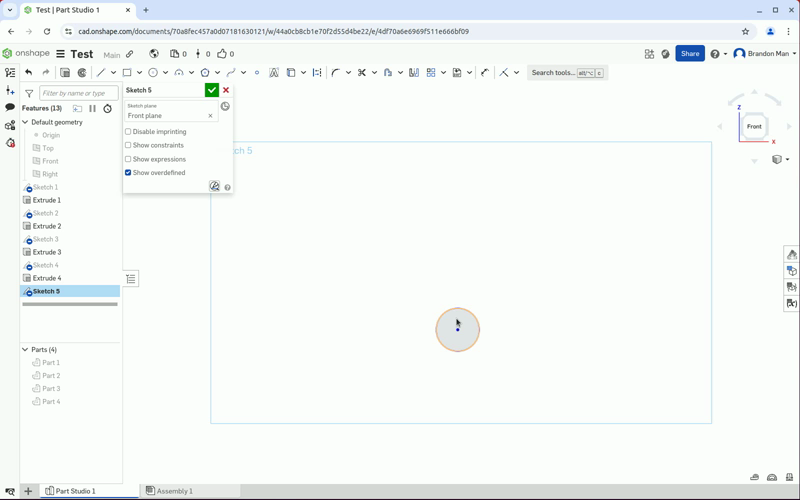
scroll(6)
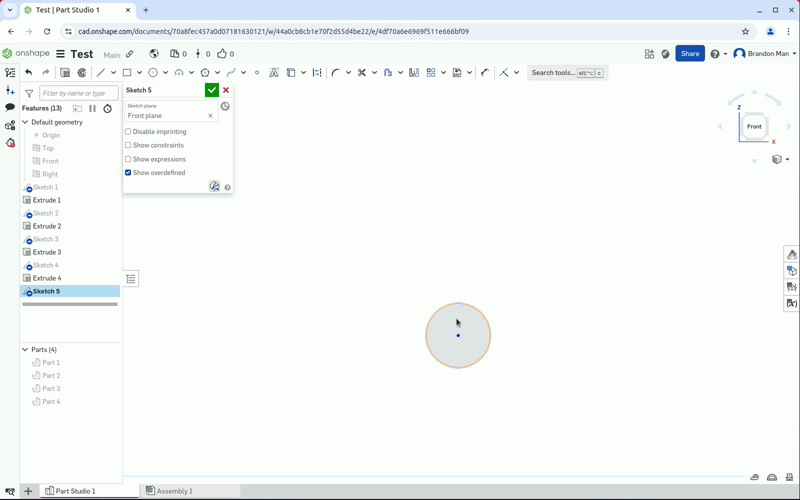
scroll(6)
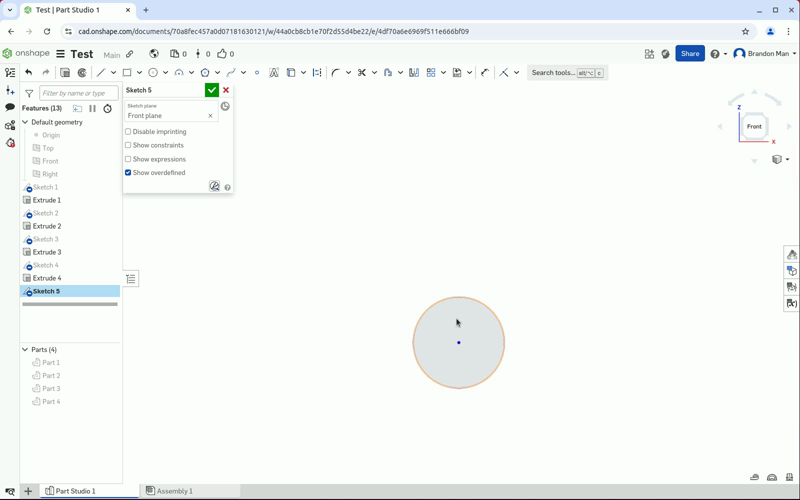
scroll(6)
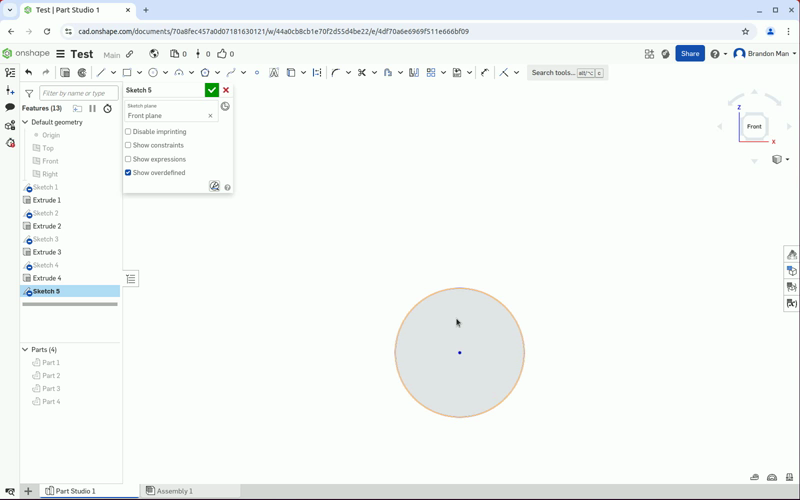
scroll(6)
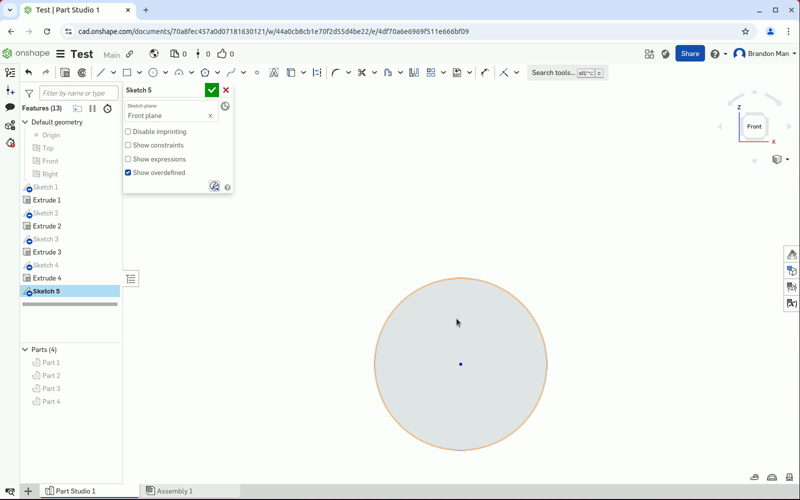
scroll(6)
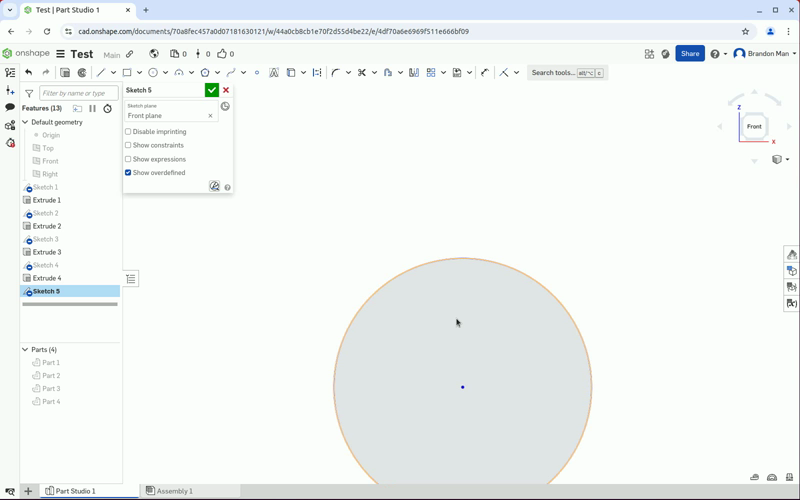
scroll(6)
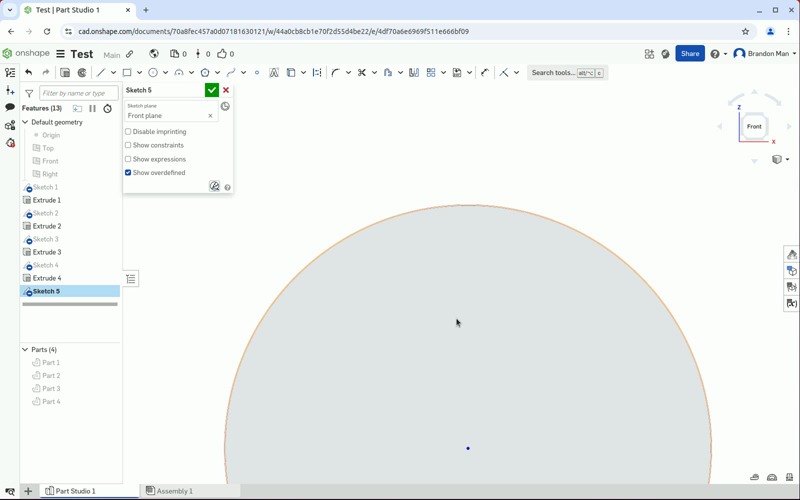
click(456, 318)
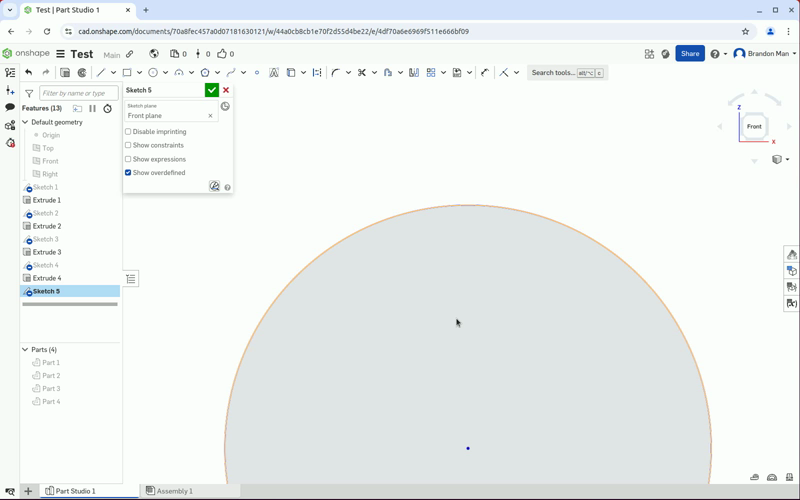
scroll(-6)
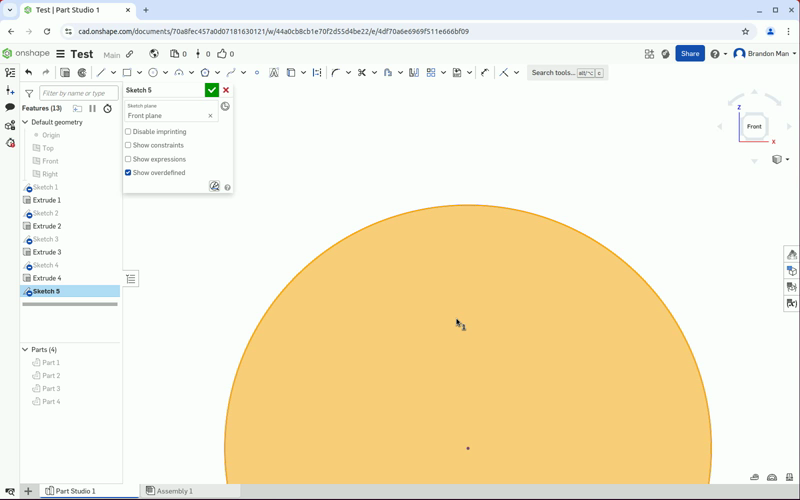
scroll(-6)
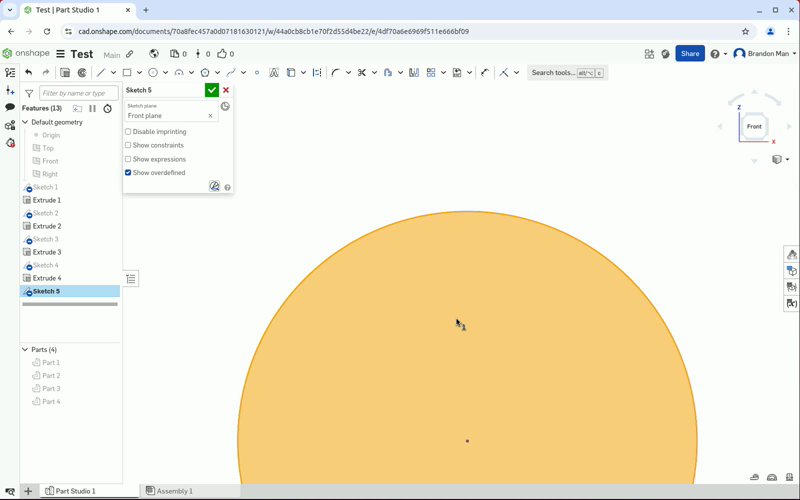
scroll(-6)
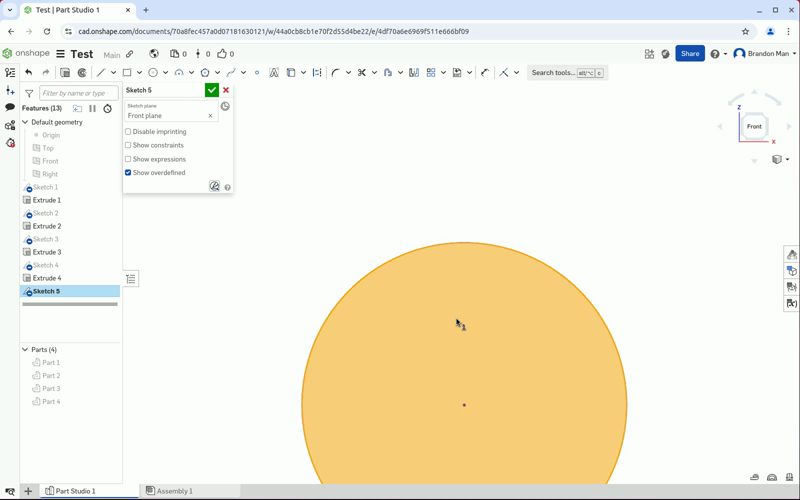
scroll(-6)
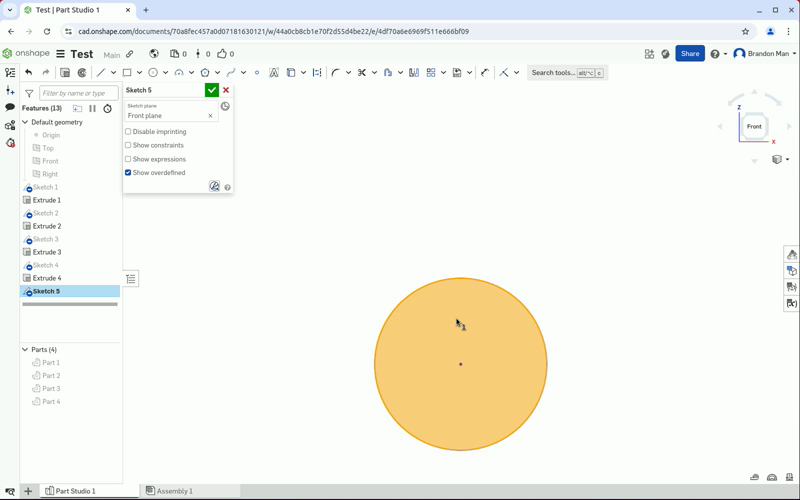
scroll(-6)
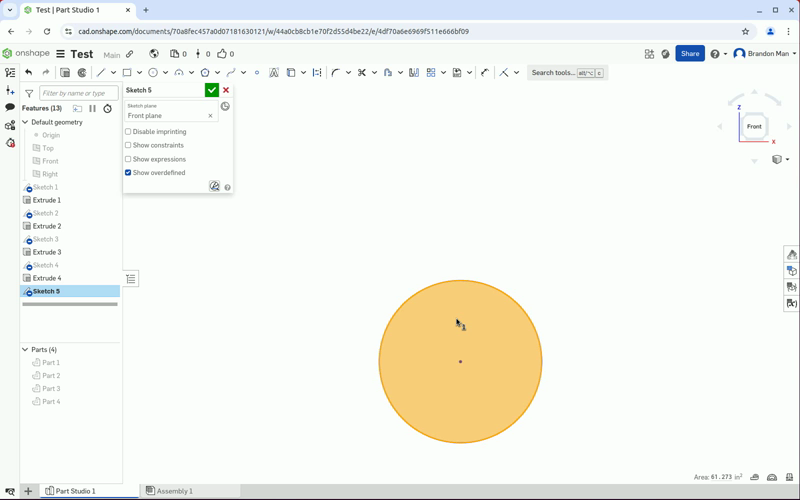
scroll(-6)
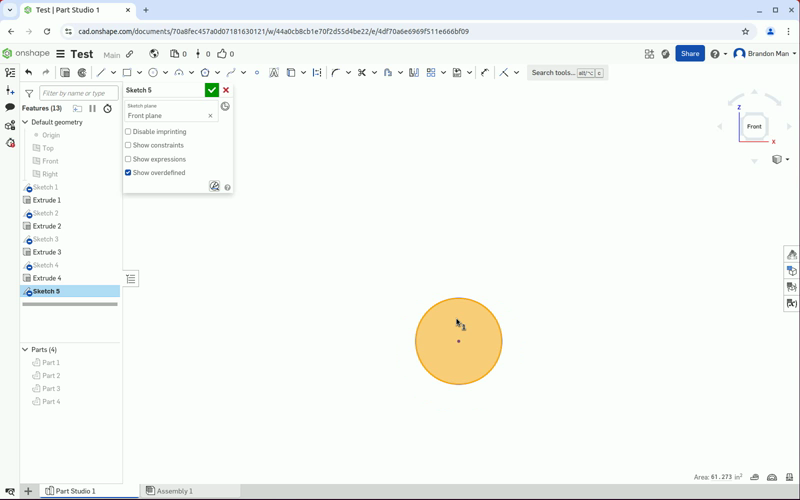
scroll(-6)
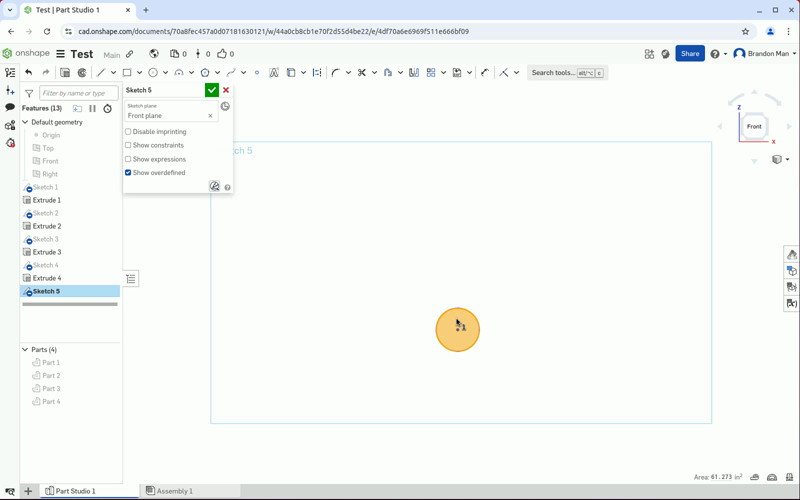
mouse_move(73, 352)
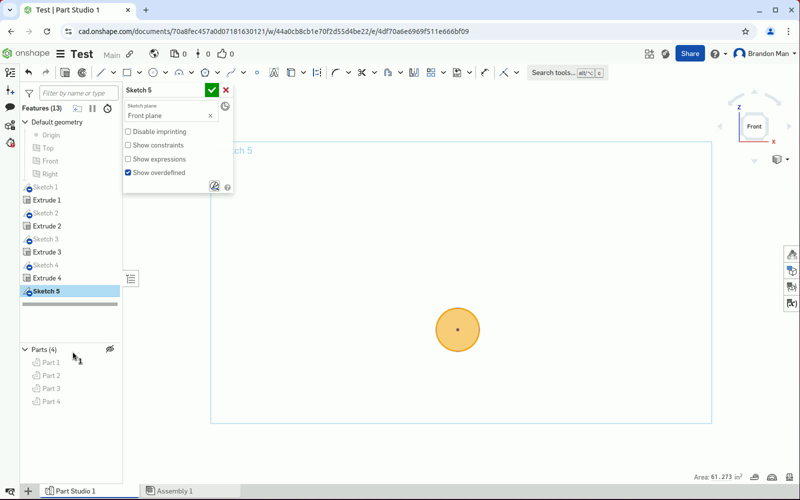
key(shift+y)
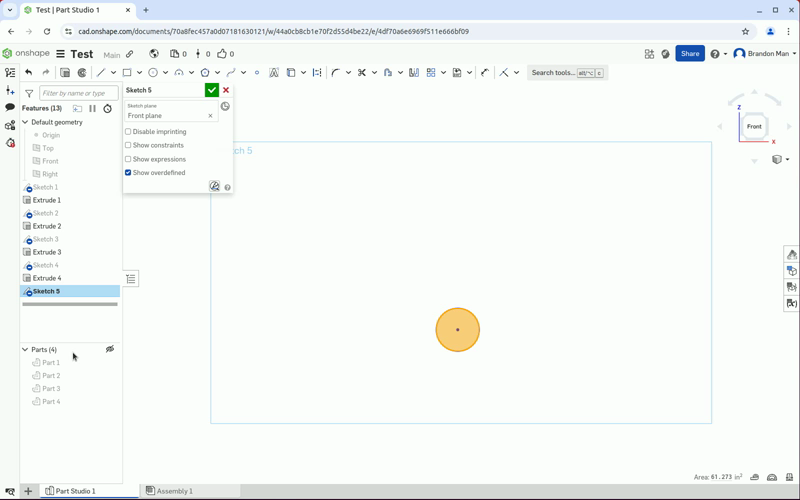
key(shift+e)
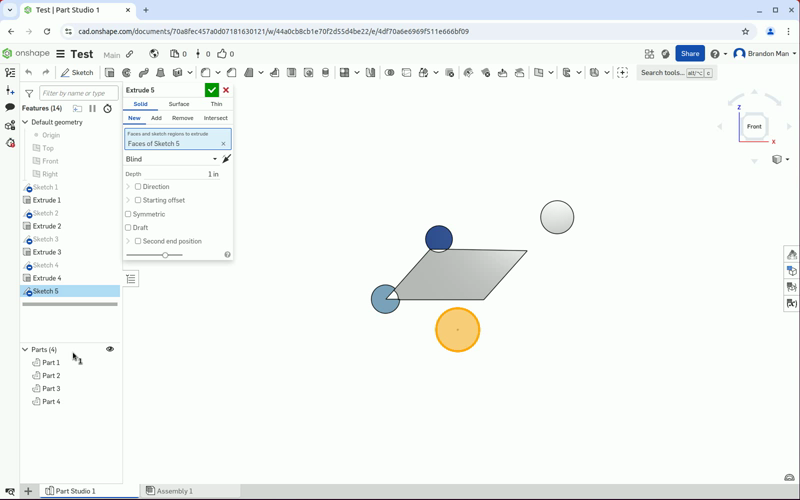
mouse_move(143, 106)
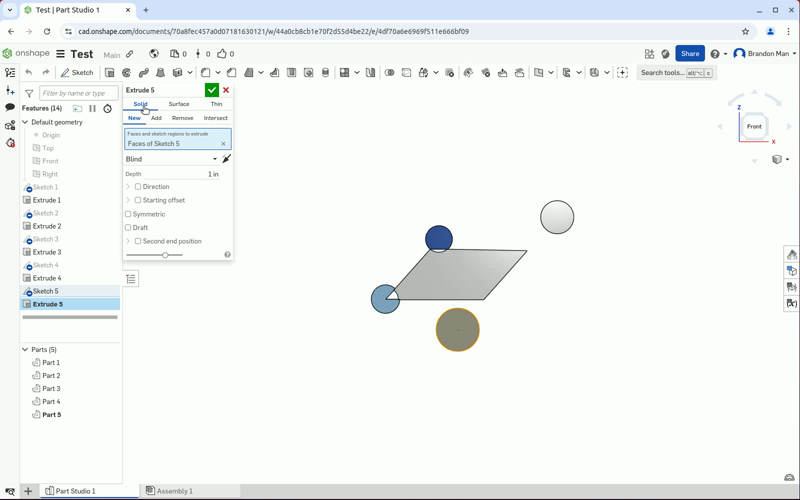
click(143, 106)
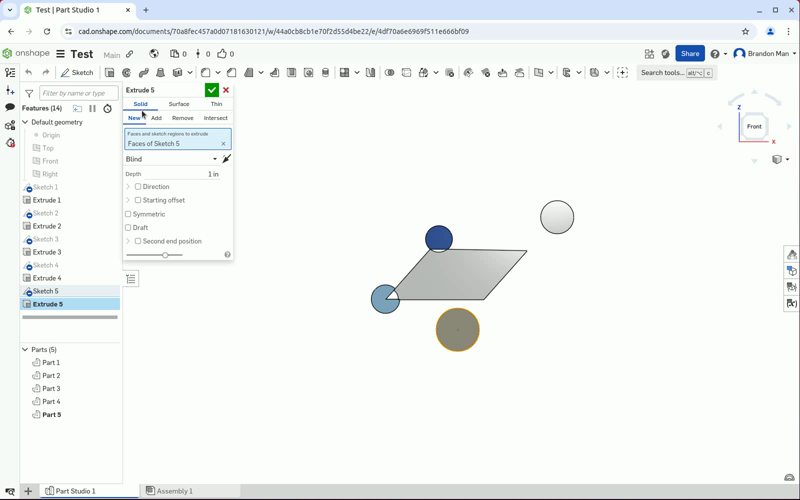
mouse_move(137, 120)
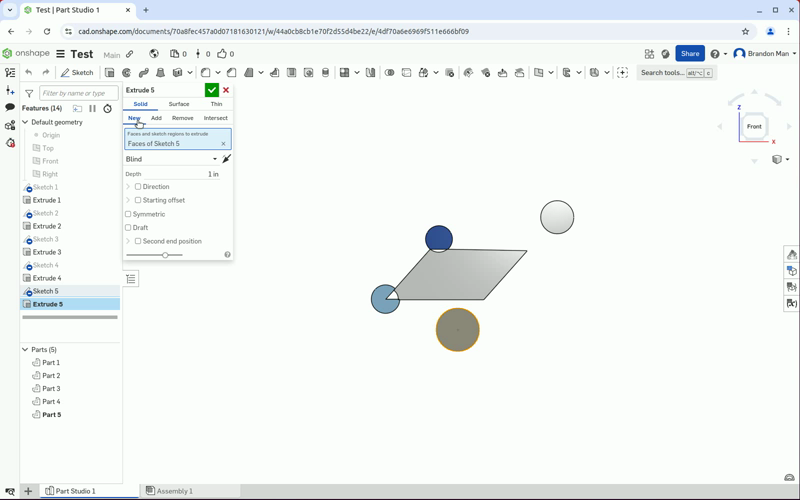
click(137, 120)
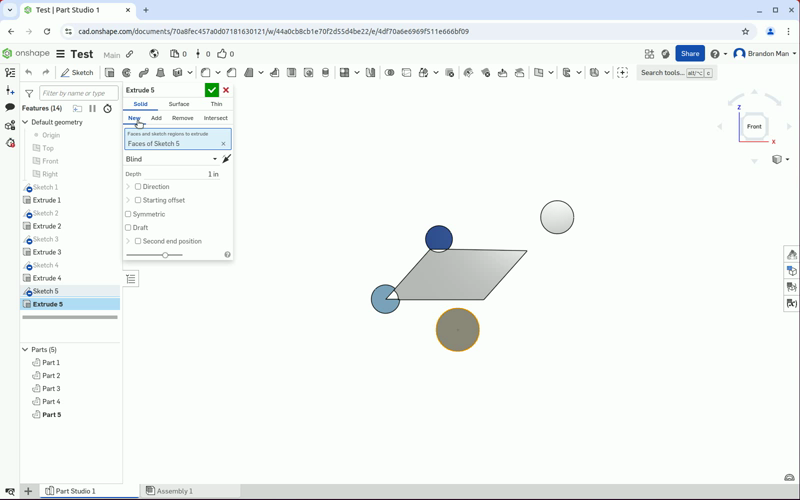
key(tab, 4)
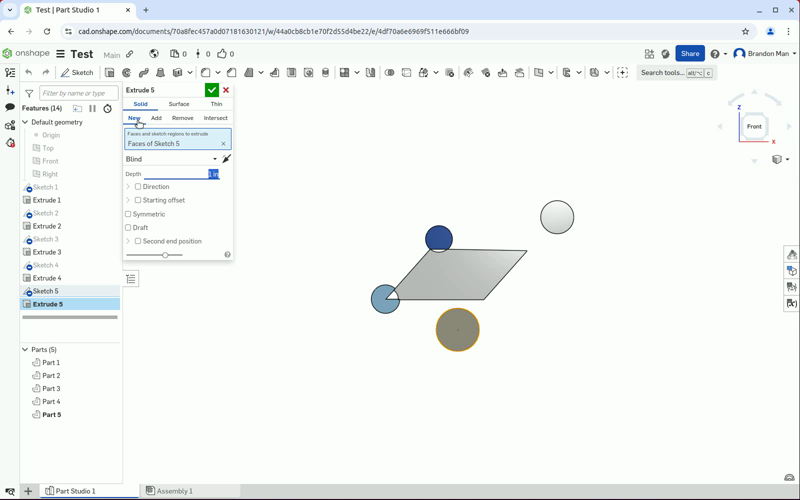
text(3.129)
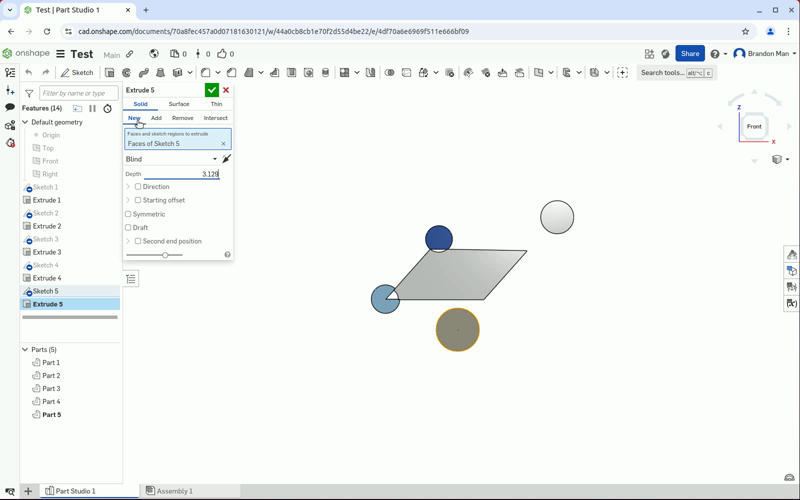
key(enter)
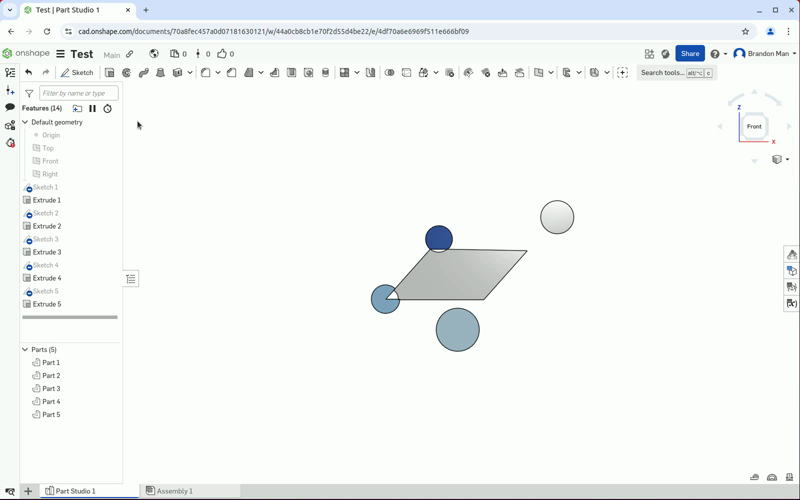
key(shift+h)
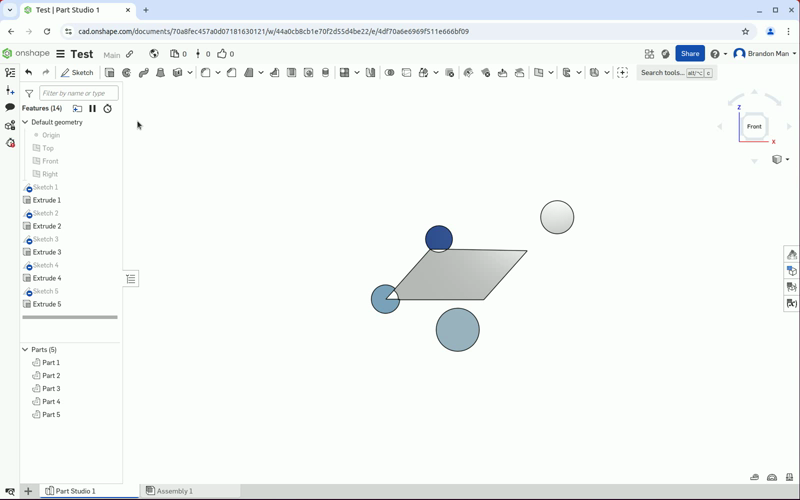
key(shift+h)
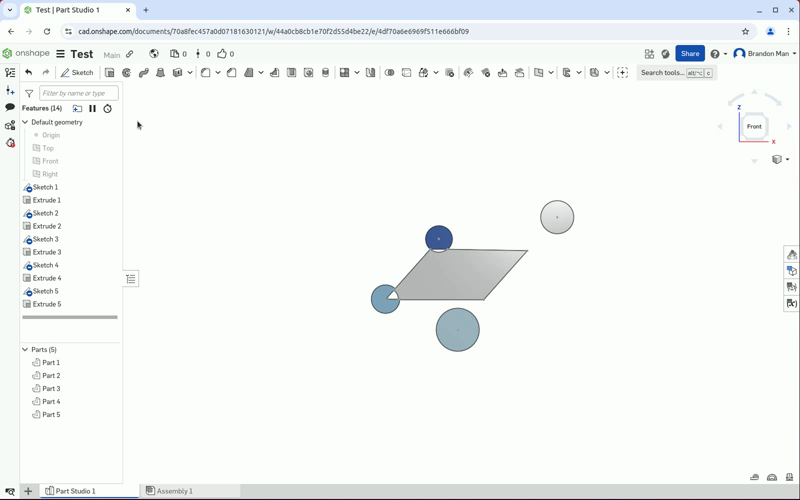
key(shift+7)
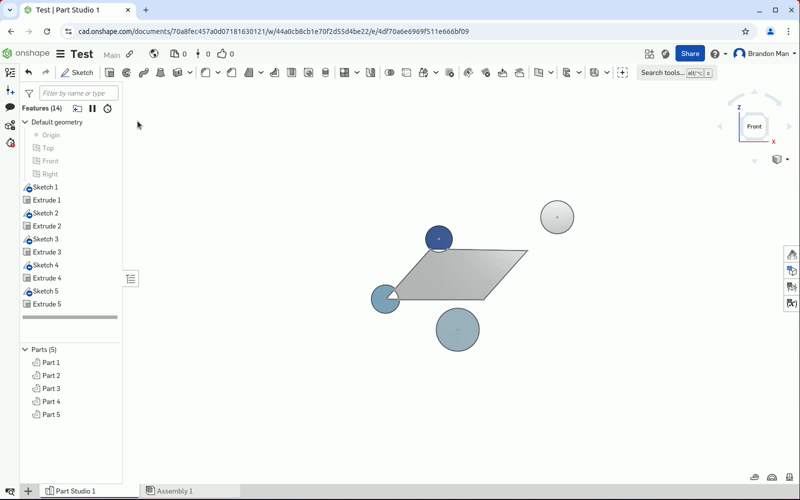
key(left, 2)
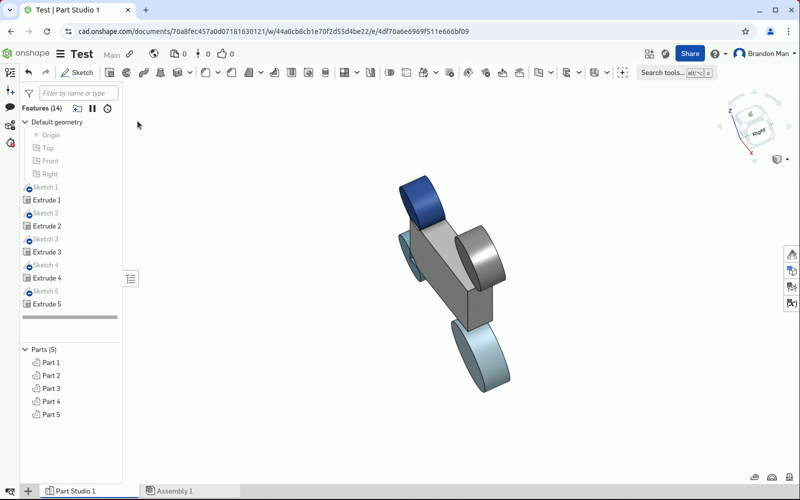
key(down, 2)
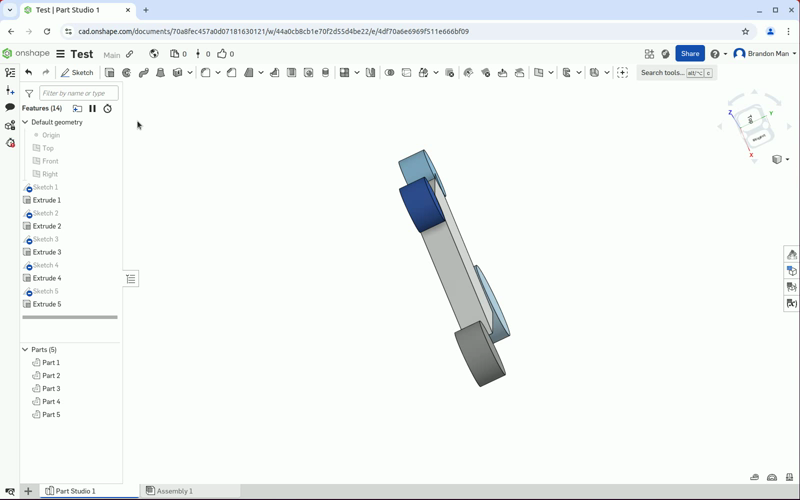
key(up, 2)
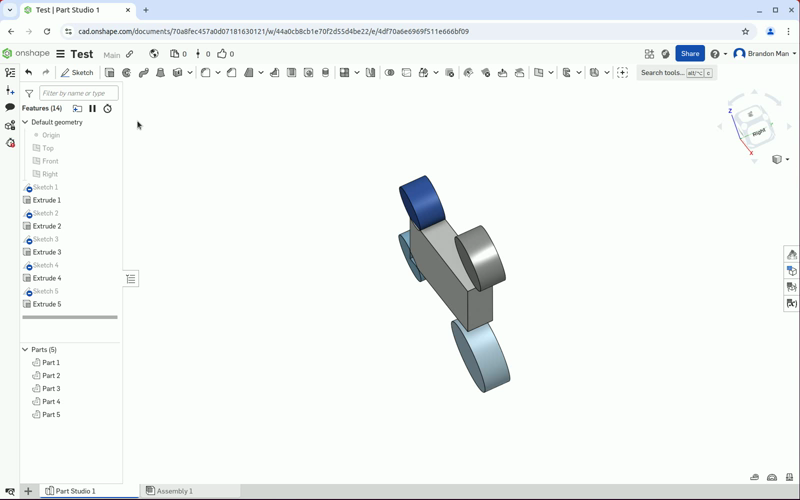
key(right, 2)
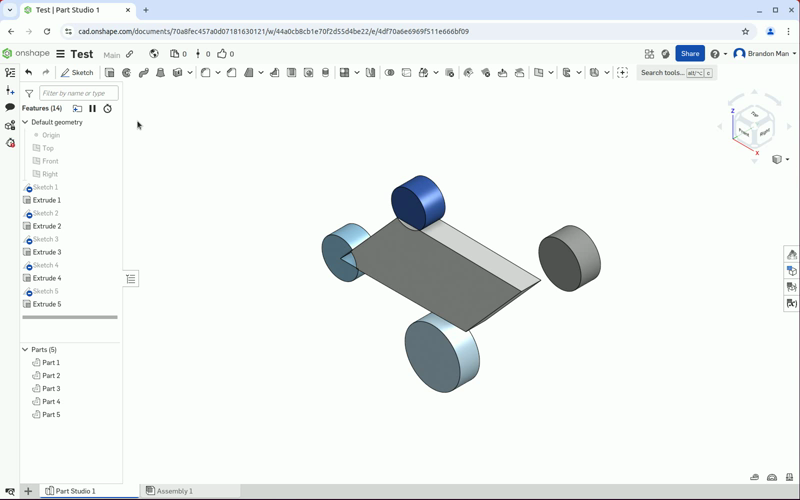
mouse_move(73, 189)
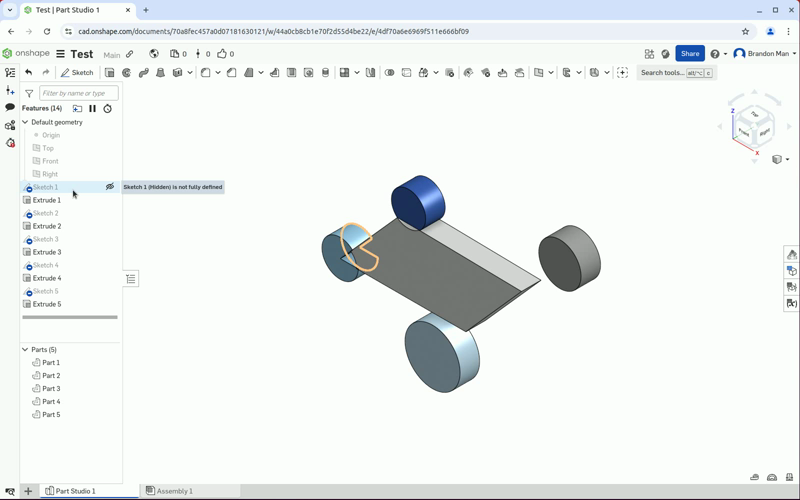
click(73, 189)